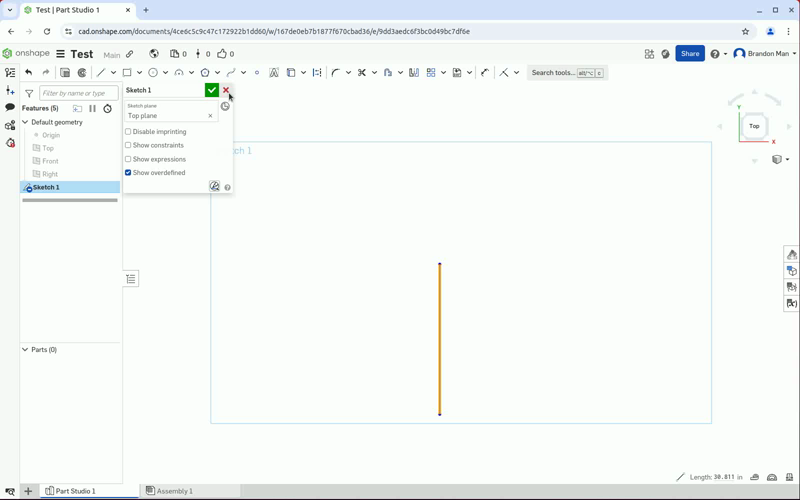
key(shift+h)
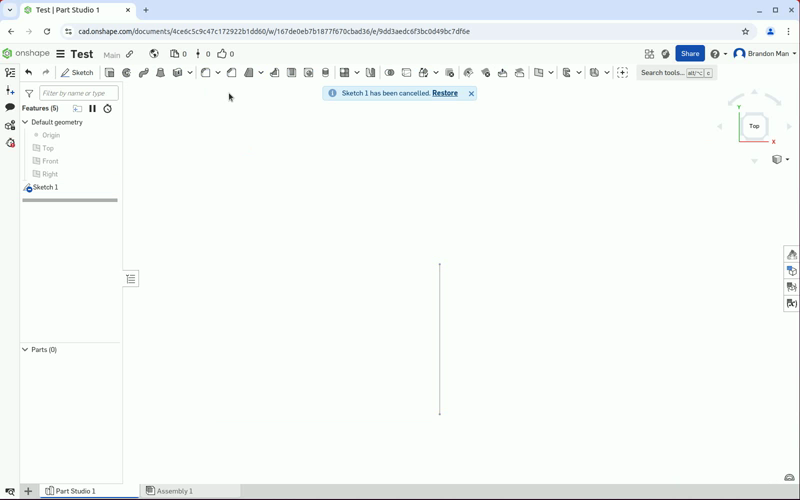
key(shift+s)
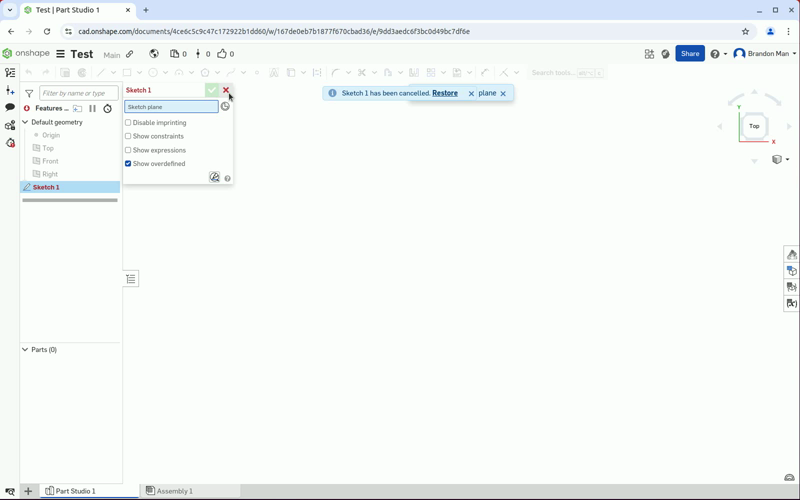
mouse_move(73, 150)
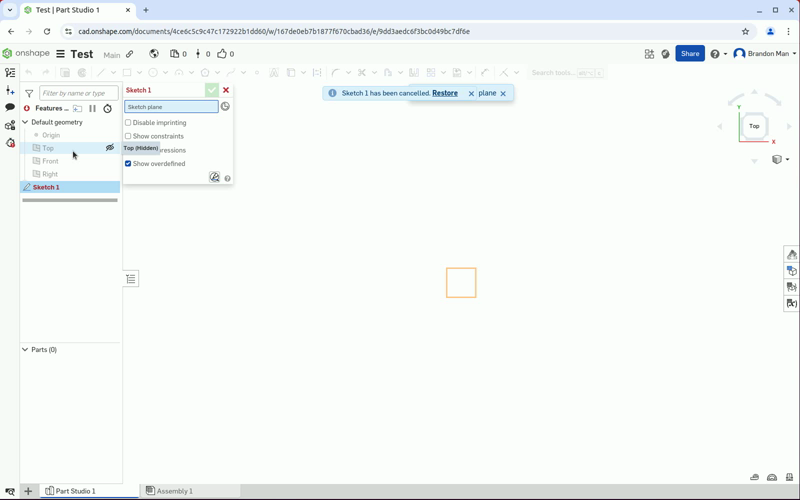
click(73, 150)
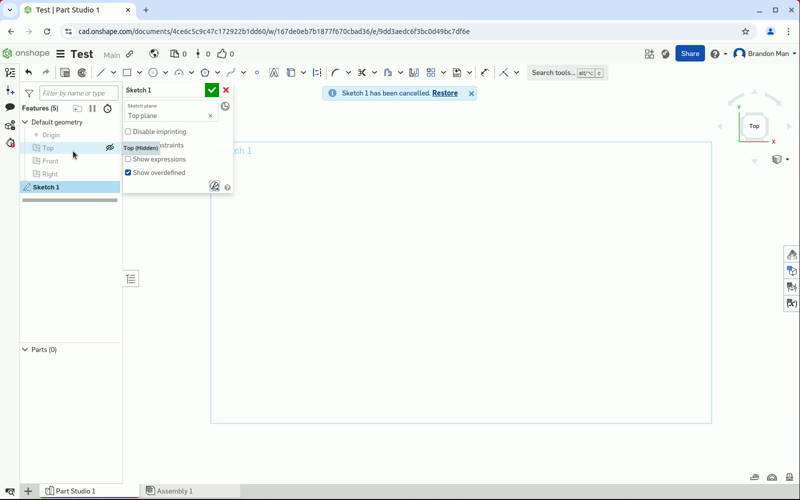
mouse_move(73, 352)
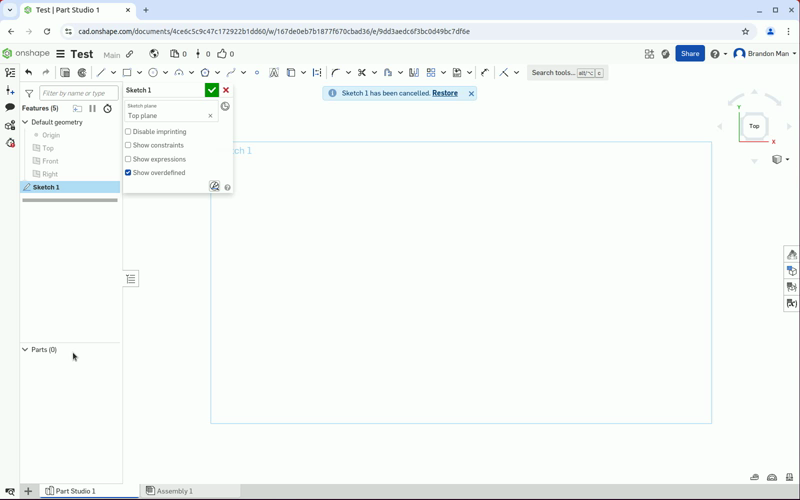
key(y)
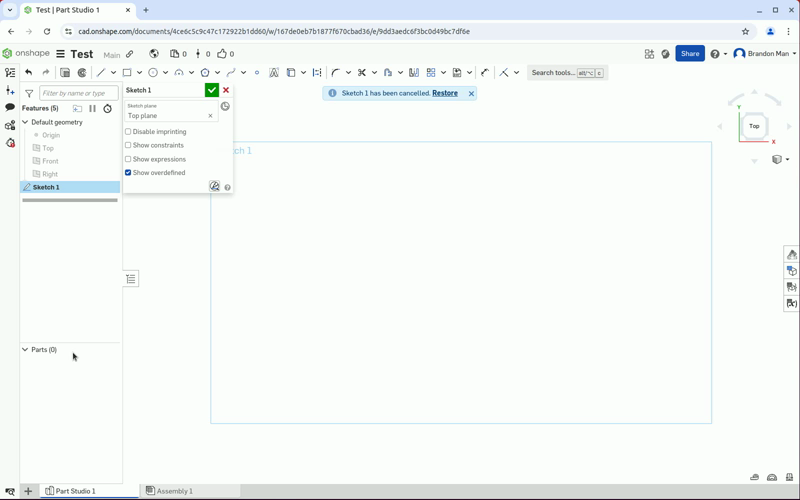
key(l)
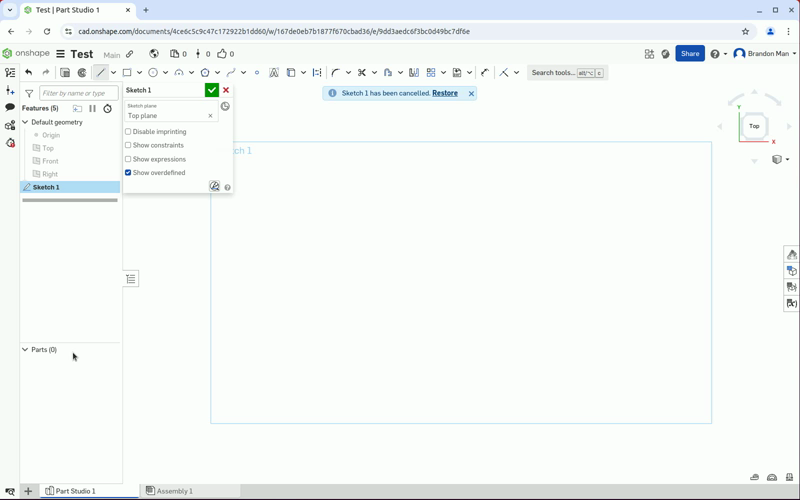
key_down(shift)
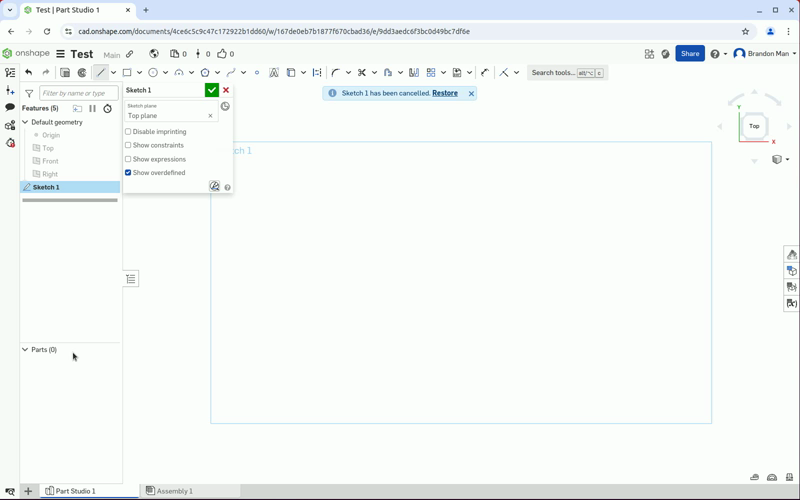
mouse_move(393, 319)
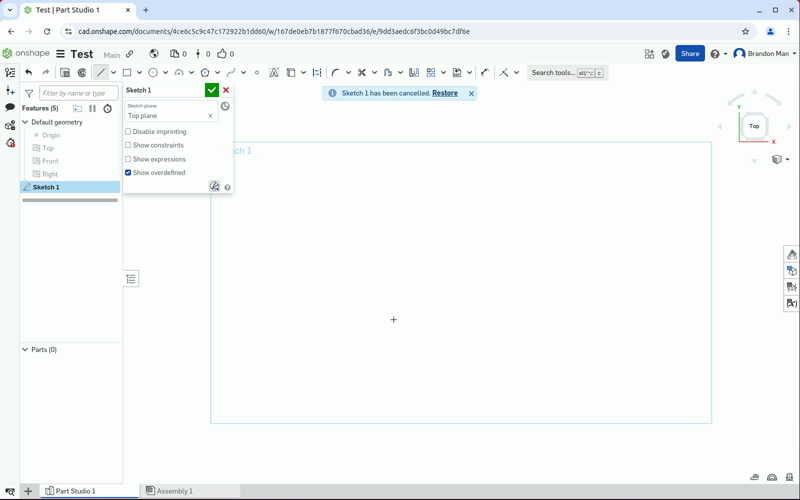
click(393, 319)
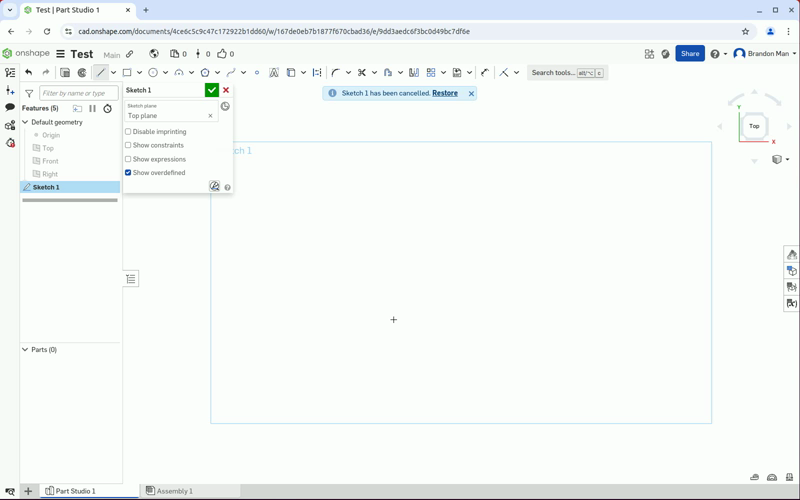
key_up(shift)
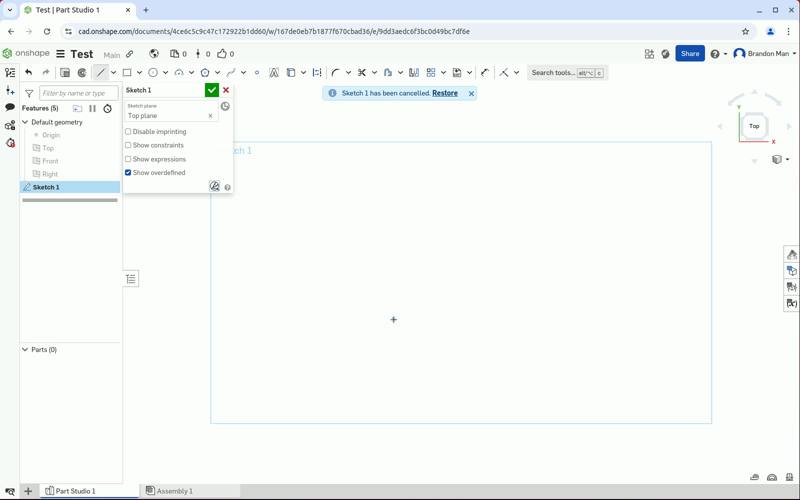
key_down(shift)
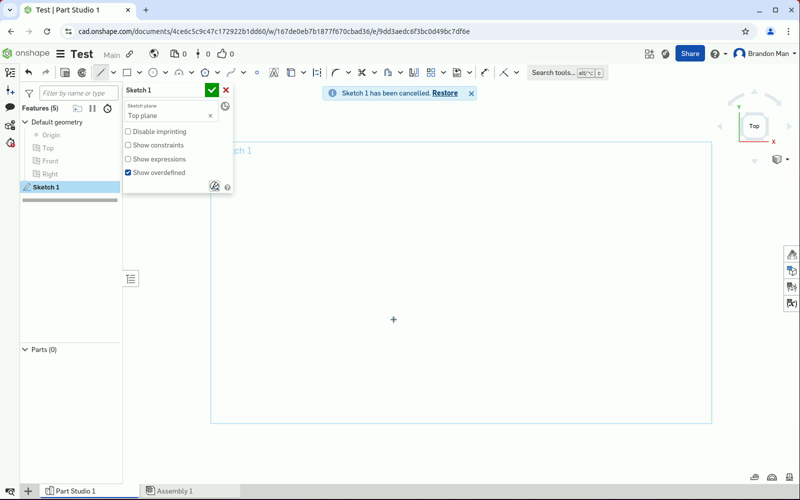
mouse_move(528, 319)
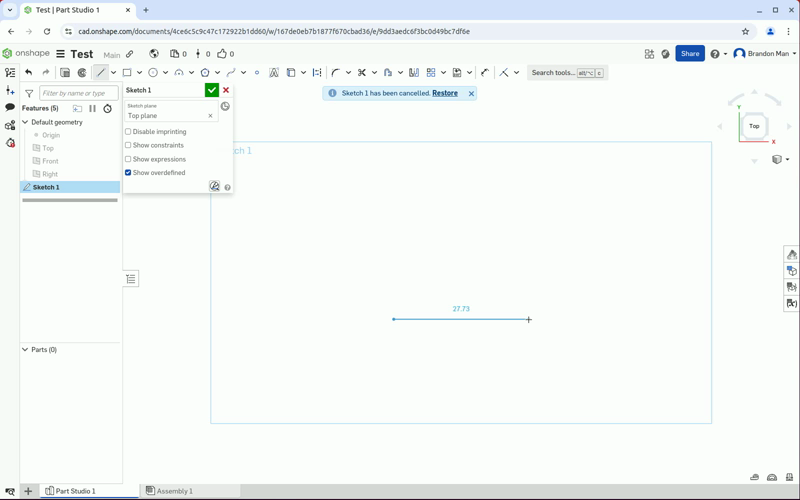
click(528, 319)
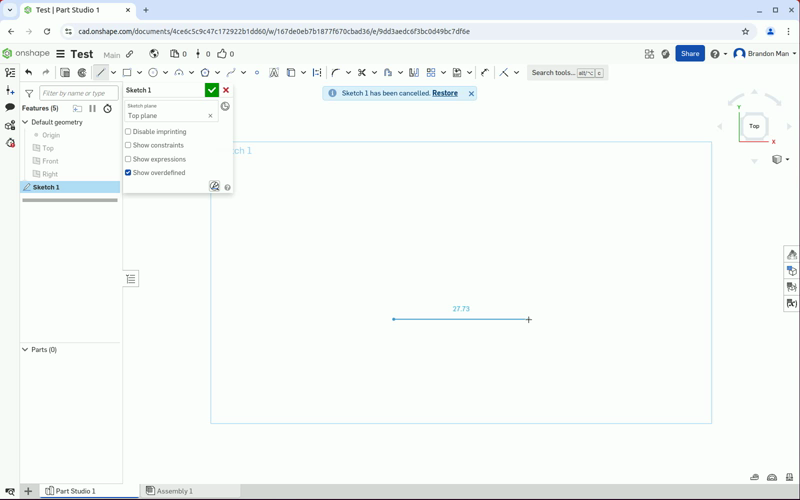
key_up(shift)
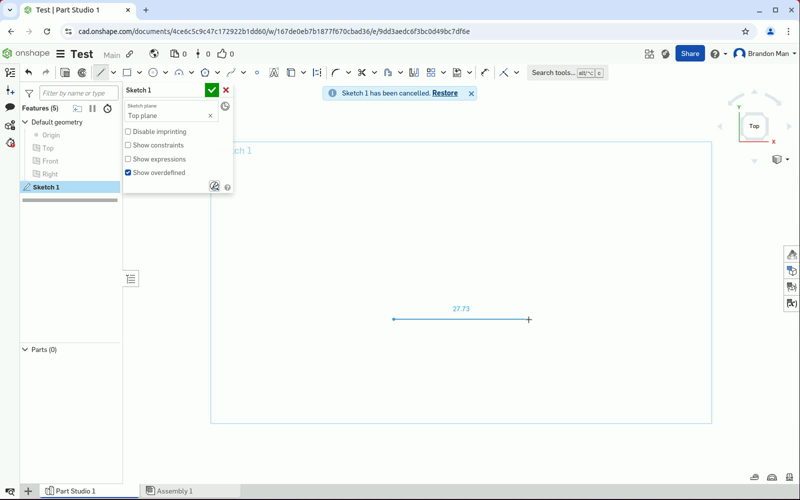
key_down(shift)
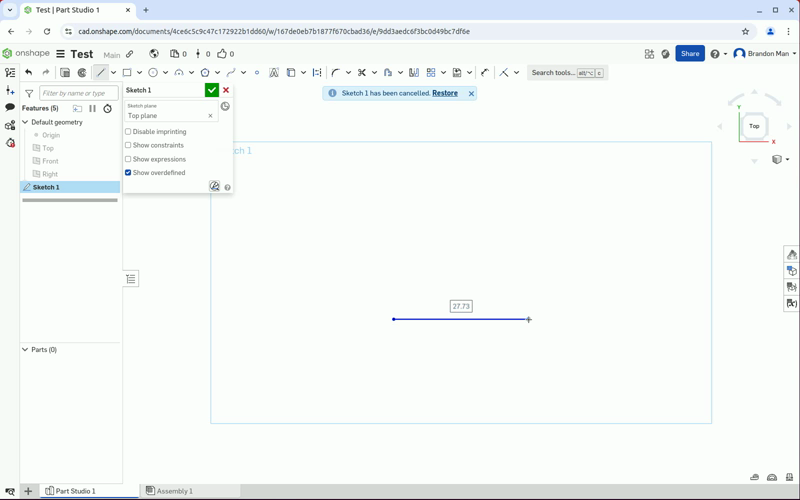
mouse_move(528, 246)
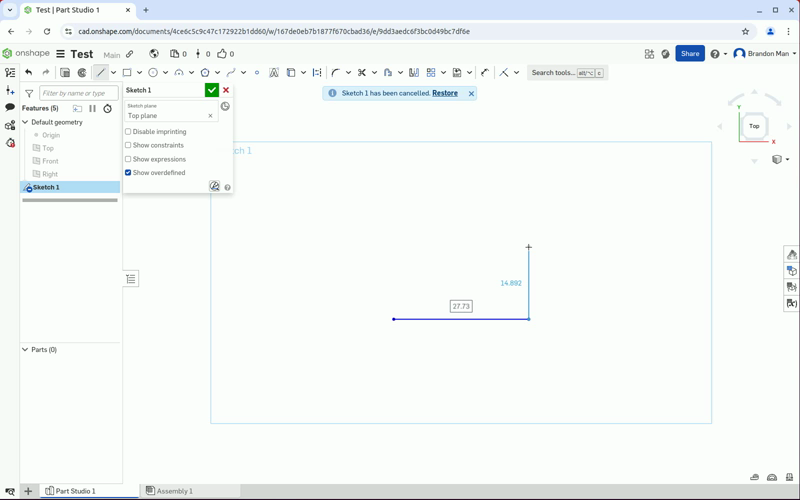
click(528, 246)
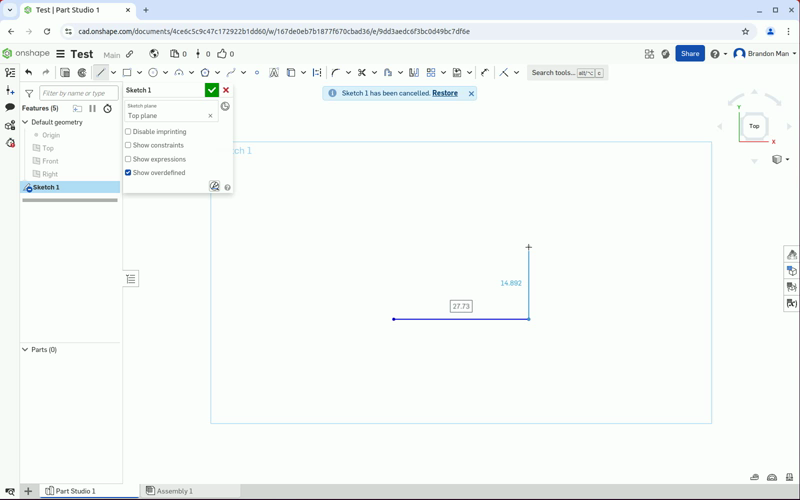
key_up(shift)
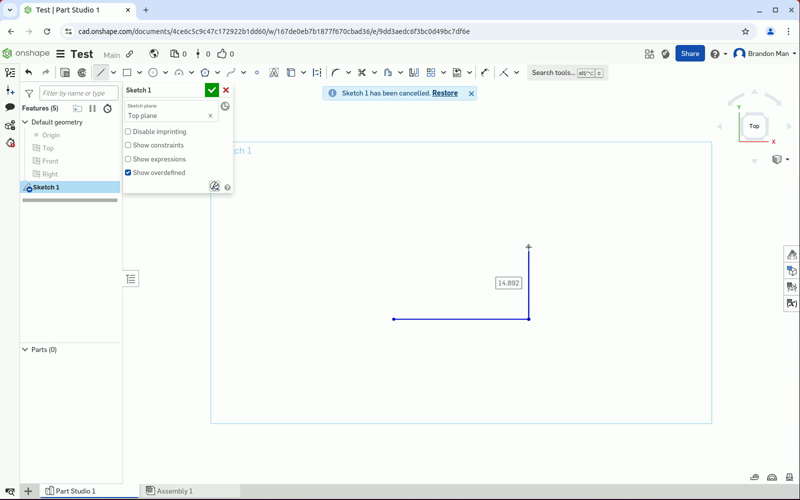
key_down(shift)
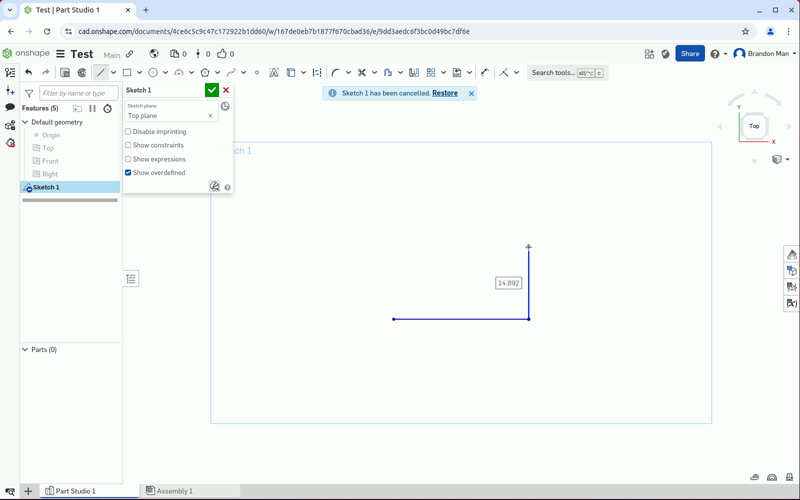
mouse_move(393, 246)
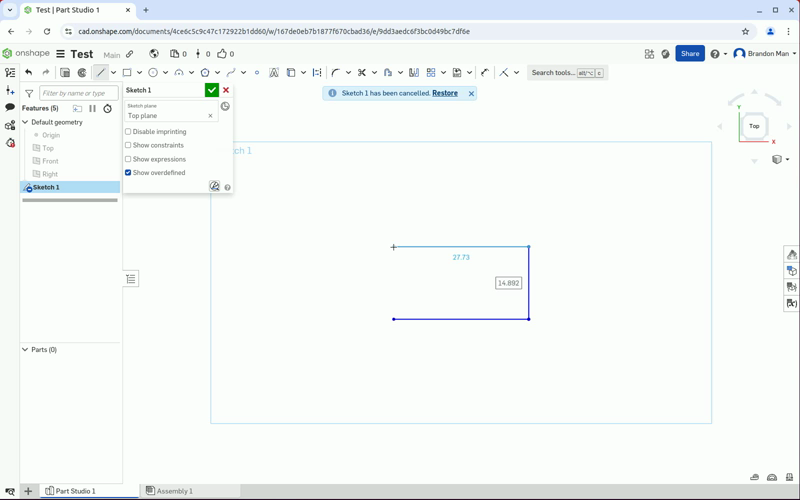
click(393, 246)
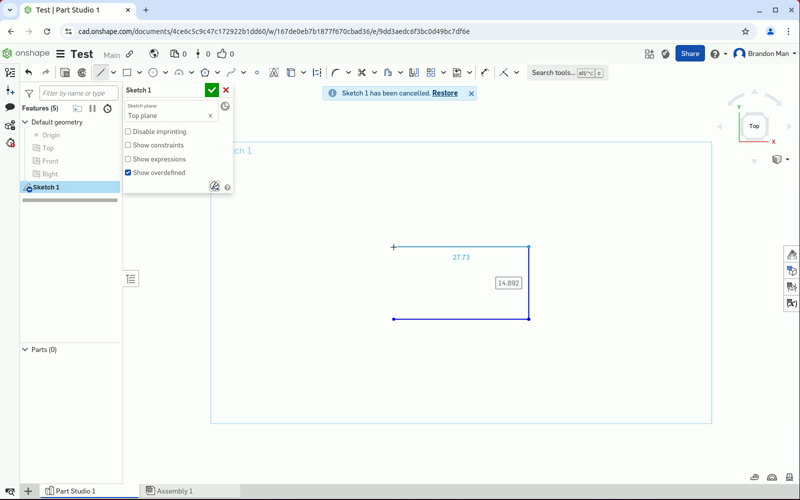
key_up(shift)
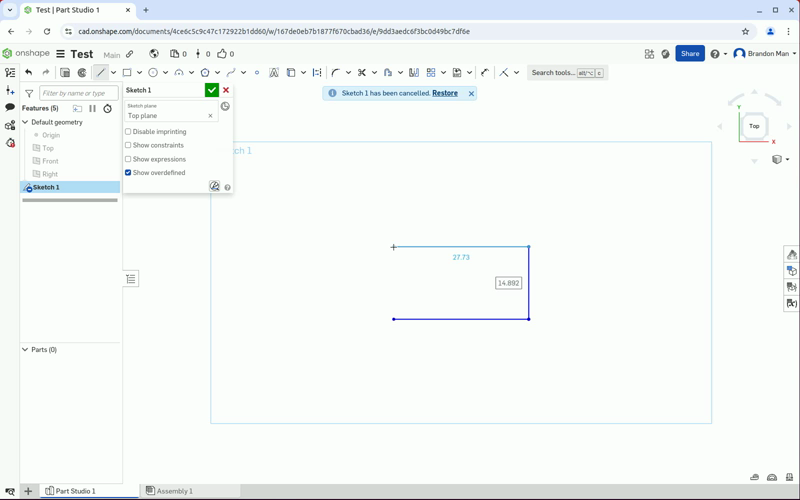
key_down(shift)
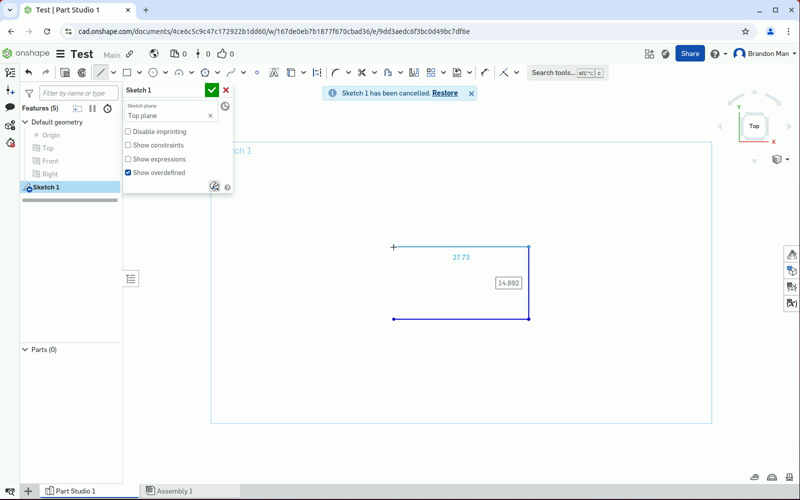
mouse_move(393, 319)
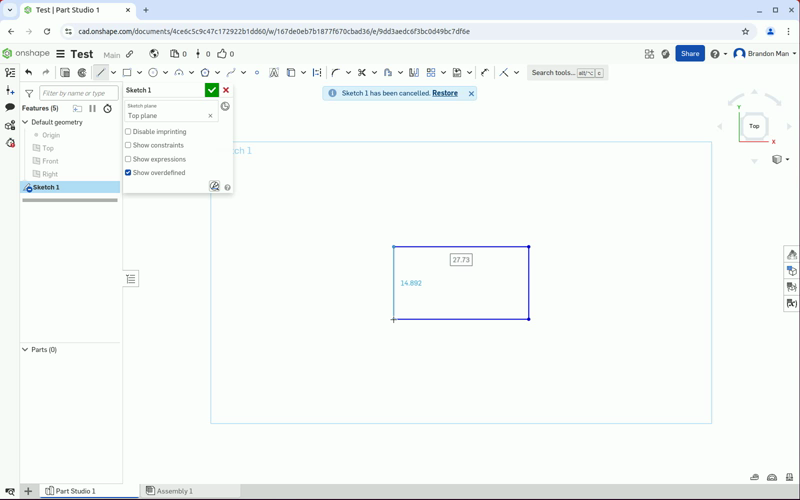
key_up(shift)
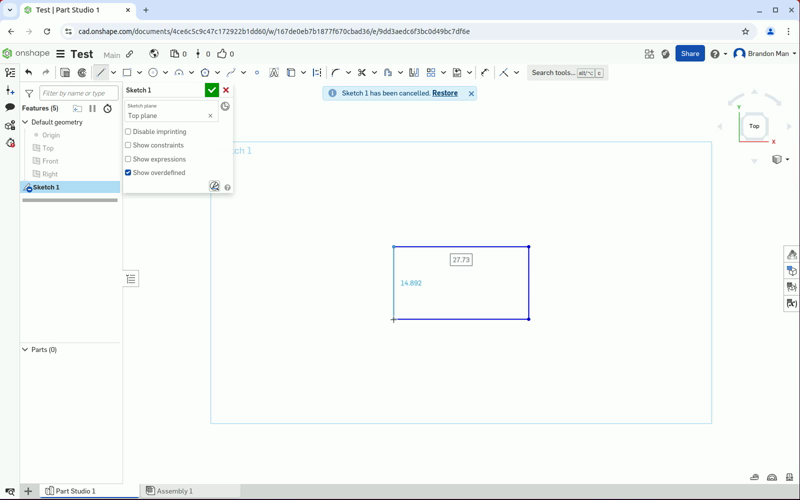
click(393, 319)
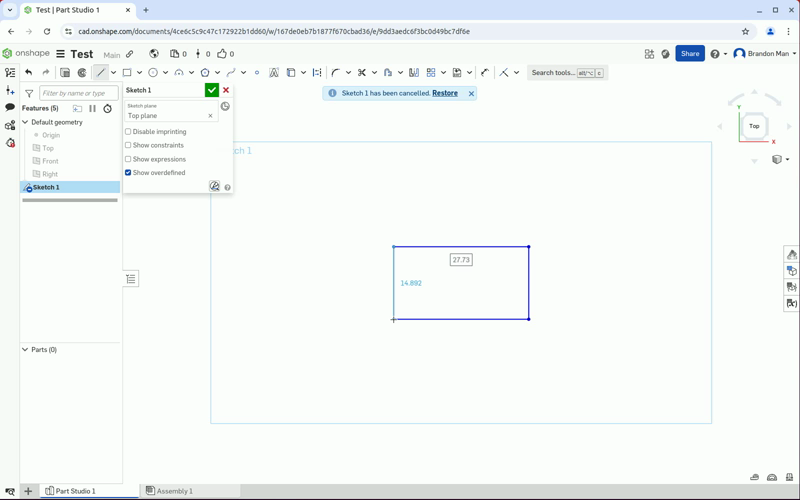
key(esc)
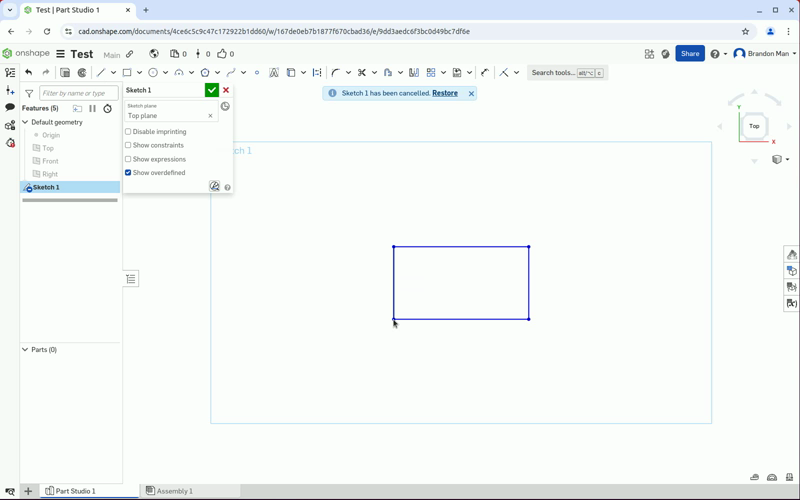
mouse_move(512, 311)
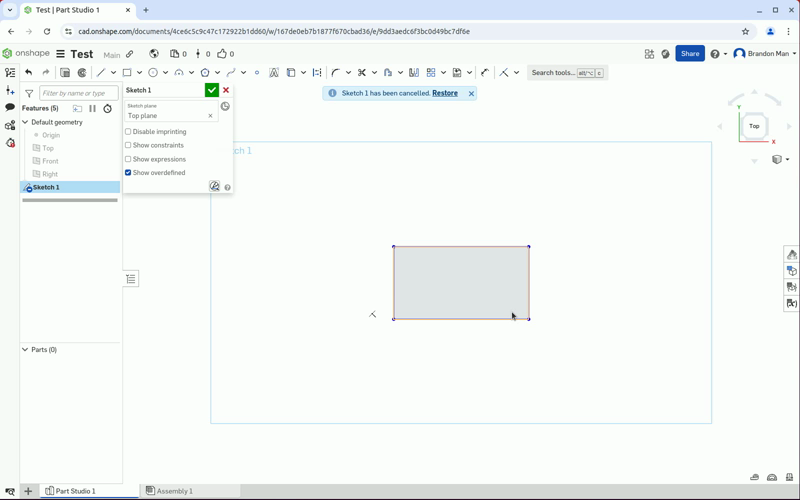
click(512, 311)
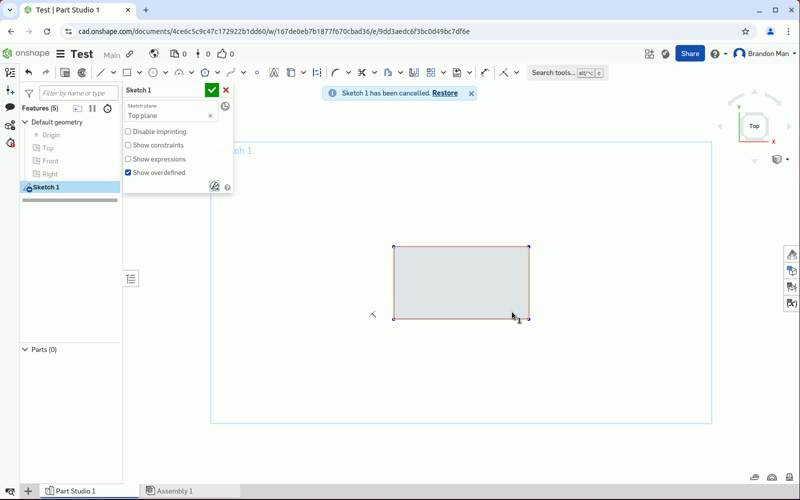
mouse_move(73, 352)
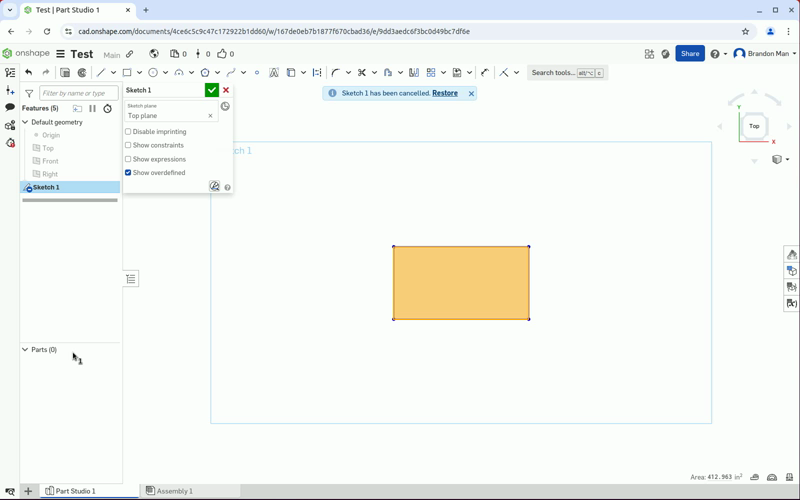
key(shift+y)
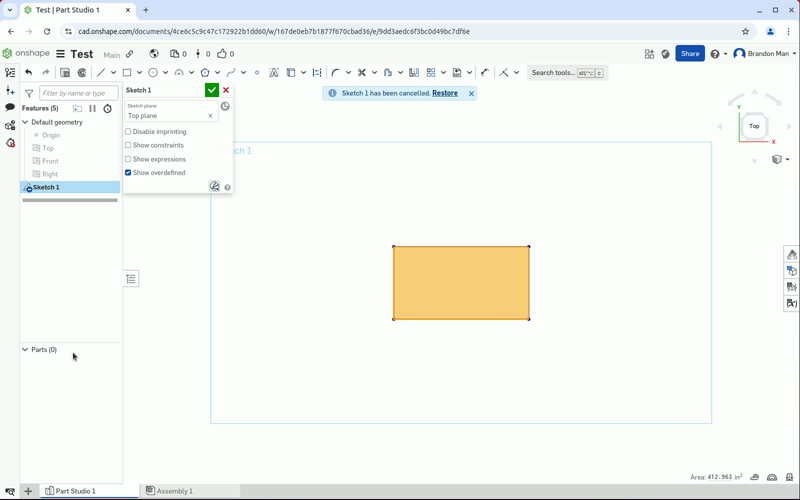
key(shift+e)
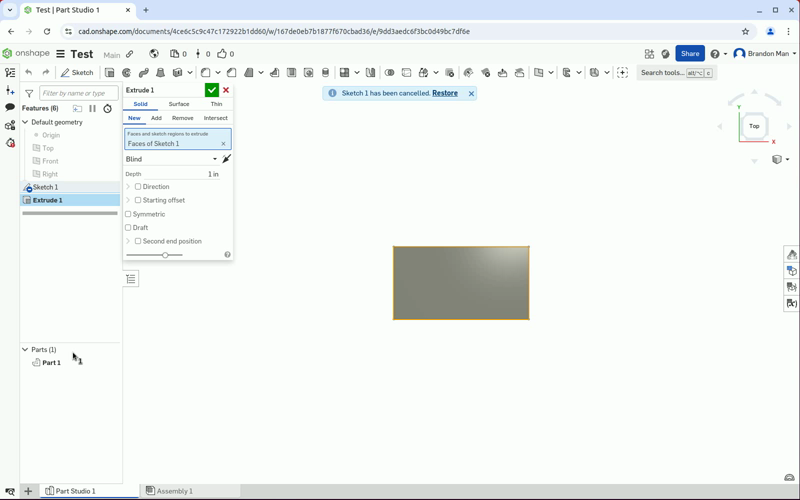
mouse_move(143, 106)
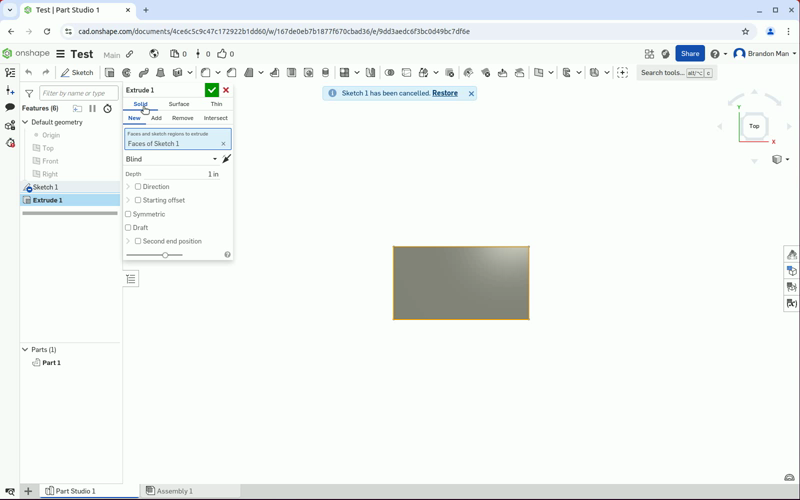
click(143, 106)
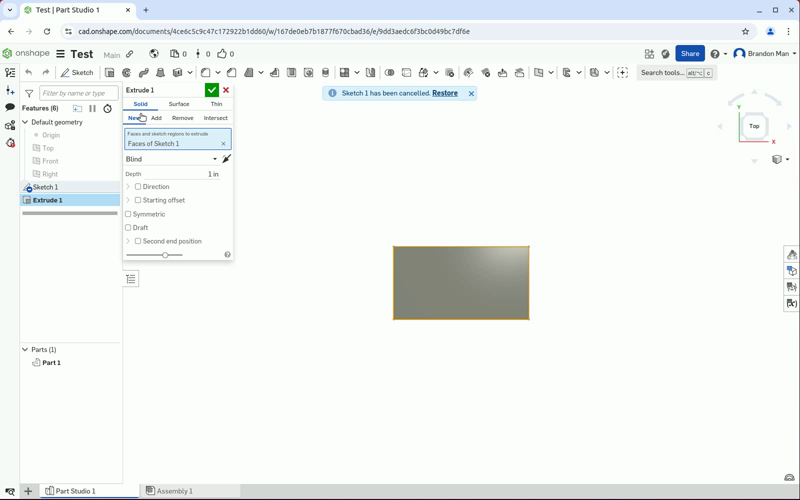
mouse_move(137, 120)
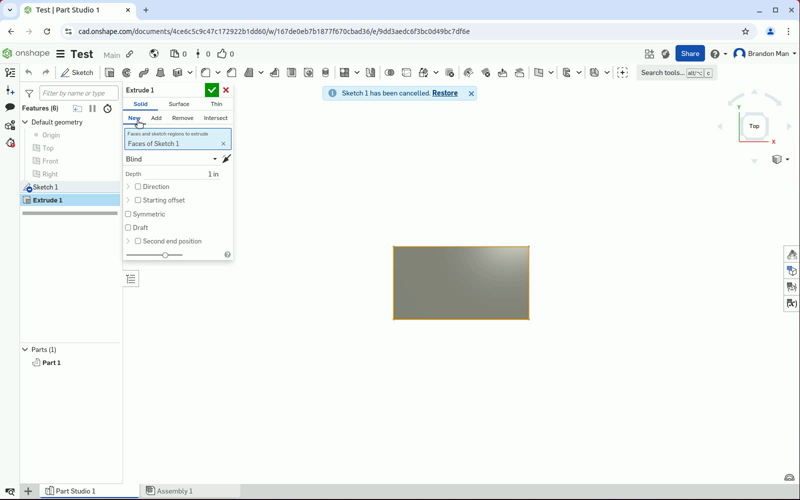
click(137, 120)
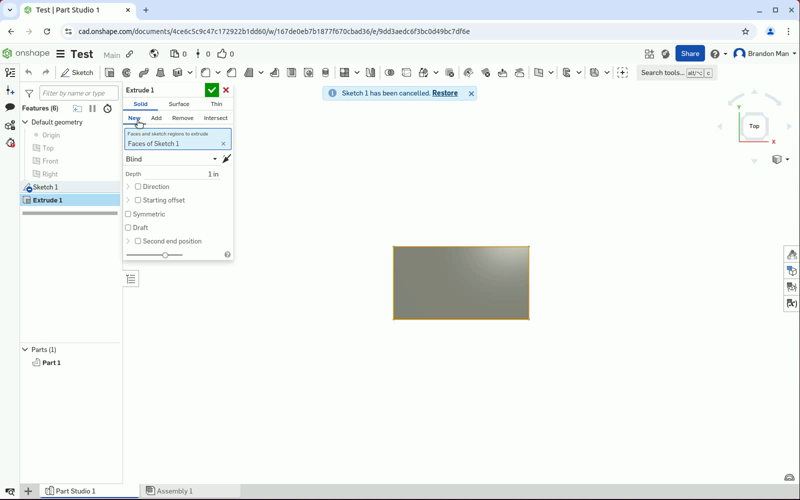
key(tab, 4)
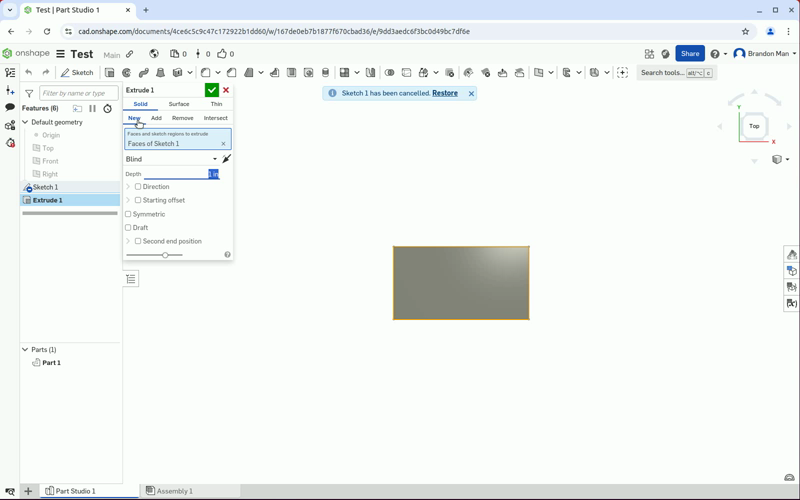
text(0.722)
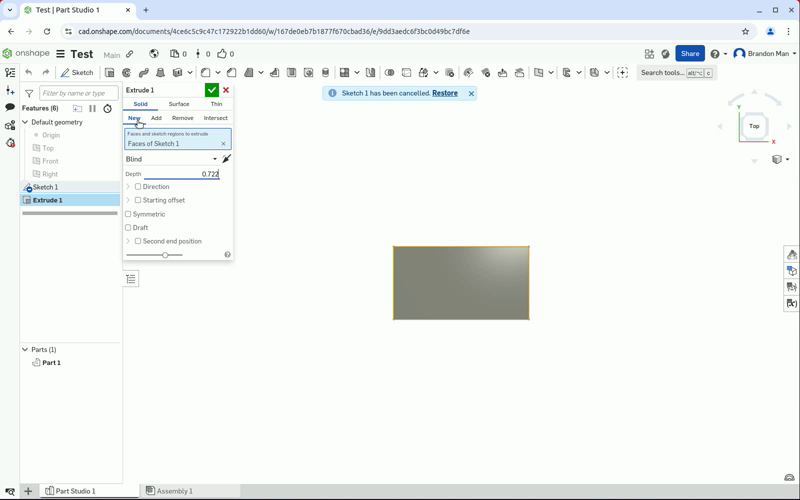
key(enter)
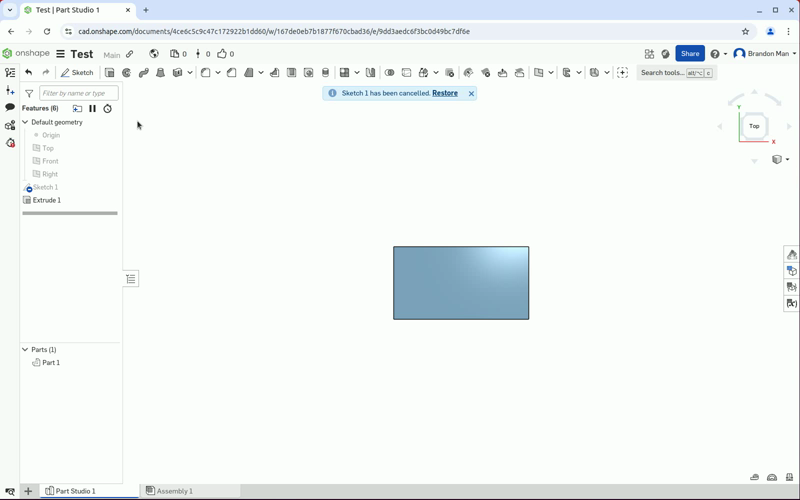
key(shift+h)
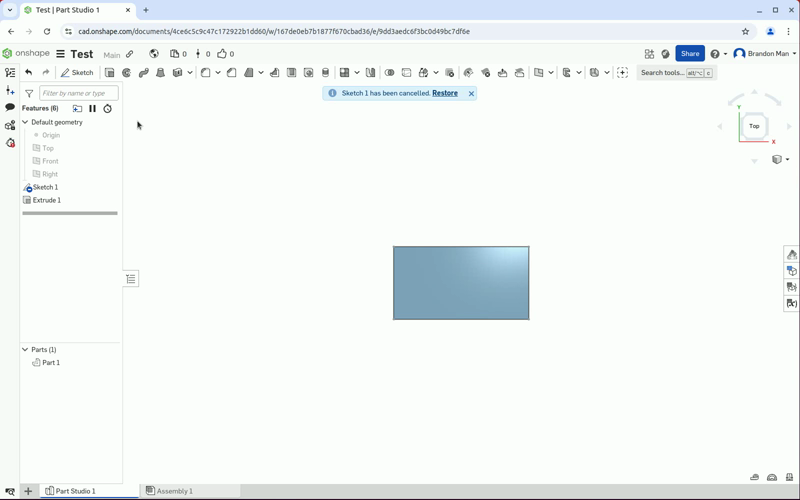
key(shift+h)
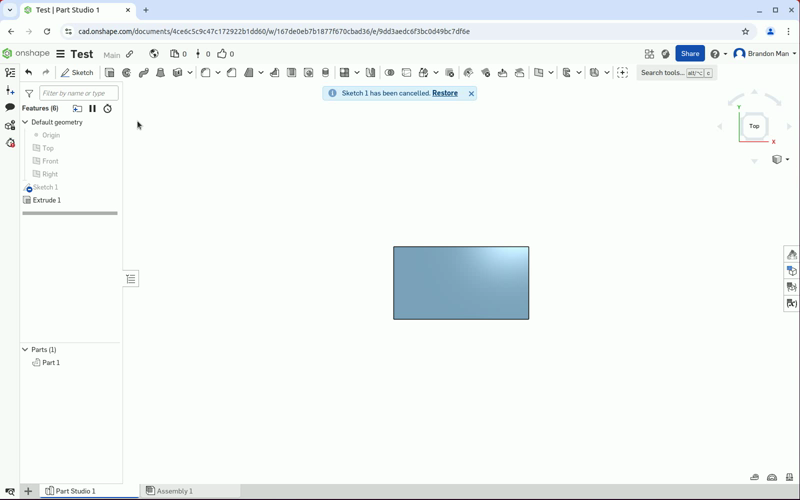
mouse_move(73, 189)
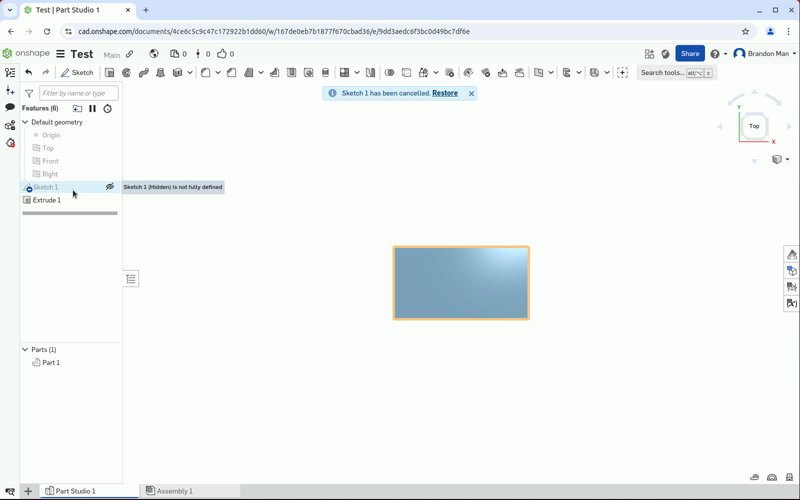
click(73, 189)
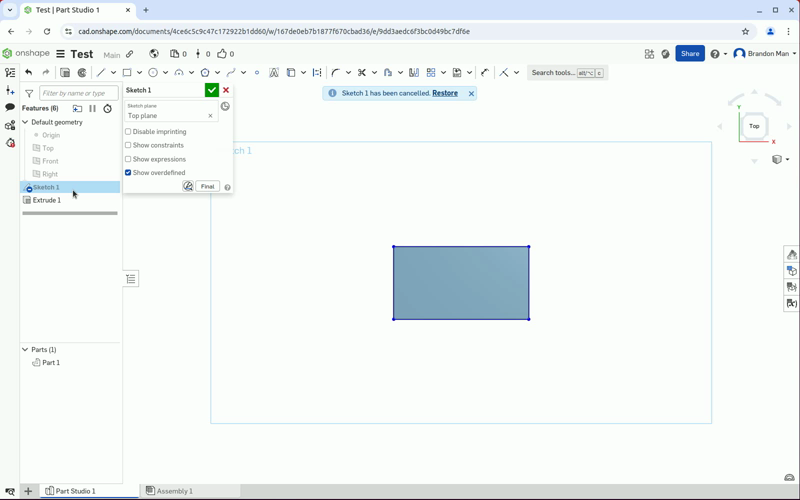
mouse_move(229, 92)
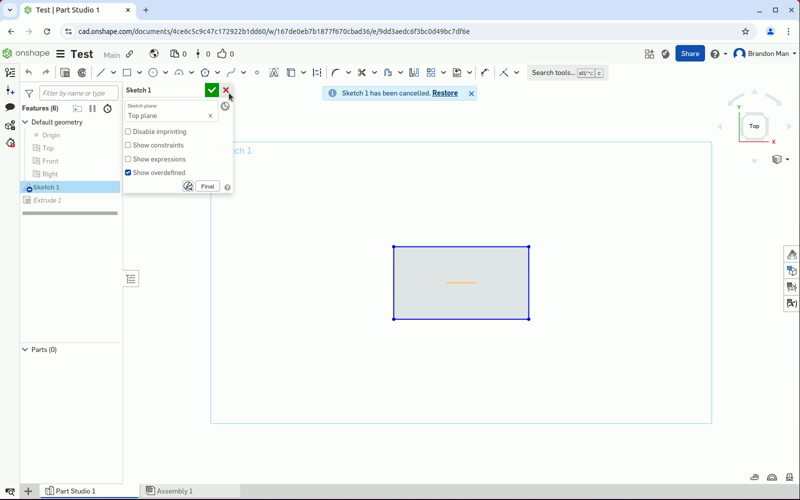
click(229, 92)
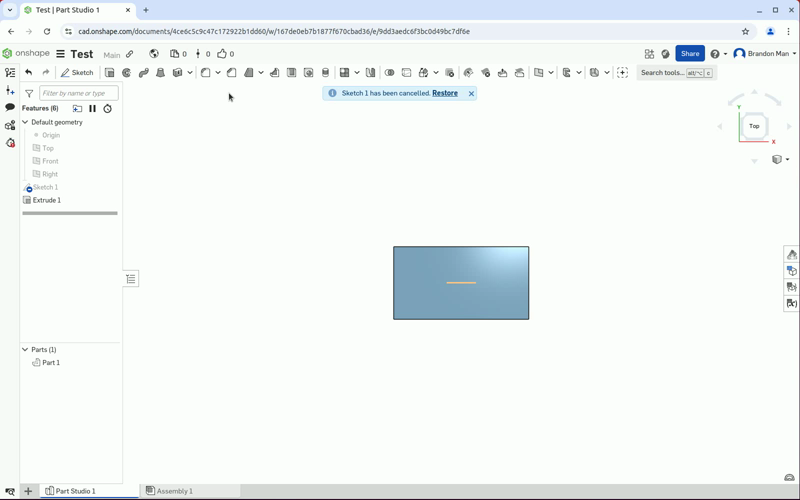
mouse_move(541, 75)
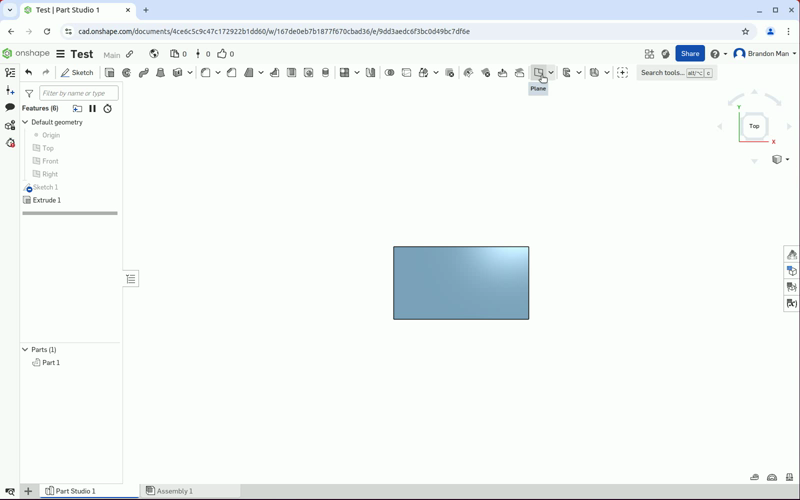
click(541, 75)
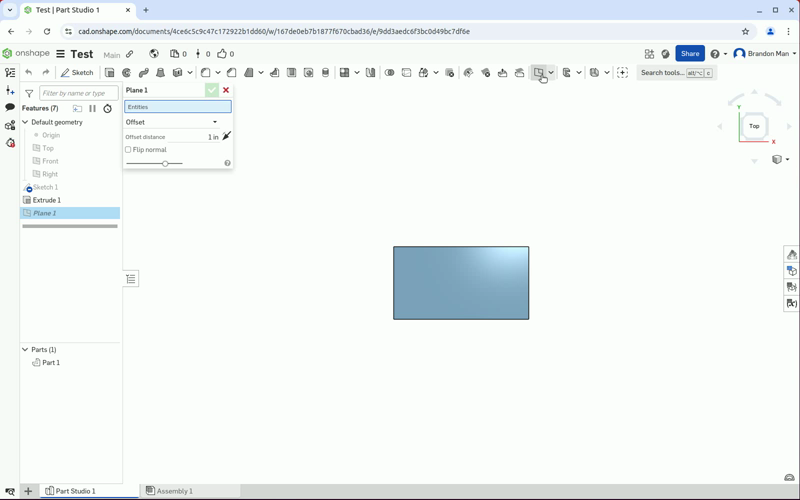
mouse_move(73, 150)
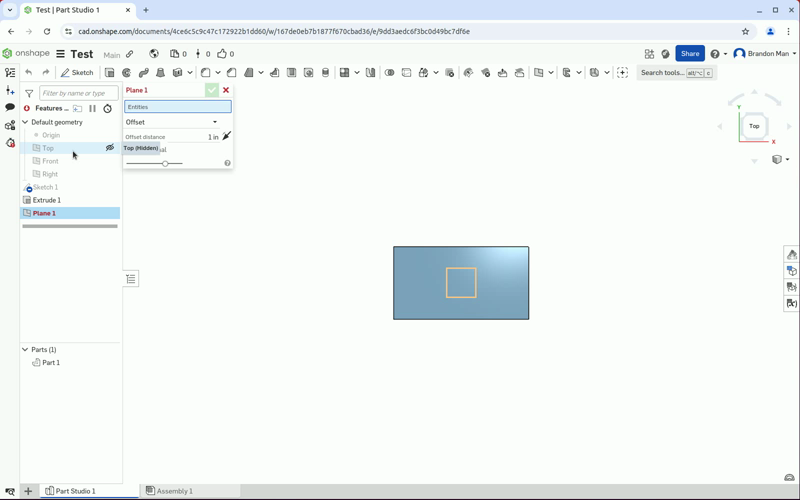
click(73, 150)
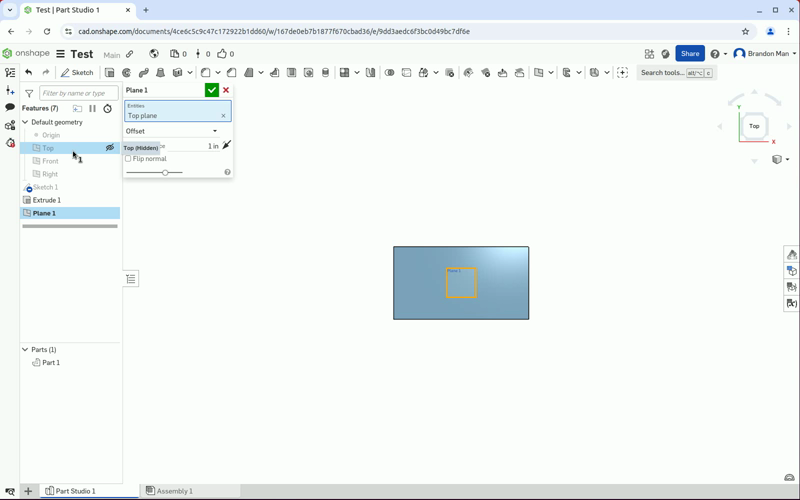
key(tab, 2)
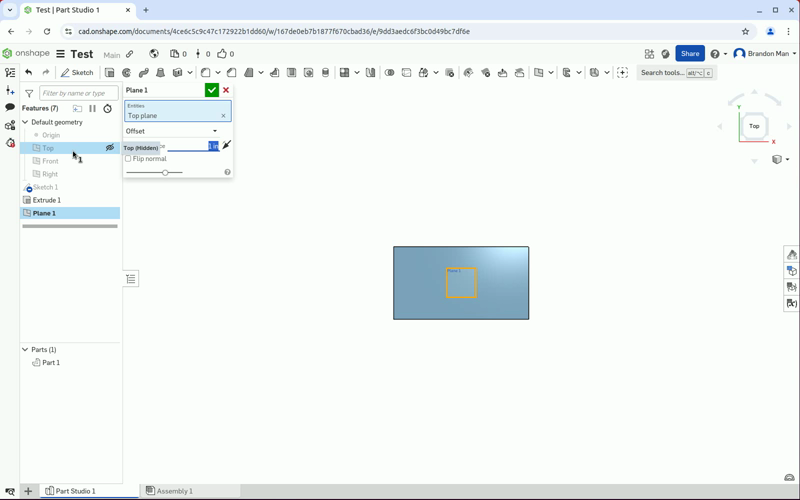
text(0.709)
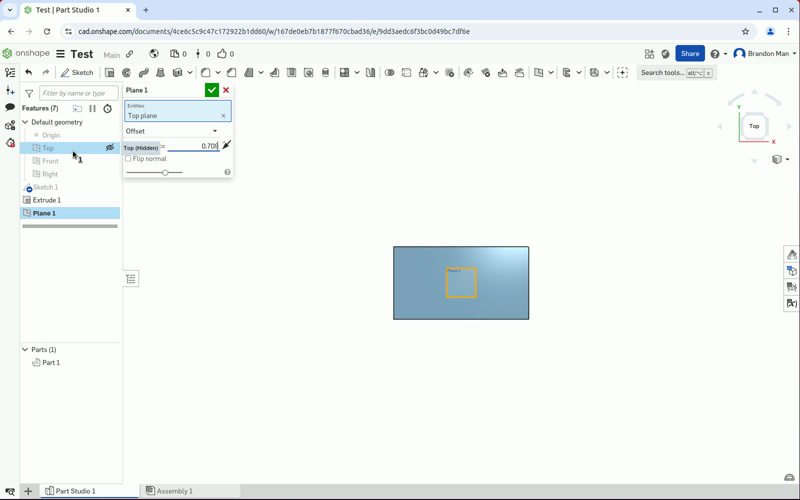
key(enter, 2)
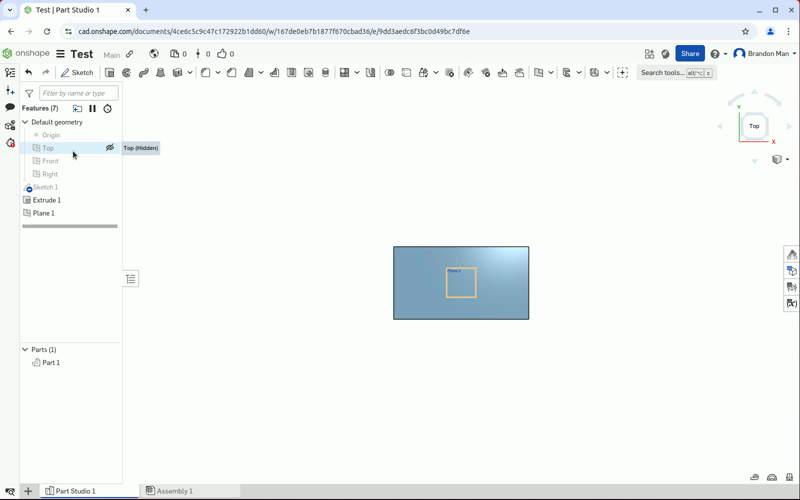
key(shift+s)
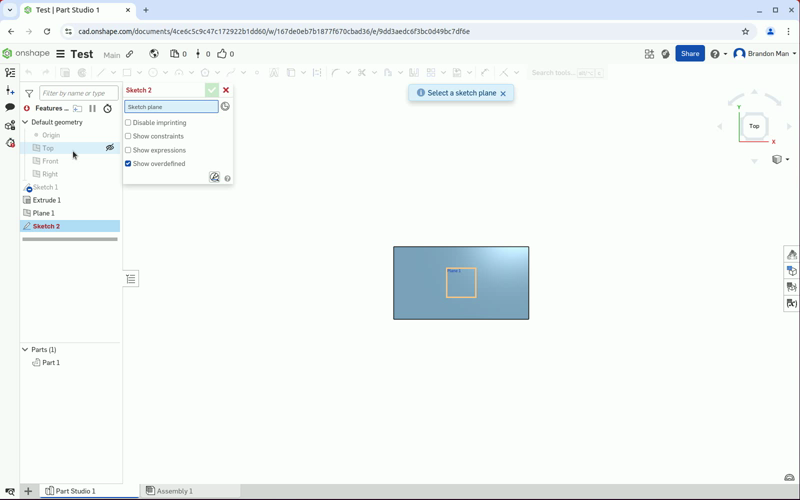
mouse_move(73, 215)
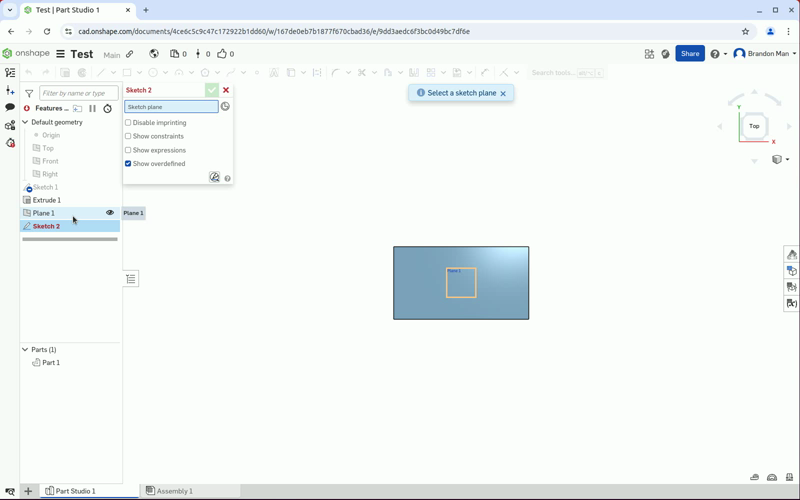
click(73, 215)
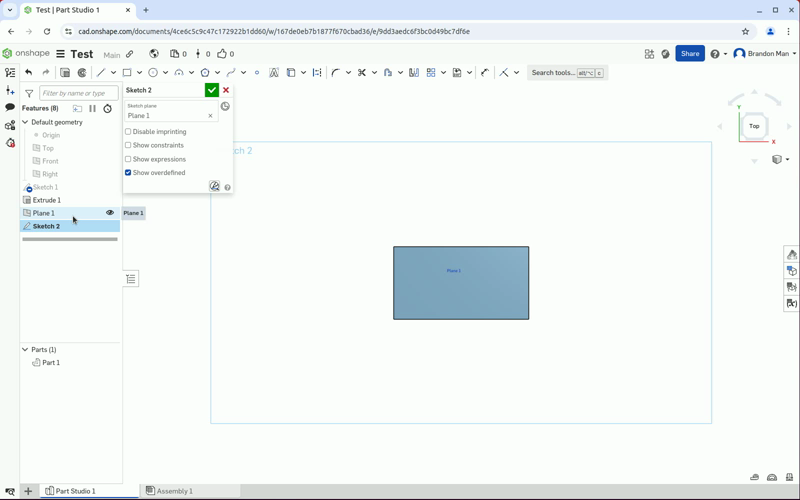
mouse_move(73, 352)
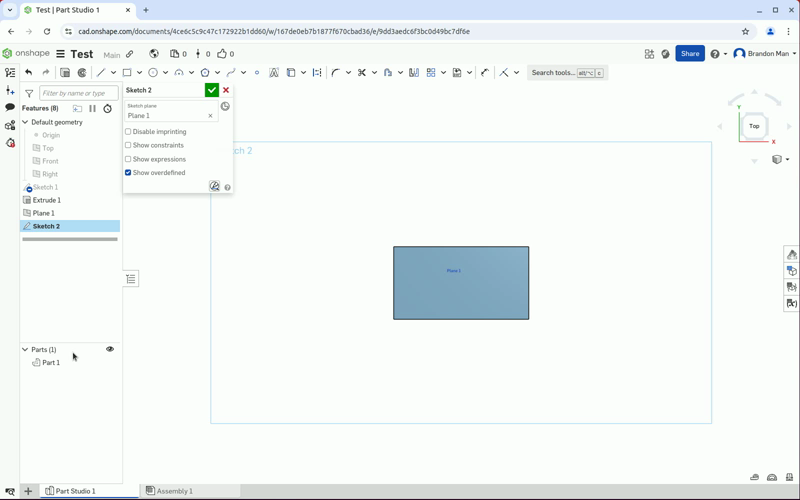
key(y)
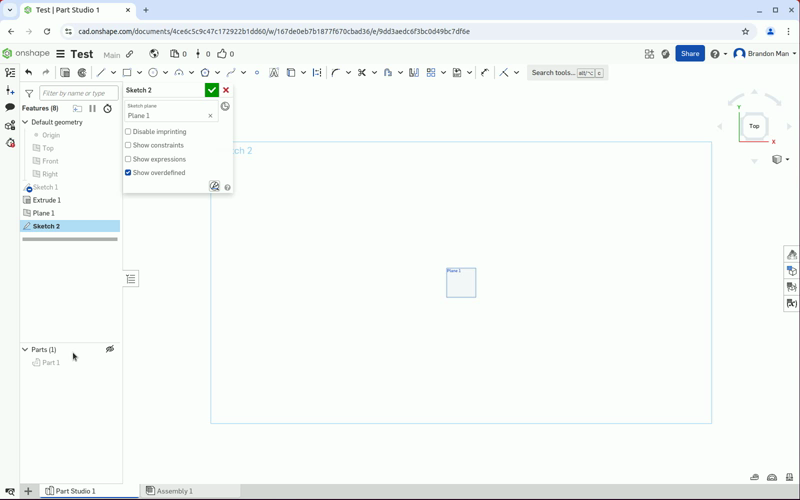
key(l)
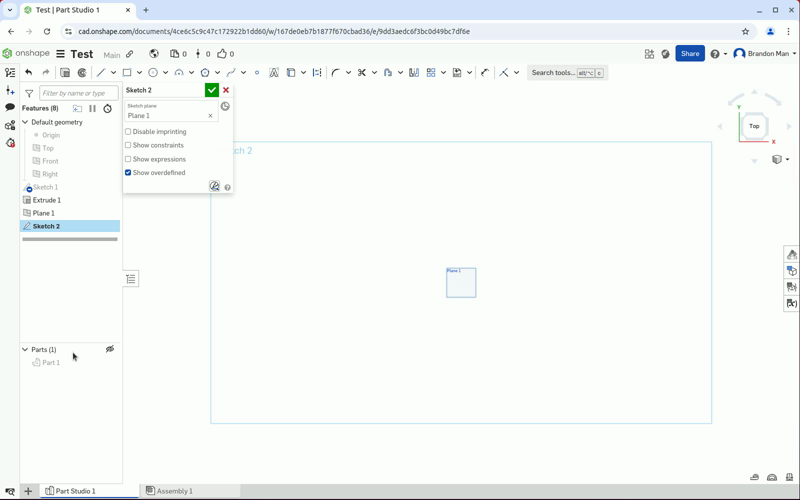
key_down(shift)
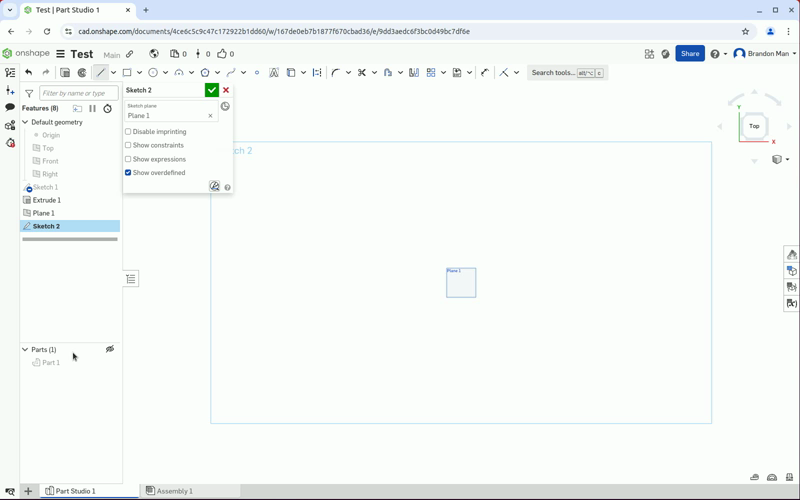
mouse_move(395, 316)
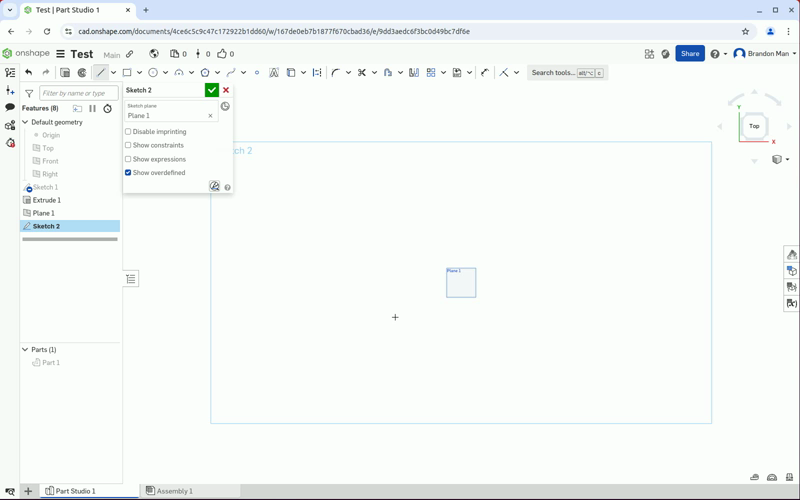
click(395, 316)
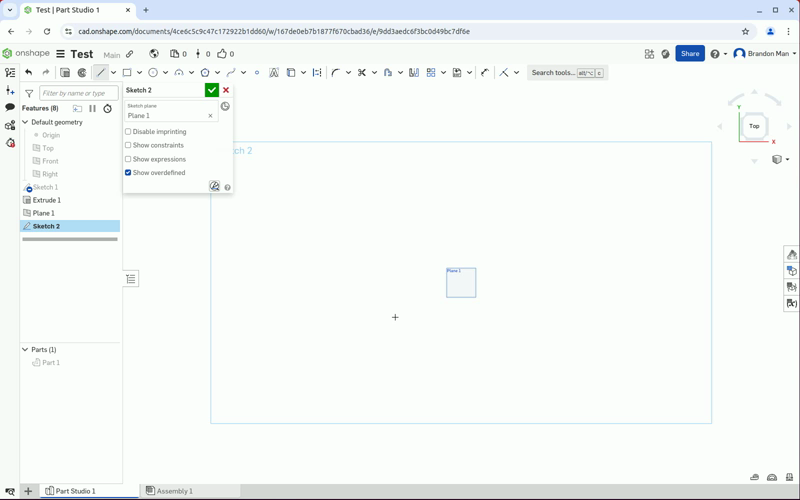
key_up(shift)
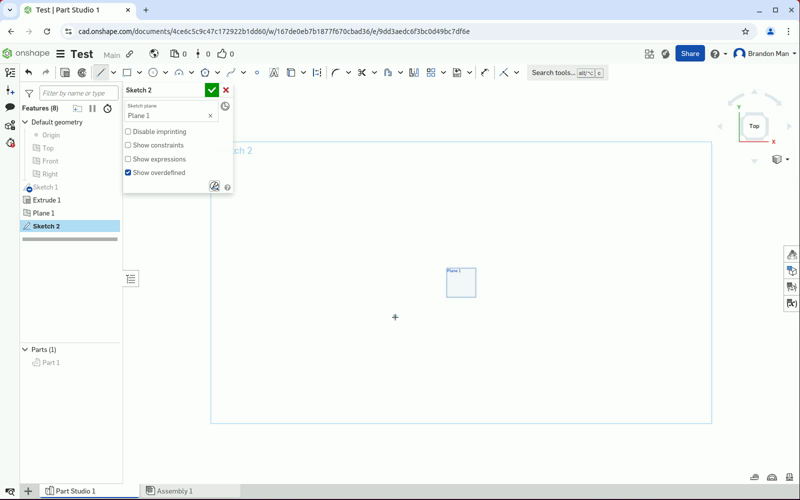
key_down(shift)
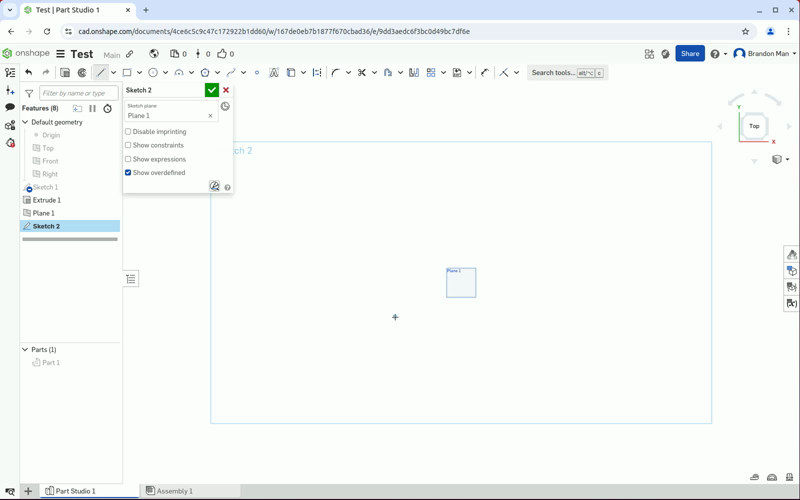
mouse_move(525, 316)
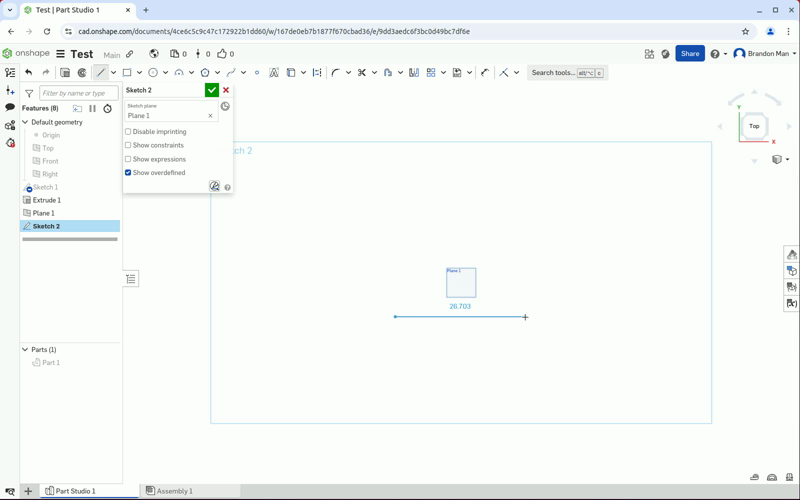
click(525, 316)
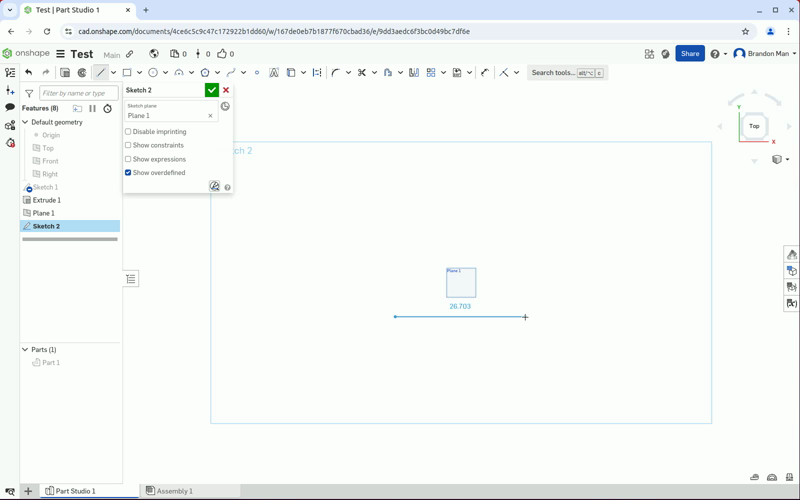
key_up(shift)
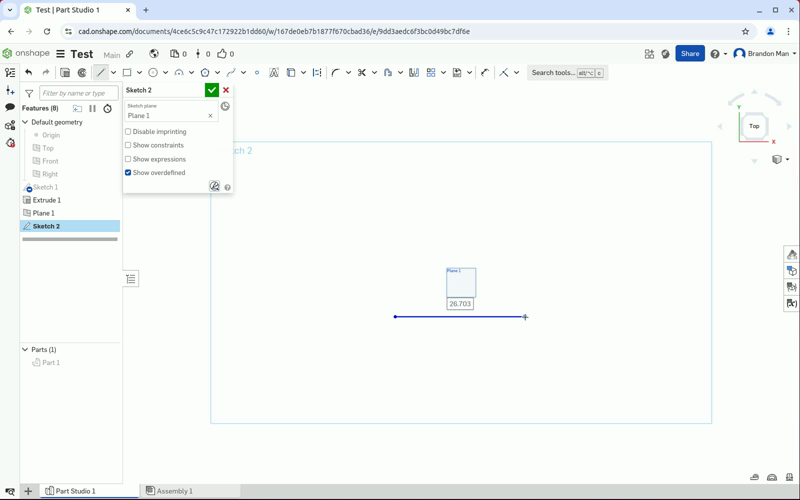
key_down(shift)
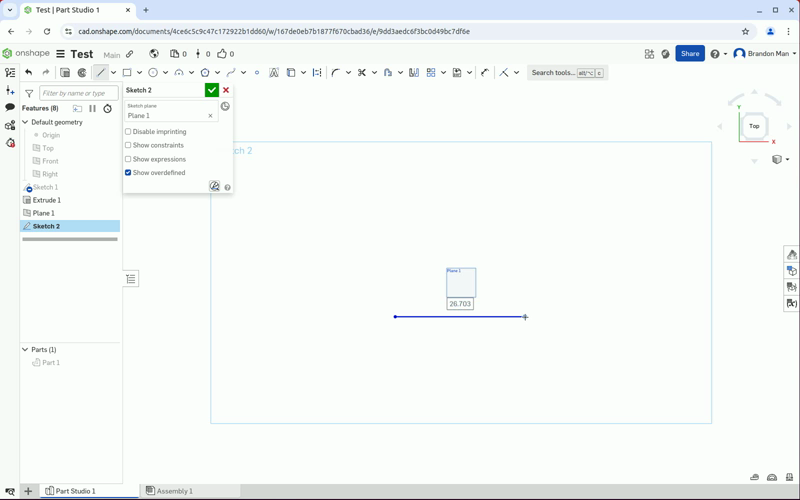
mouse_move(525, 248)
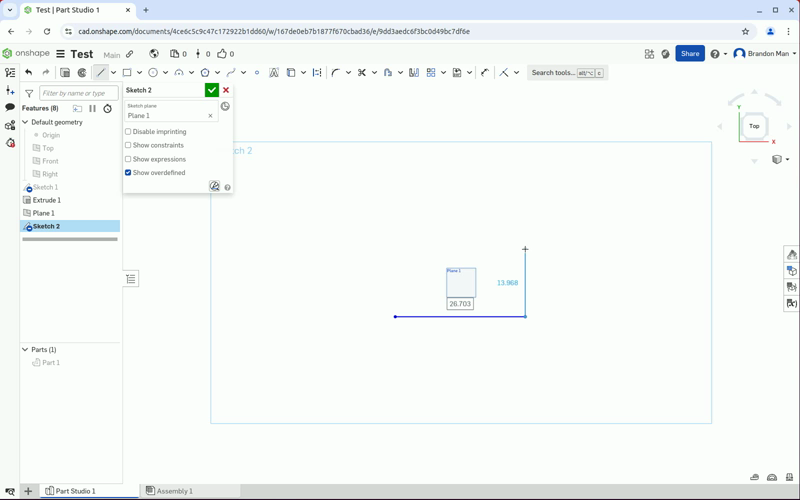
click(525, 248)
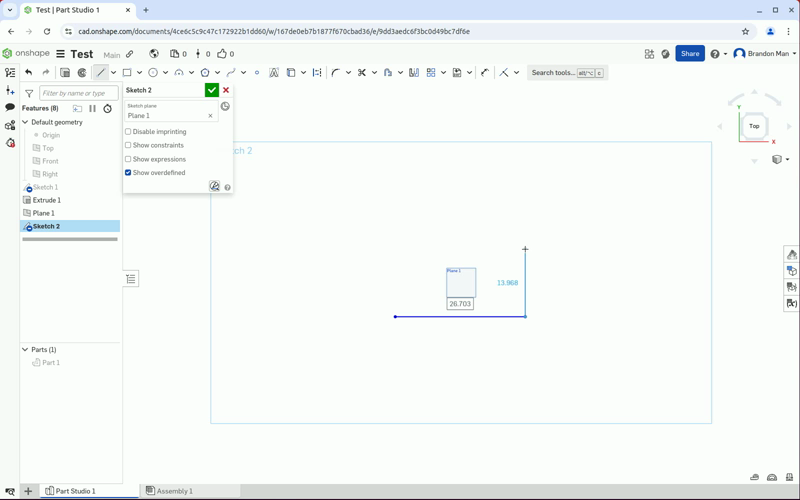
key_up(shift)
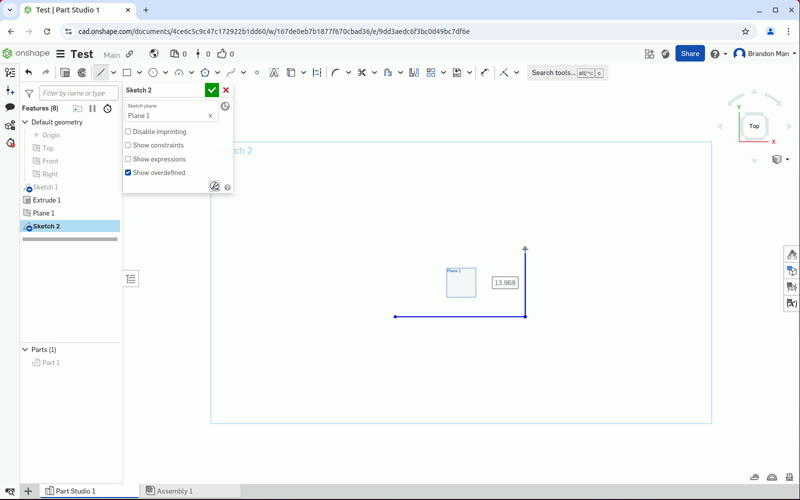
key_down(shift)
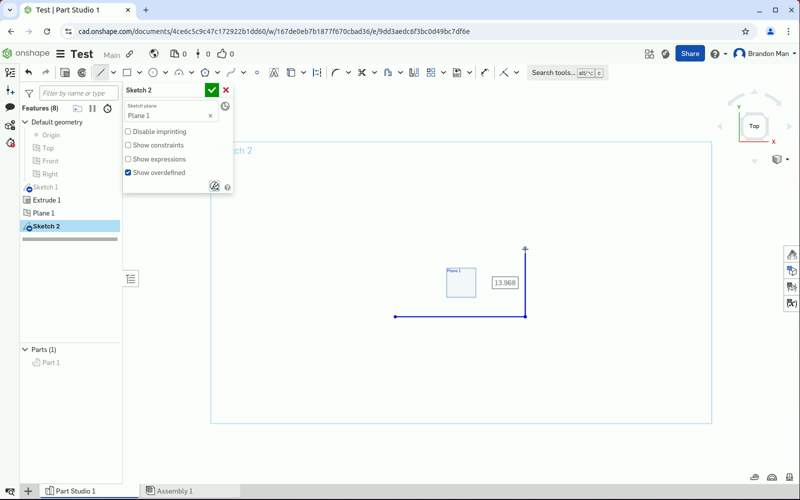
mouse_move(395, 248)
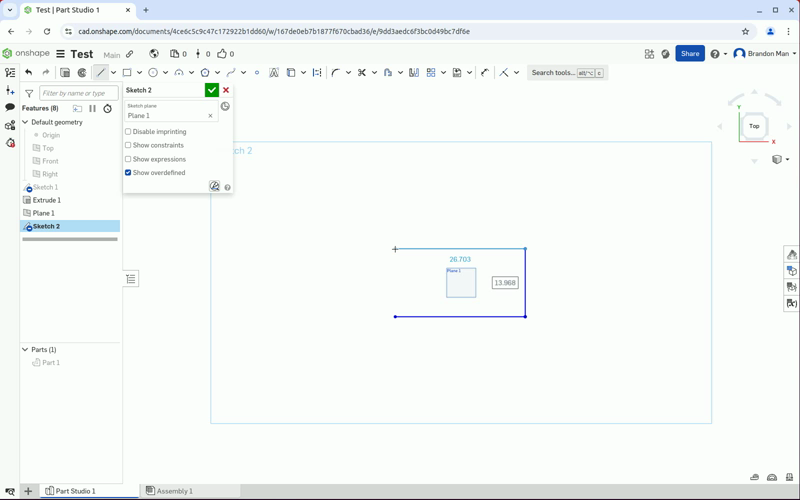
click(395, 248)
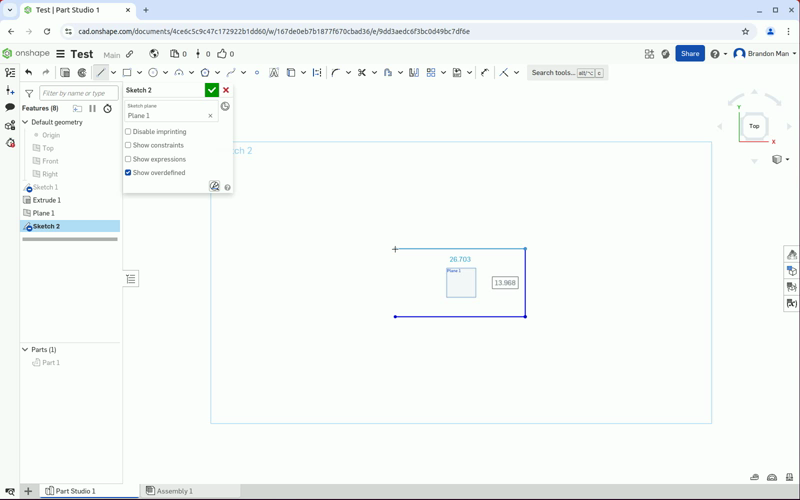
key_up(shift)
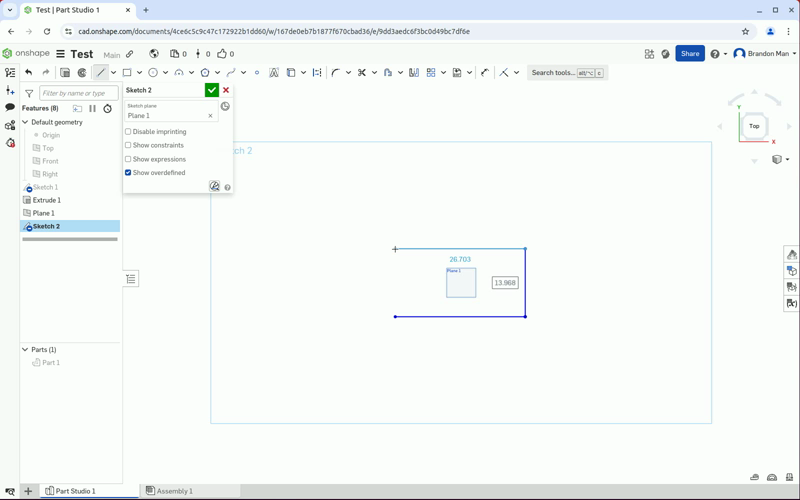
key_down(shift)
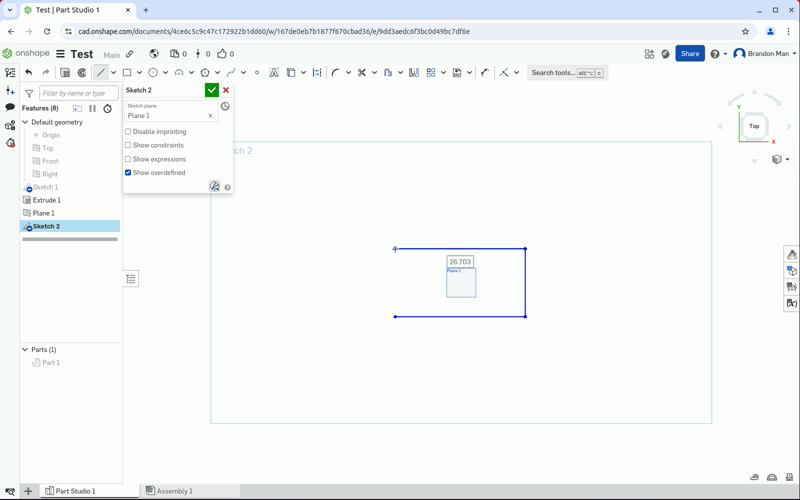
mouse_move(395, 316)
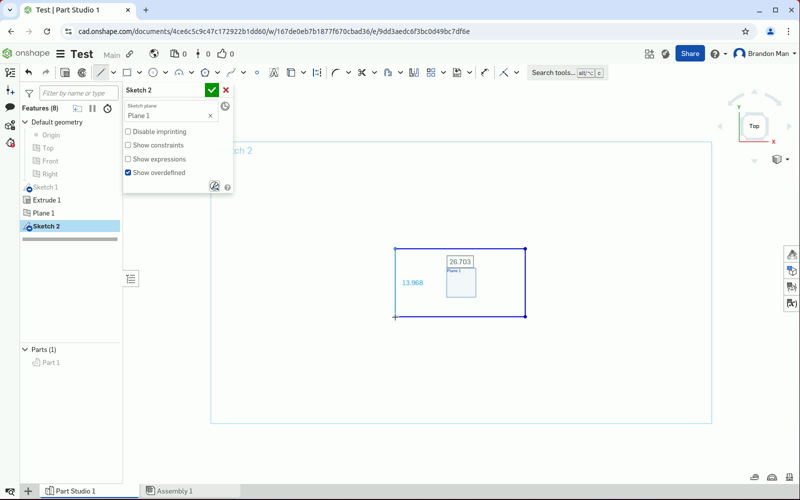
key_up(shift)
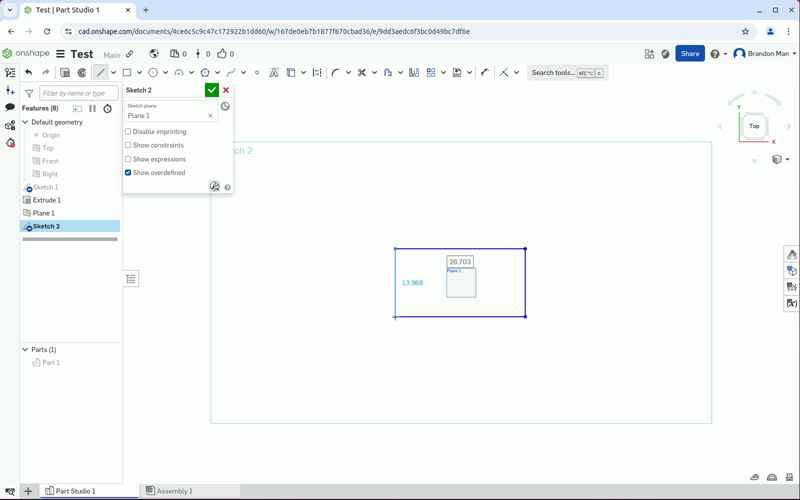
click(395, 316)
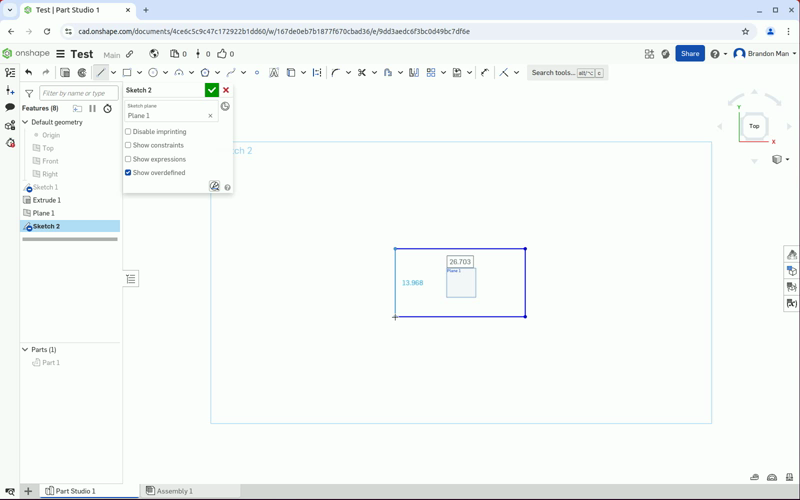
key(esc)
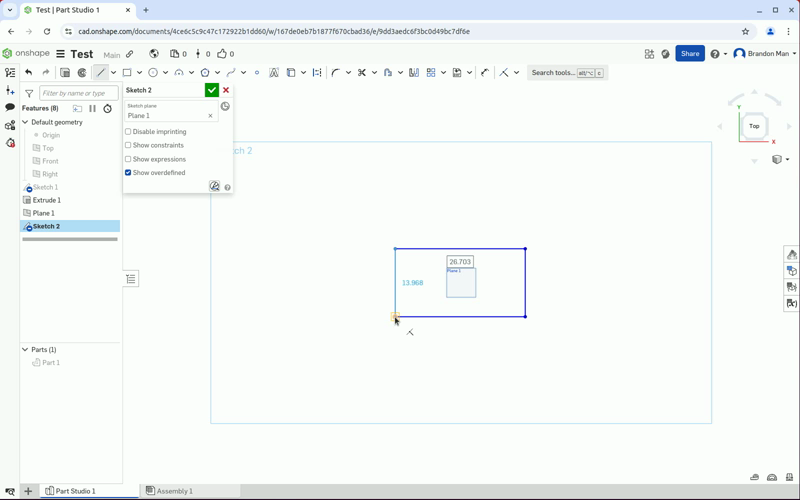
key(l)
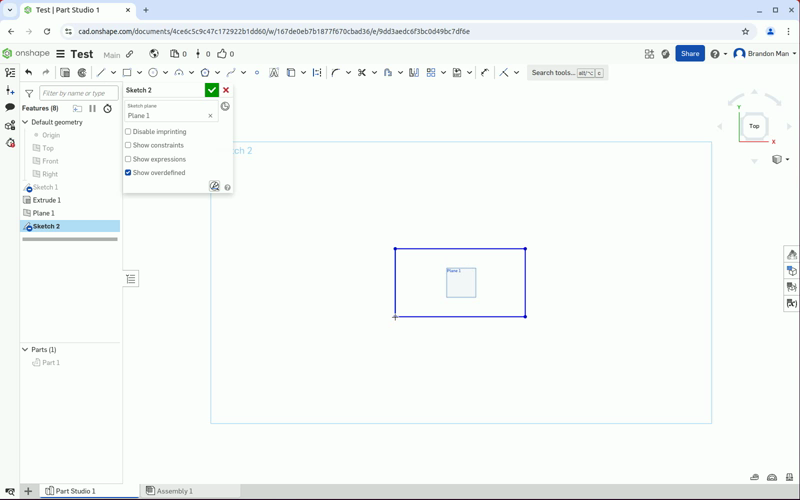
key_down(shift)
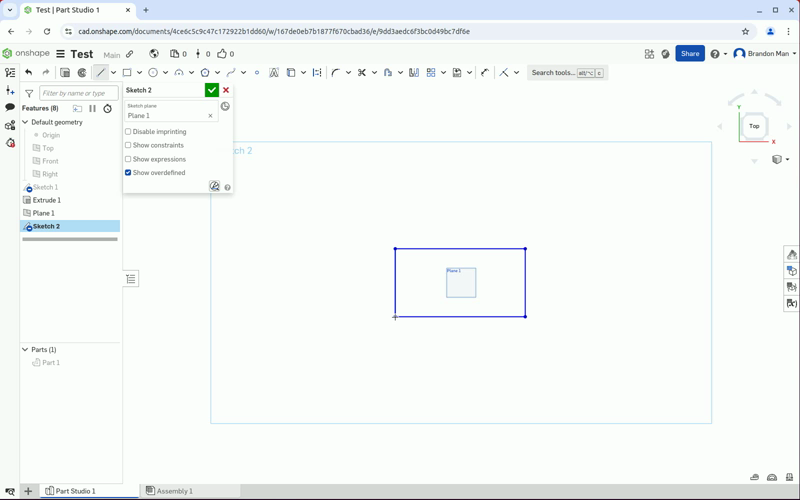
mouse_move(397, 314)
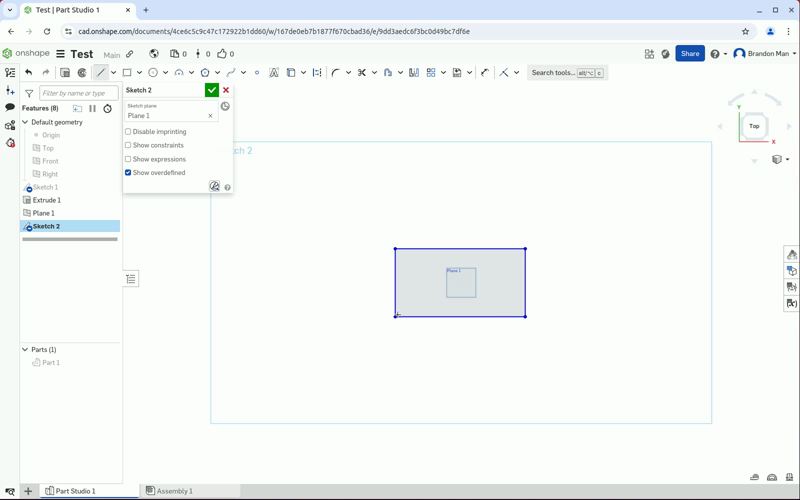
scroll(6)
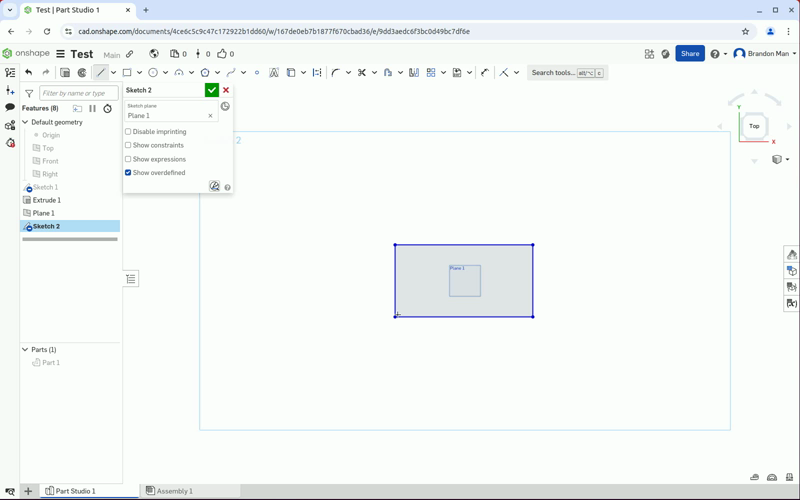
scroll(6)
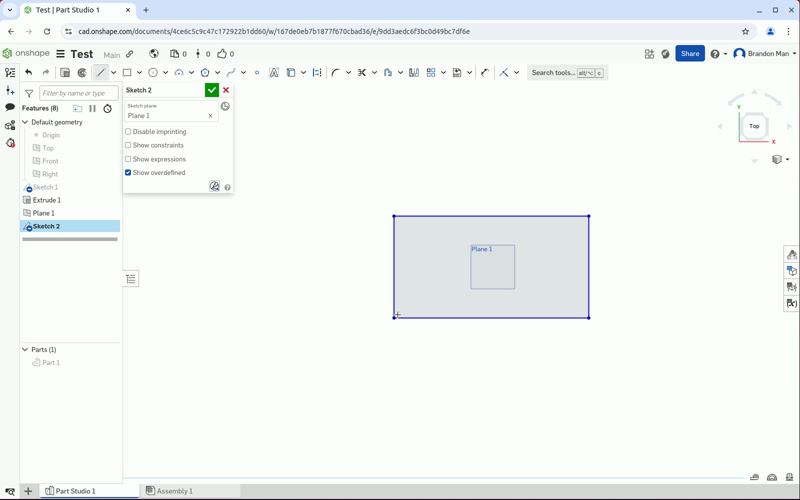
scroll(6)
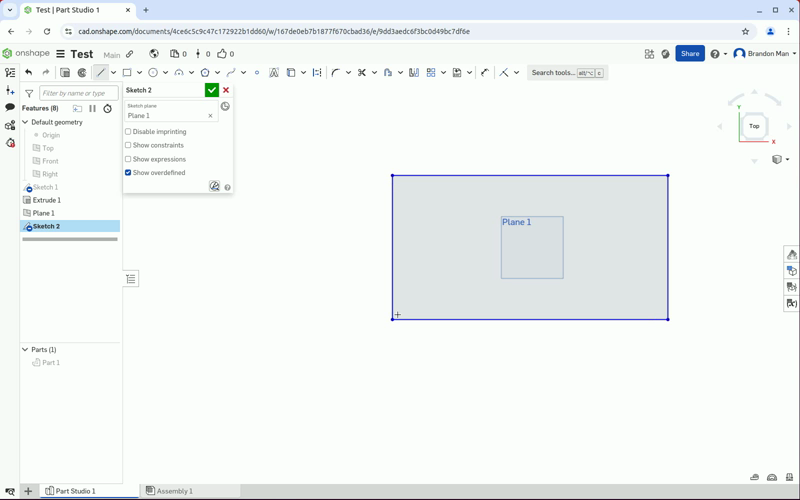
scroll(6)
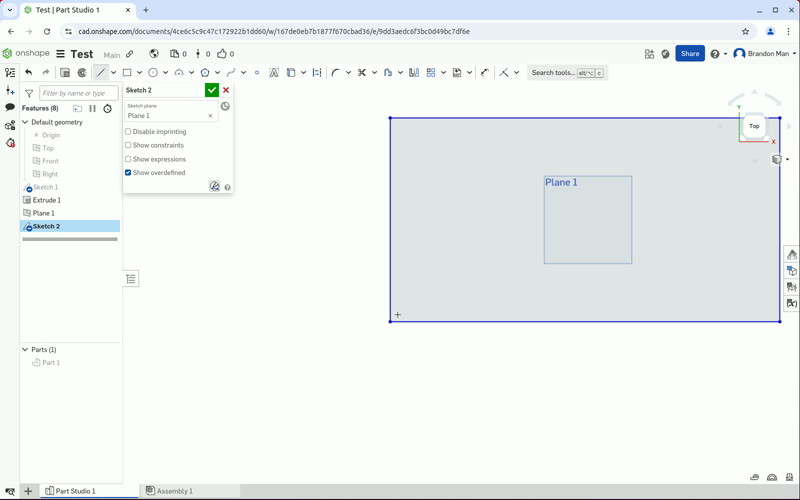
scroll(6)
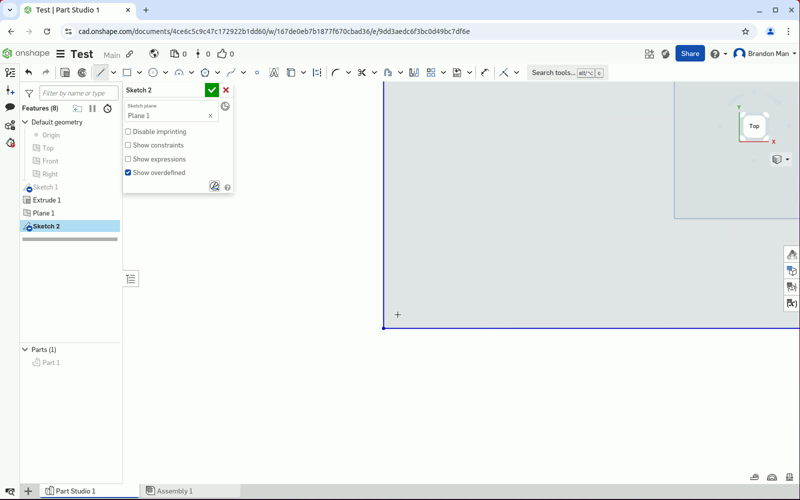
scroll(6)
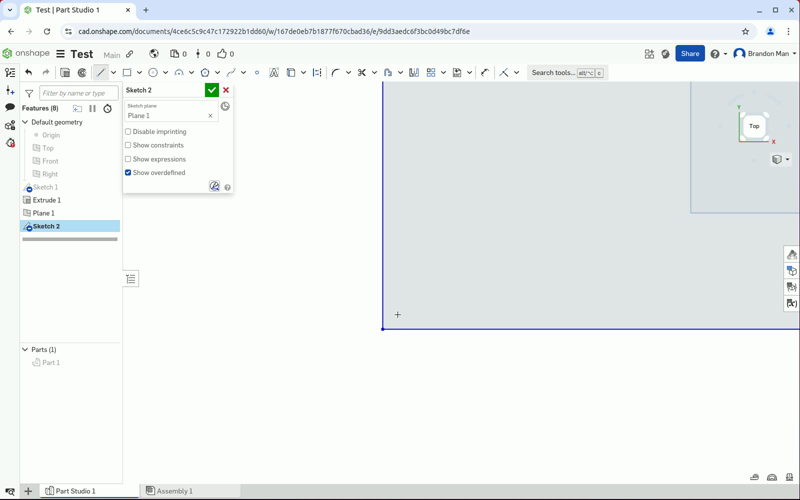
scroll(6)
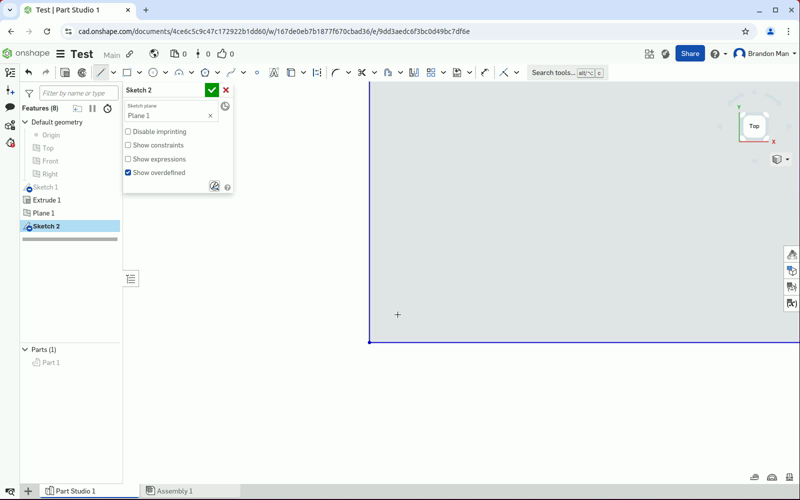
click(397, 314)
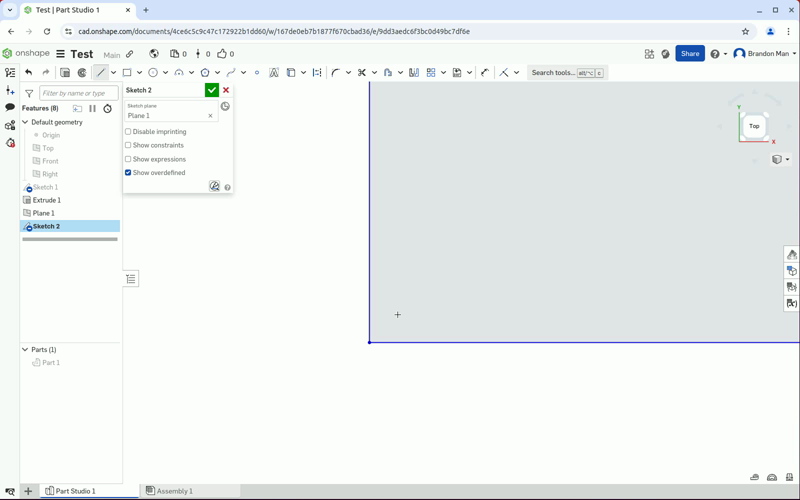
scroll(-6)
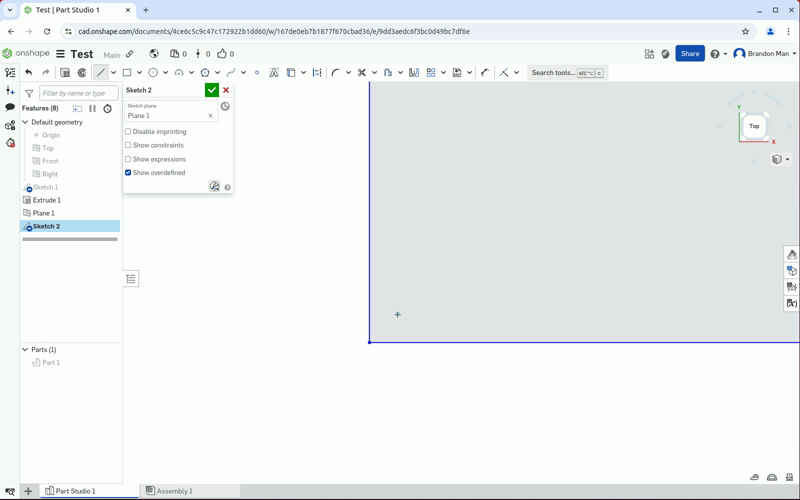
scroll(-6)
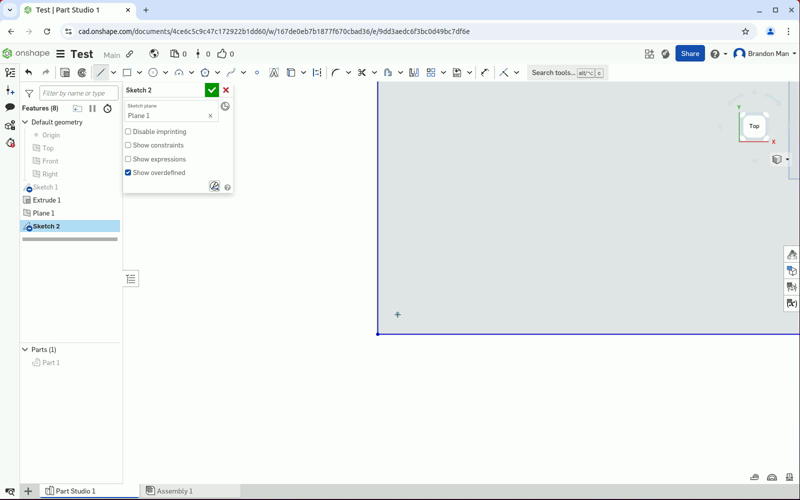
scroll(-6)
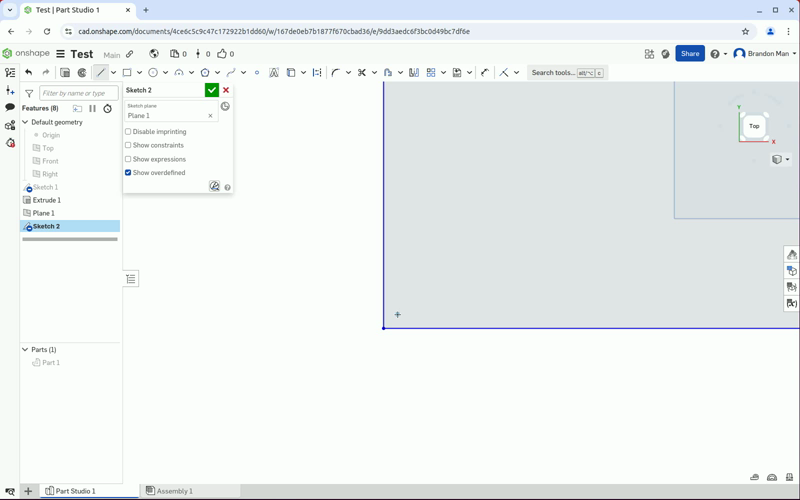
scroll(-6)
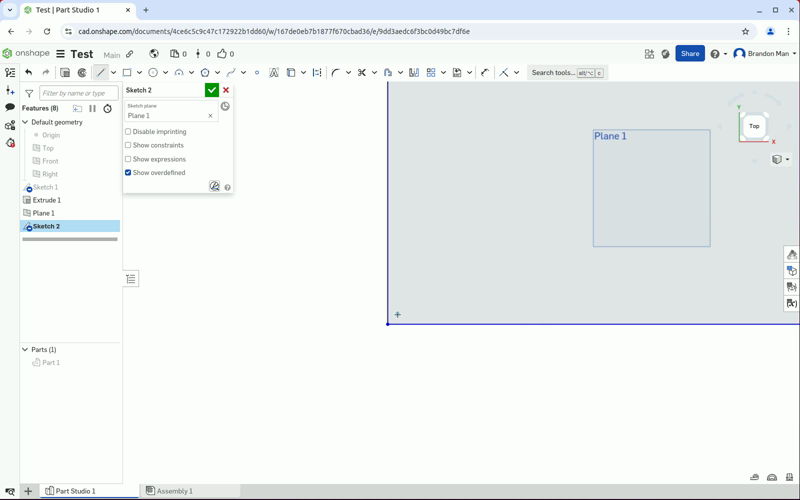
scroll(-6)
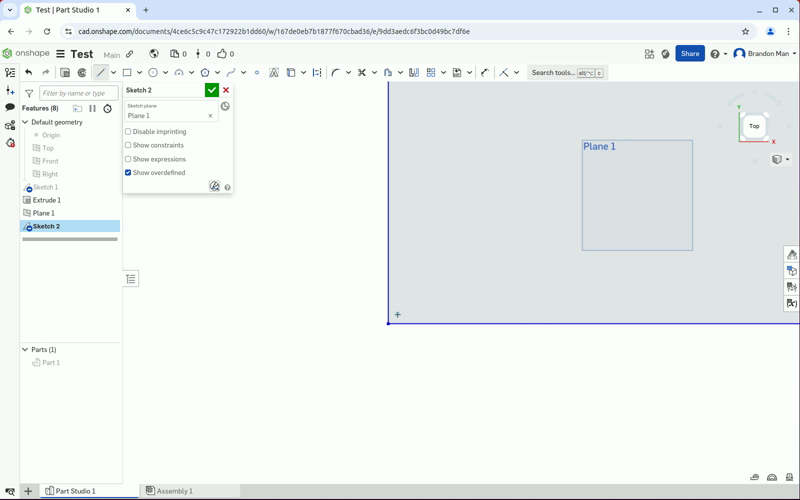
scroll(-6)
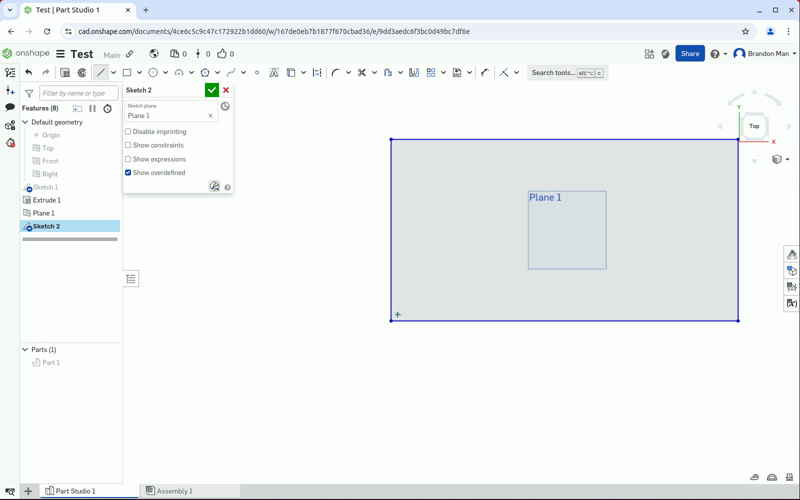
scroll(-6)
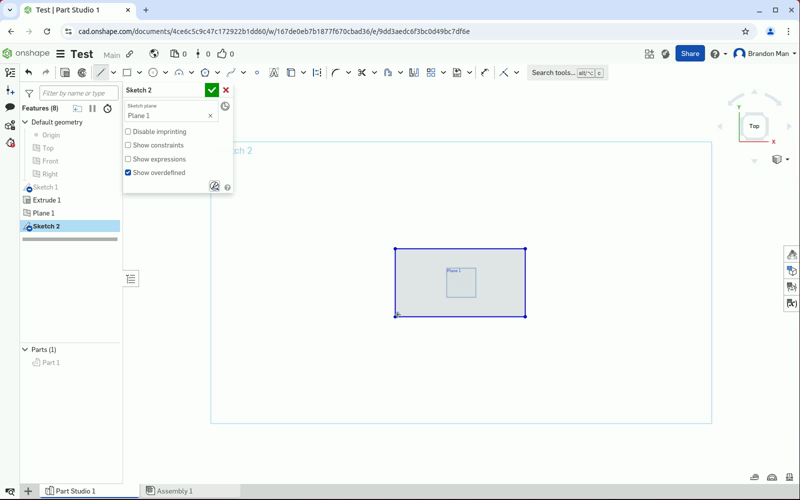
key_up(shift)
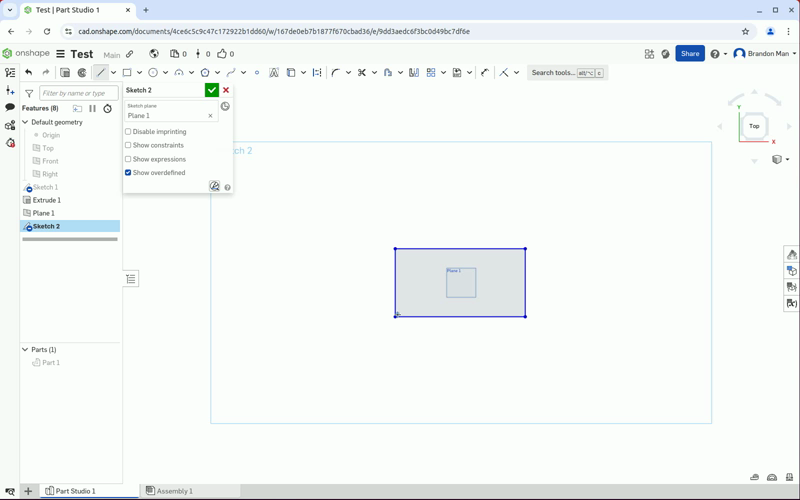
key_down(shift)
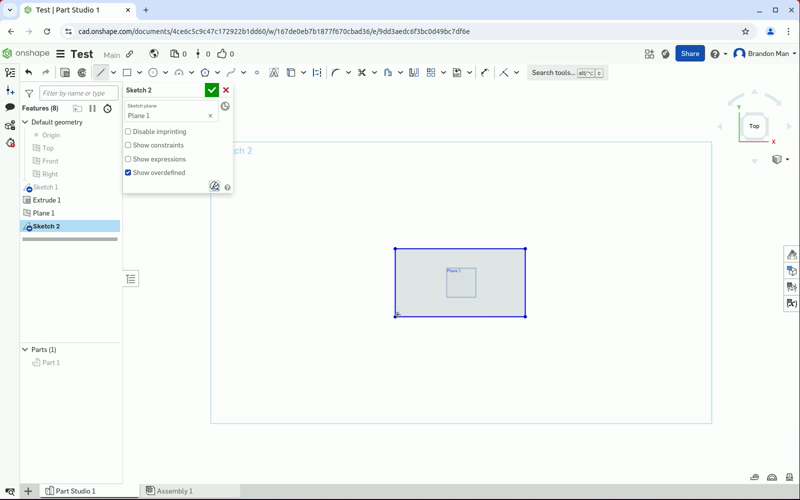
mouse_move(522, 314)
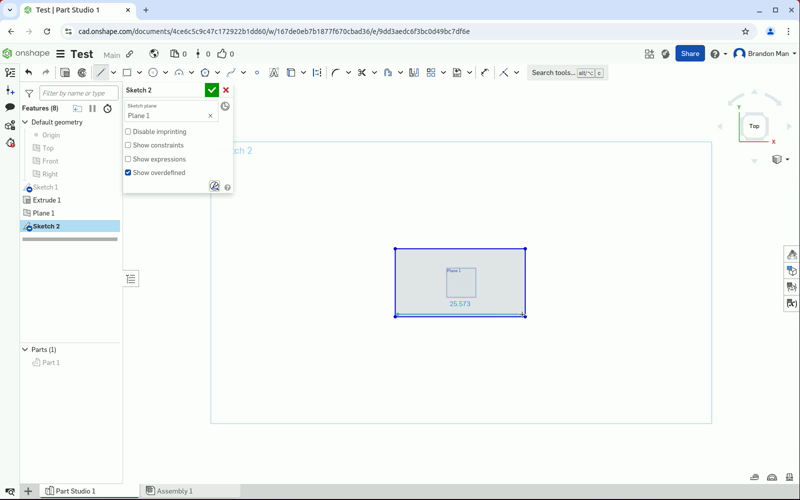
scroll(6)
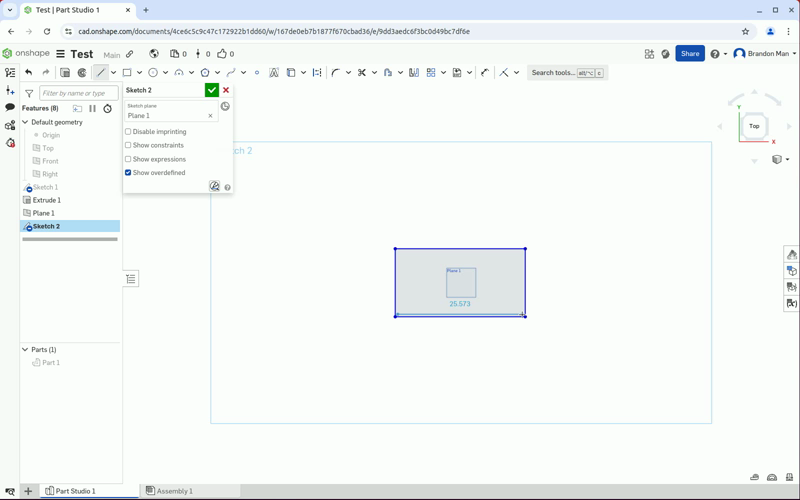
scroll(6)
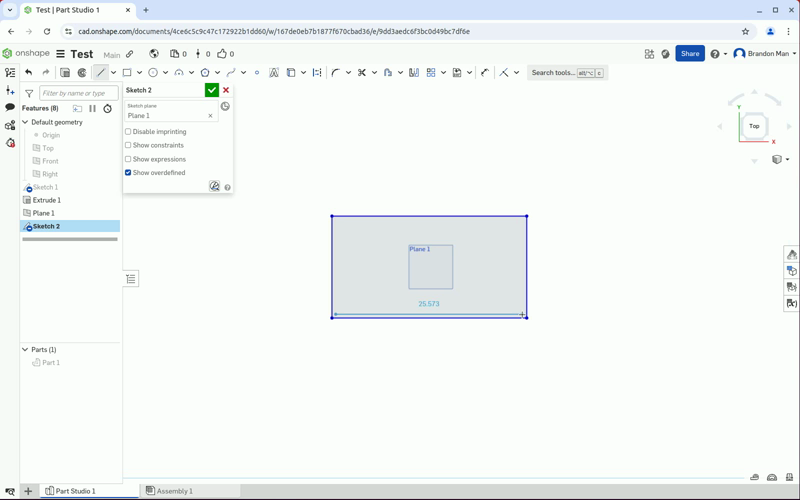
scroll(6)
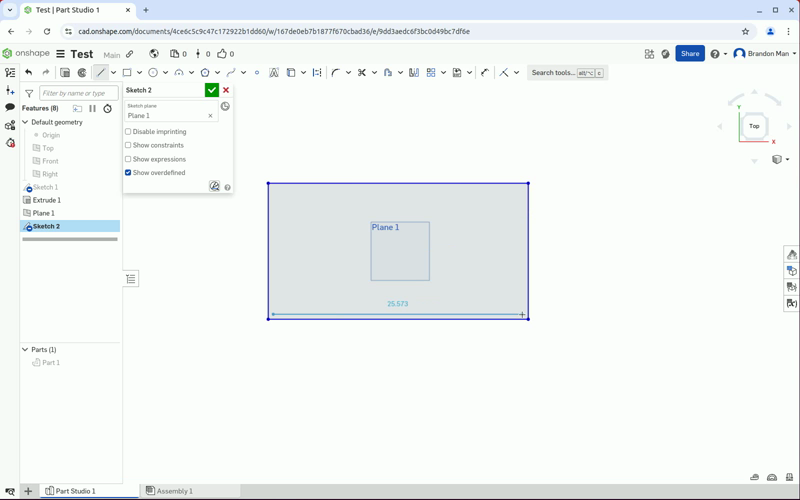
scroll(6)
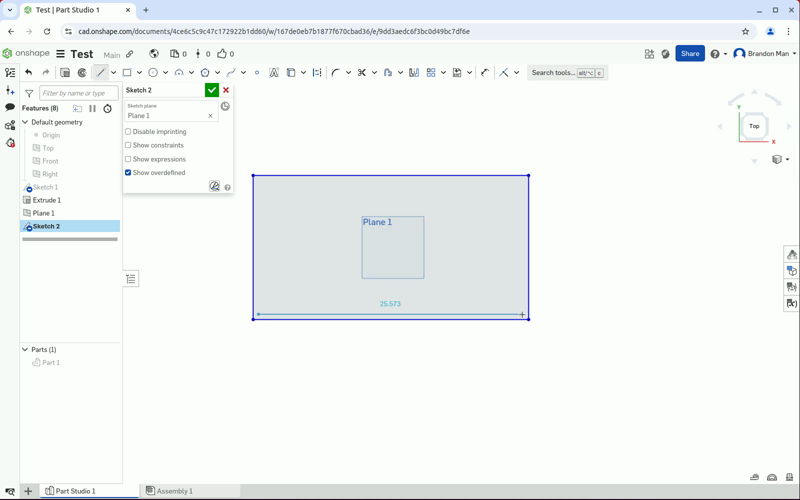
scroll(6)
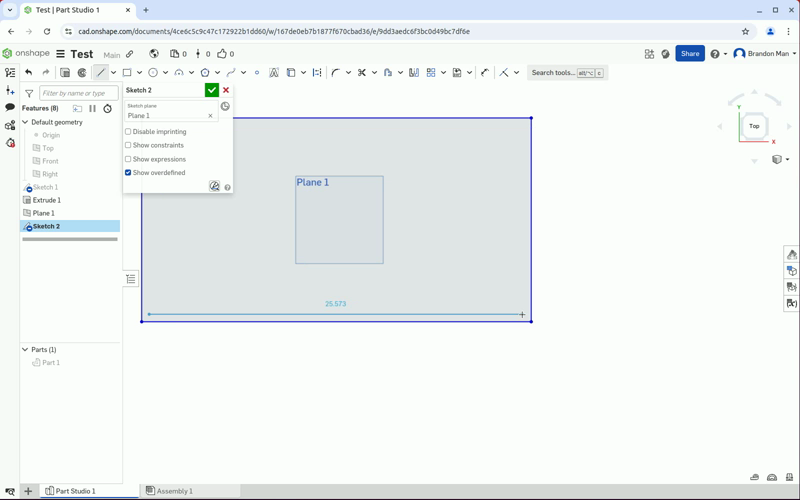
scroll(6)
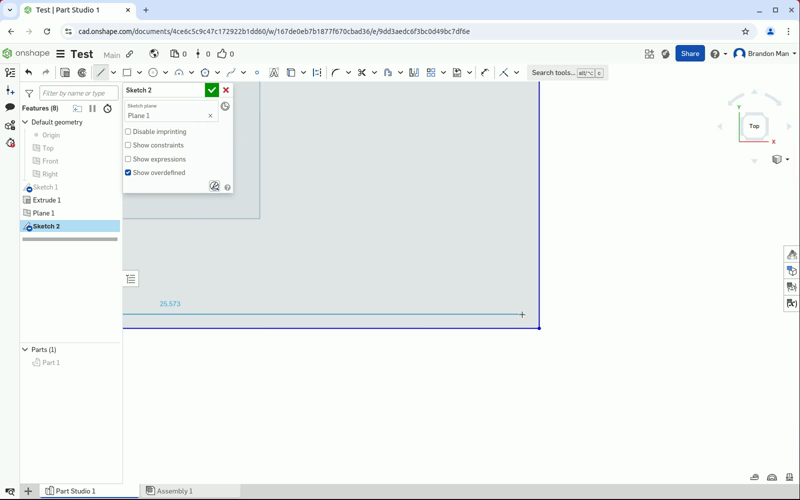
scroll(6)
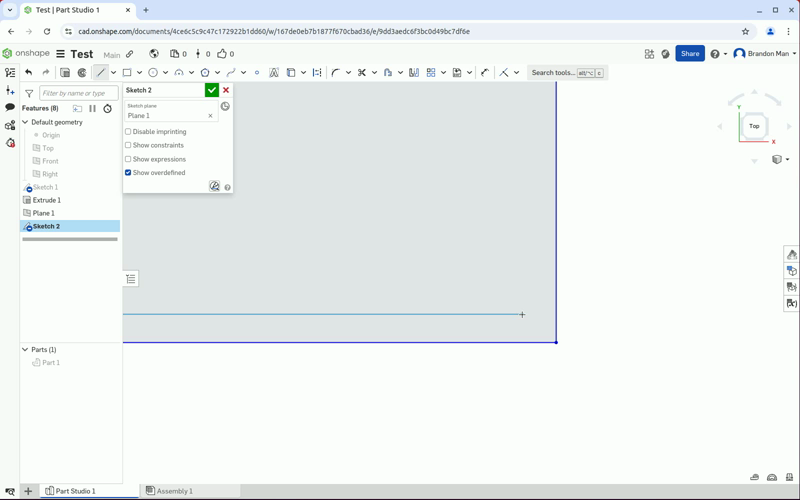
click(522, 314)
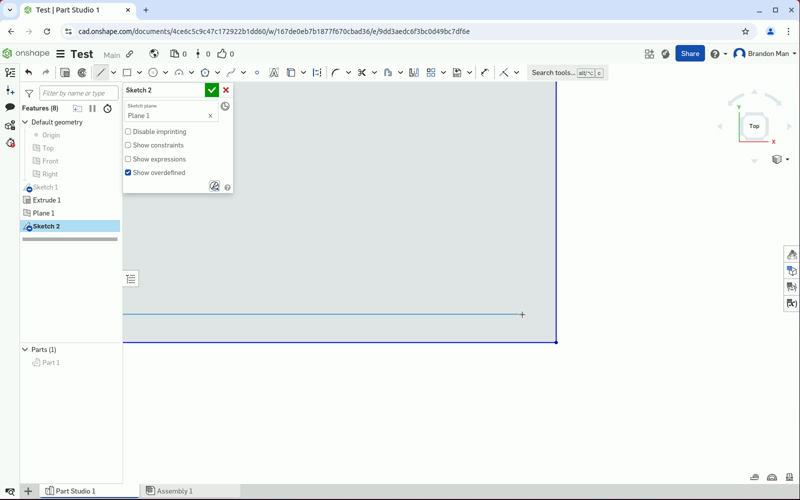
scroll(-6)
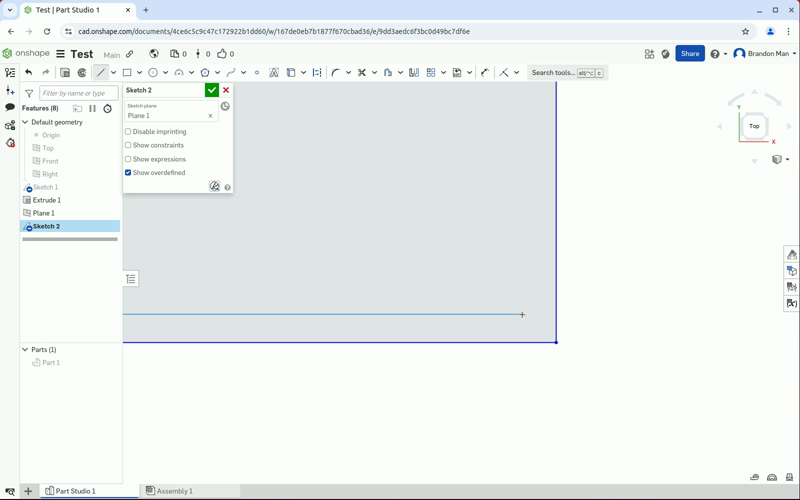
scroll(-6)
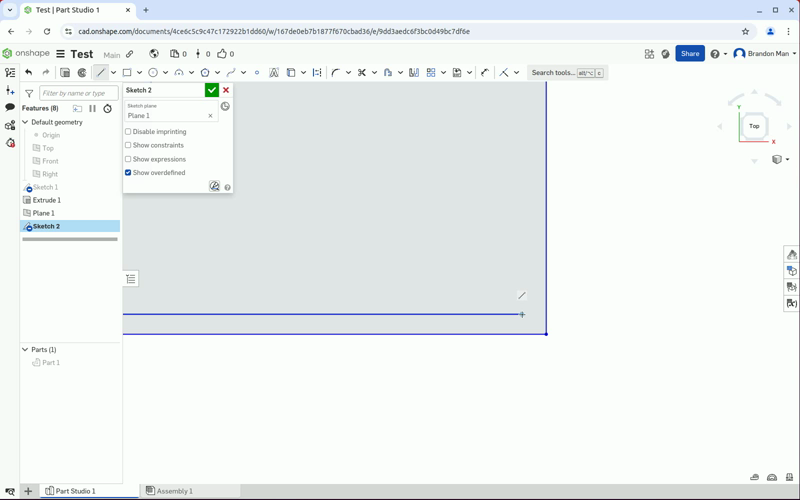
scroll(-6)
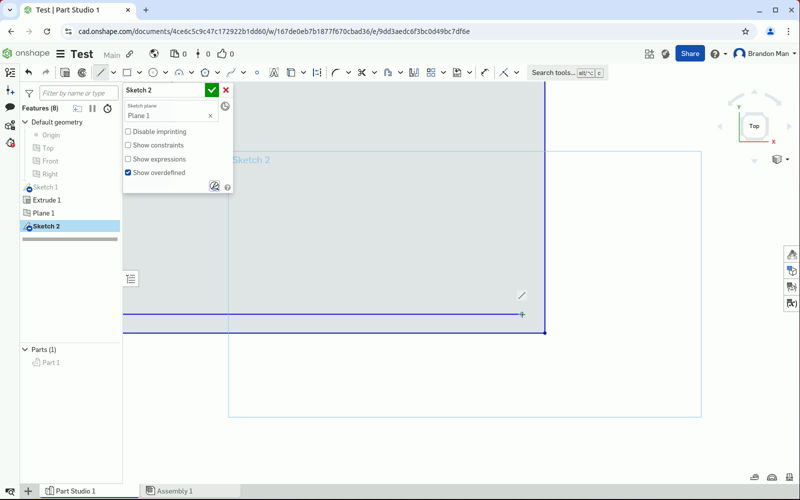
scroll(-6)
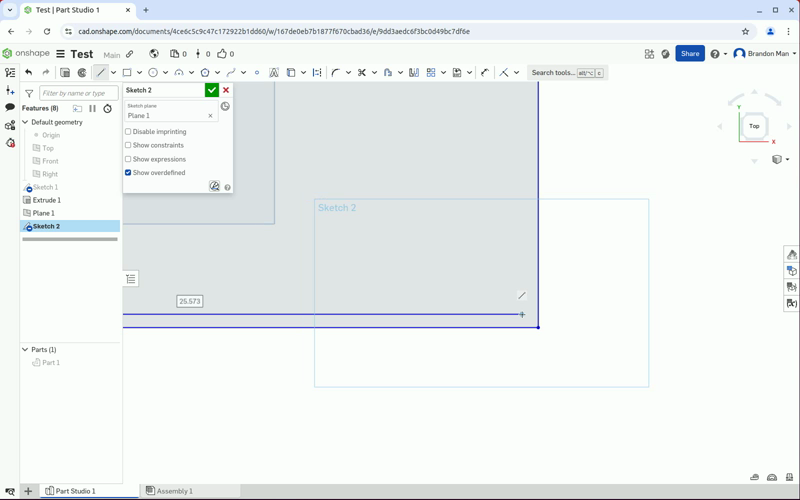
scroll(-6)
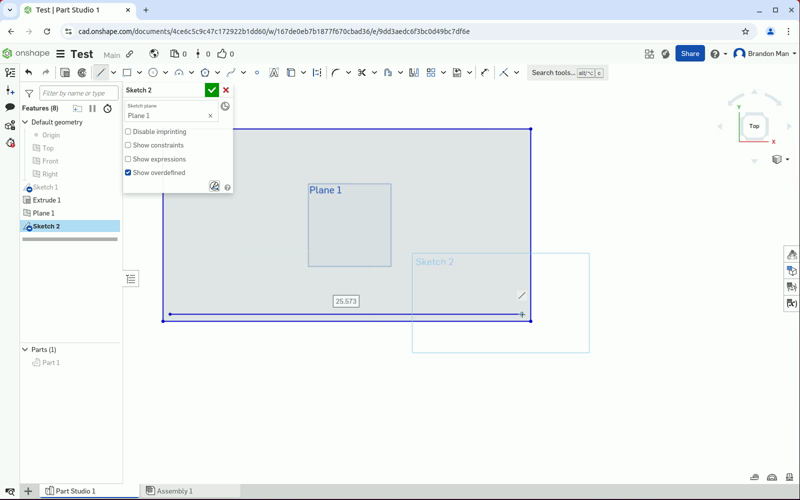
scroll(-6)
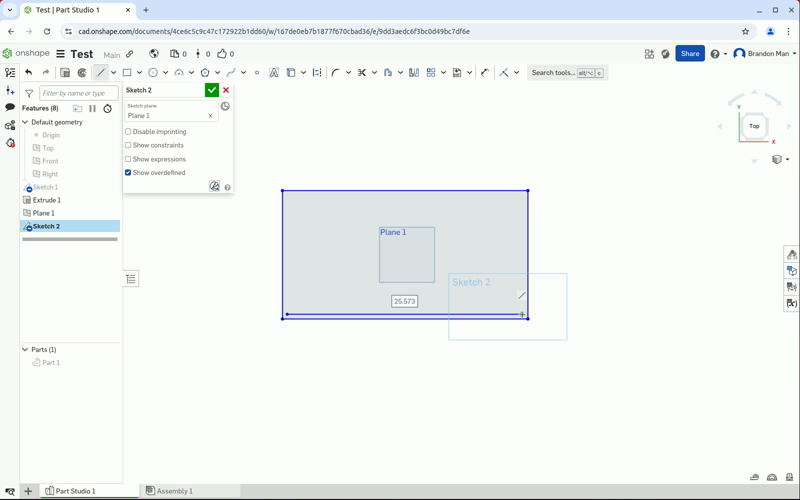
scroll(-6)
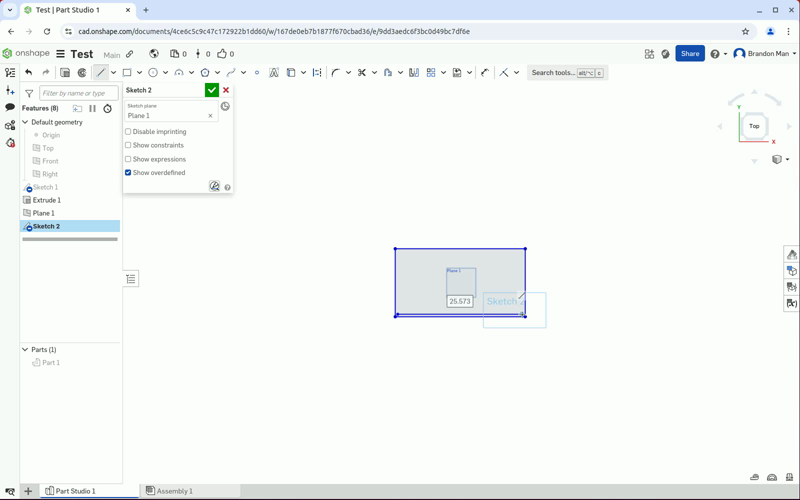
key_up(shift)
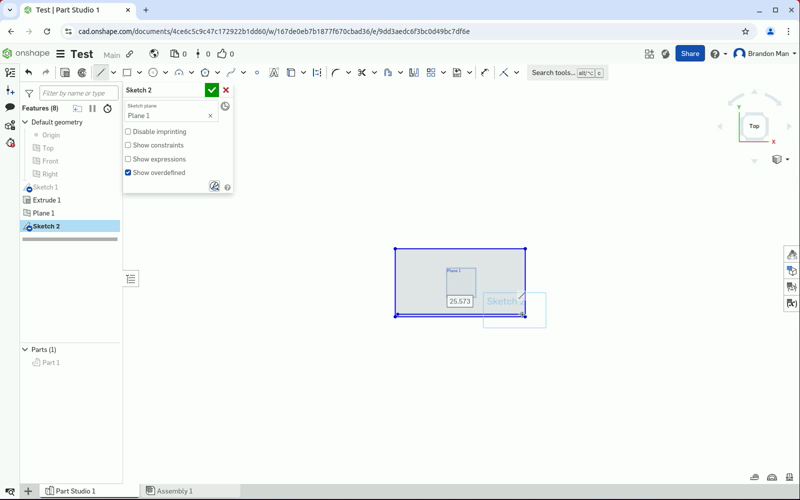
key_down(shift)
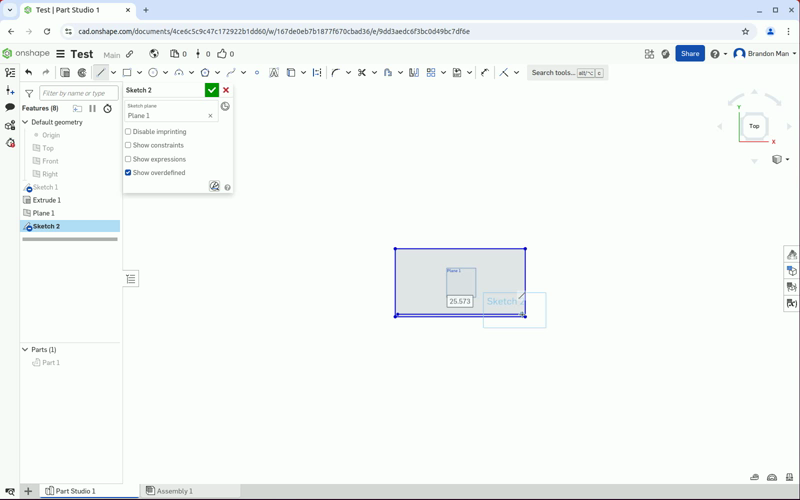
mouse_move(522, 251)
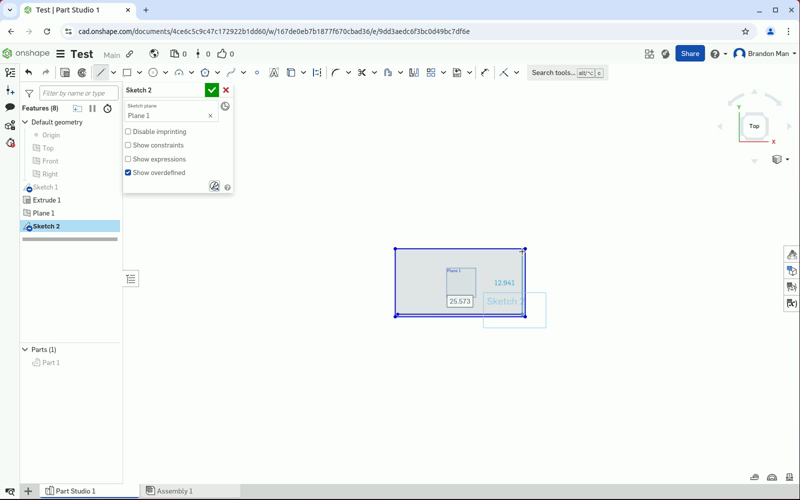
scroll(6)
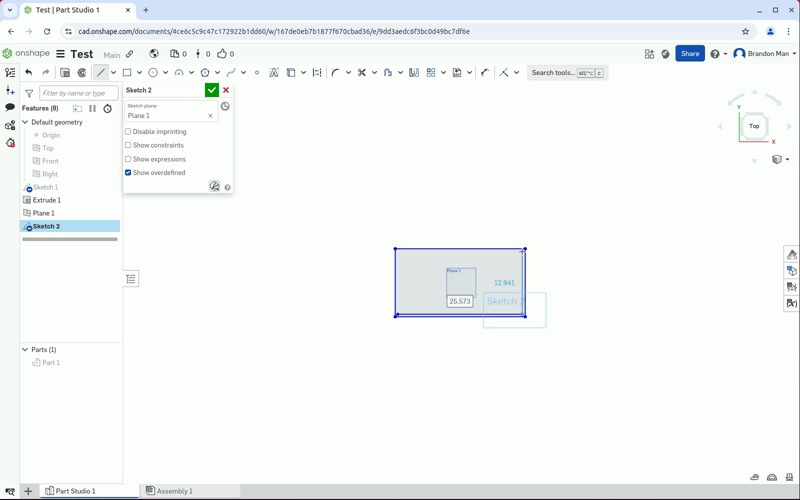
scroll(6)
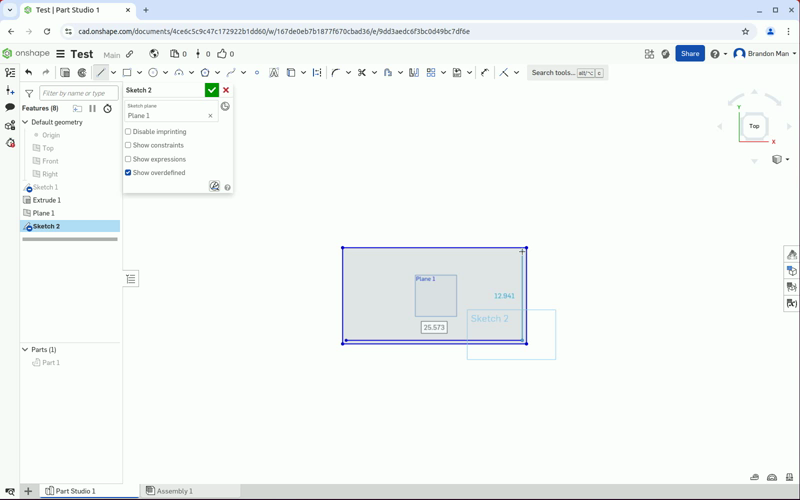
scroll(6)
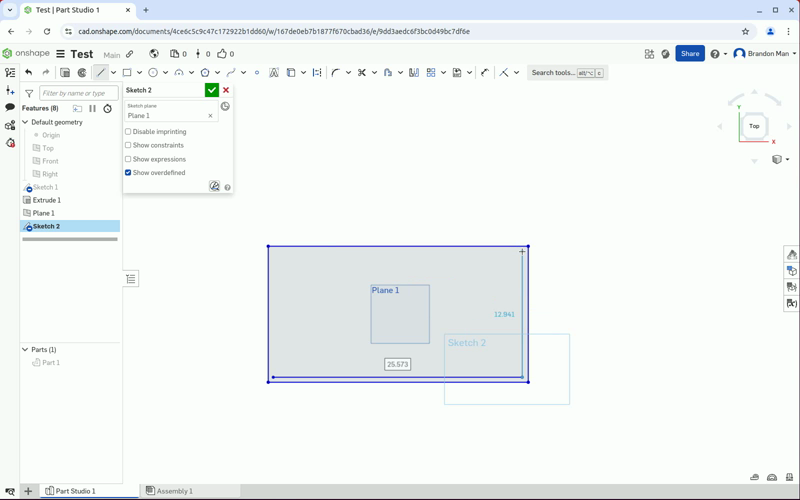
scroll(6)
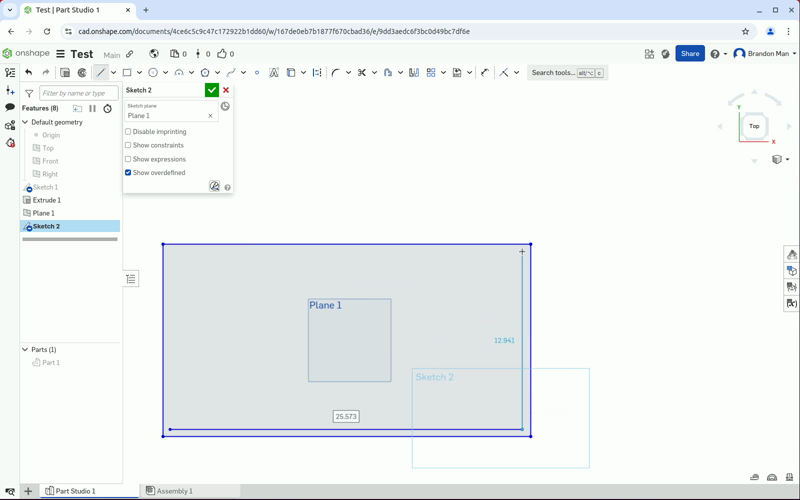
scroll(6)
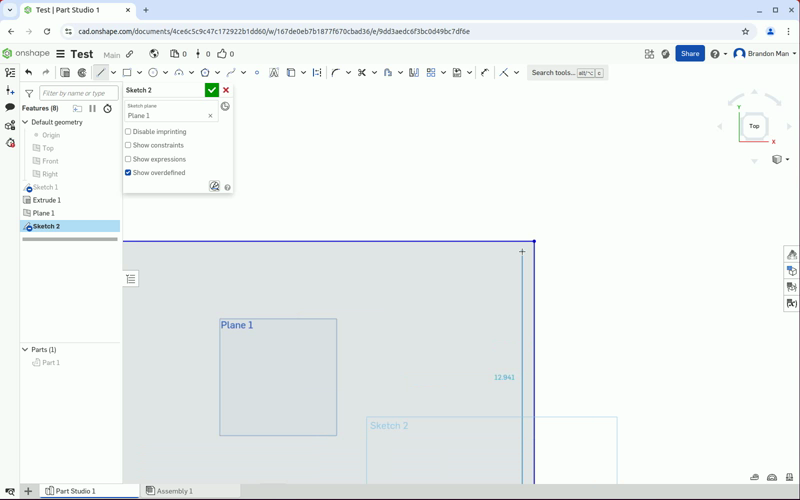
scroll(6)
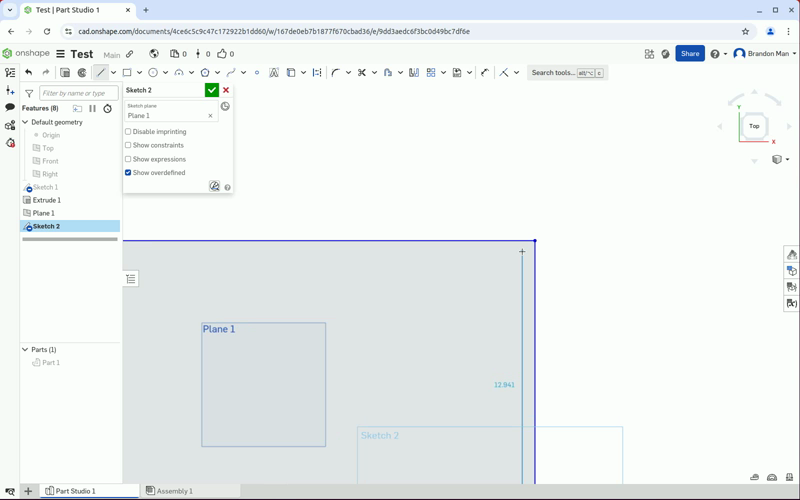
scroll(6)
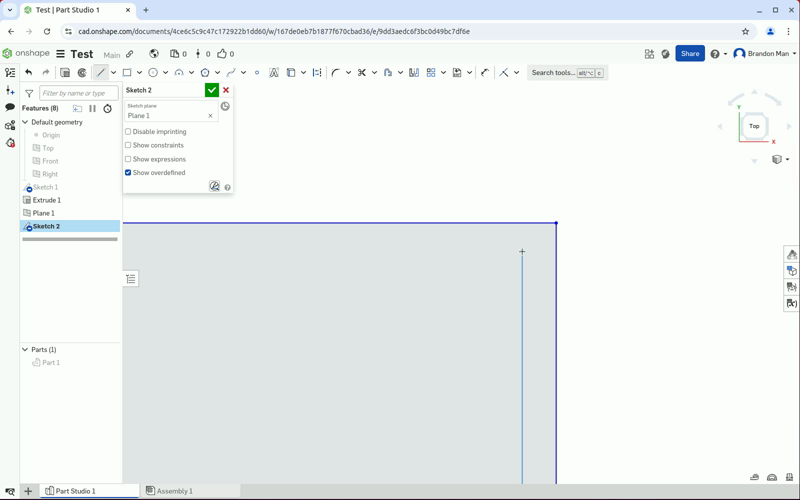
click(522, 251)
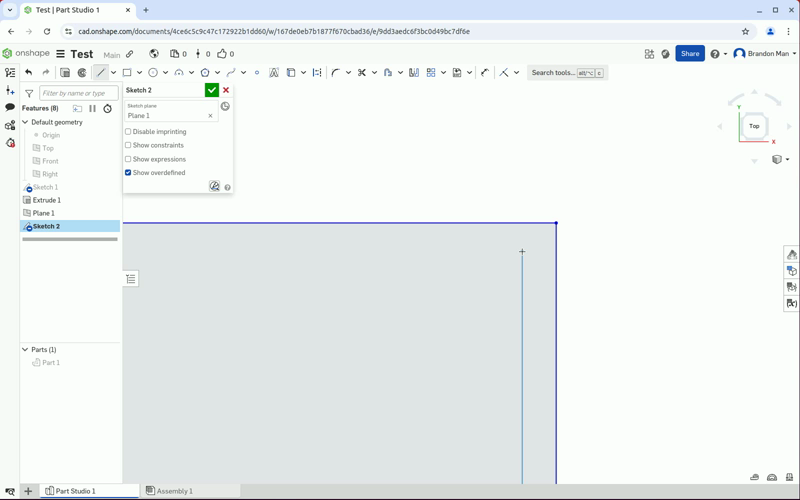
scroll(-6)
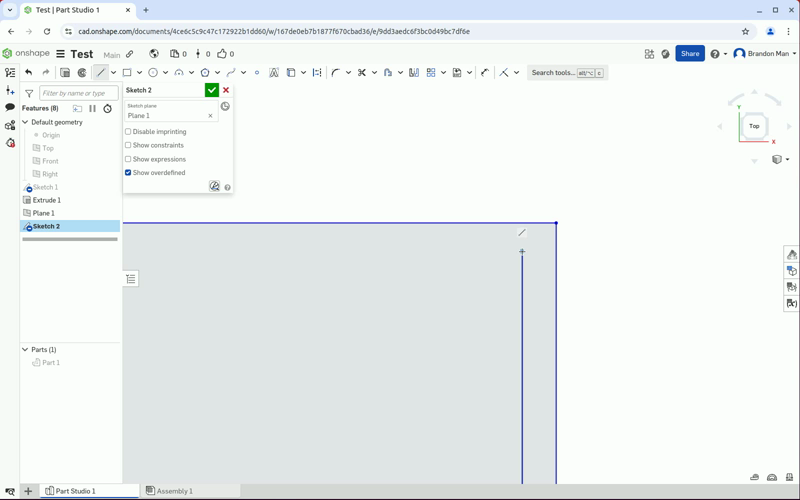
scroll(-6)
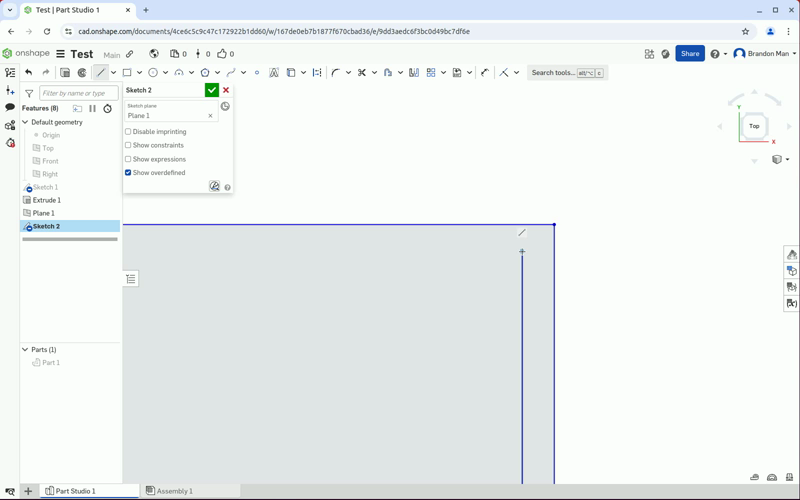
scroll(-6)
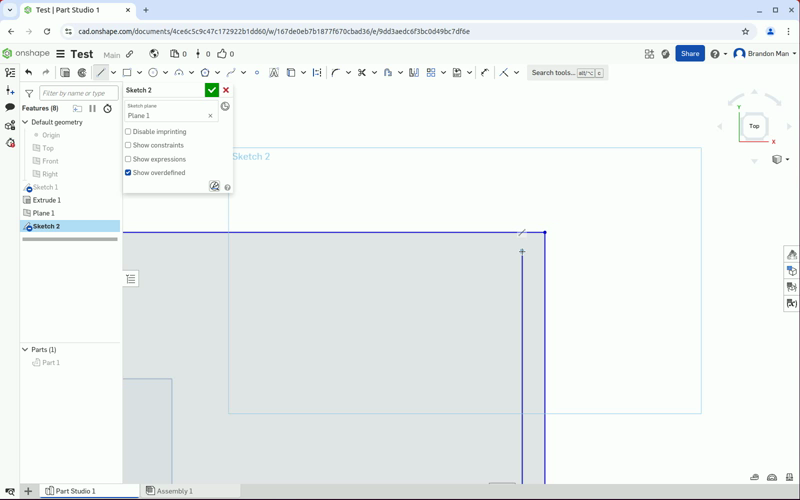
scroll(-6)
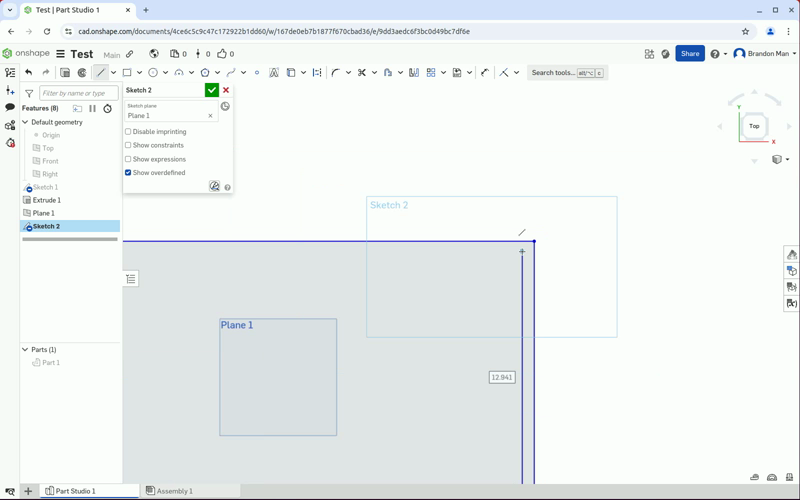
scroll(-6)
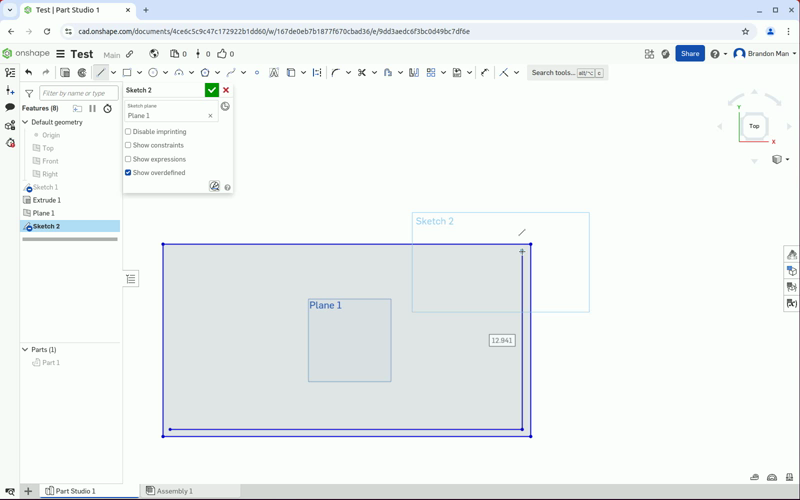
scroll(-6)
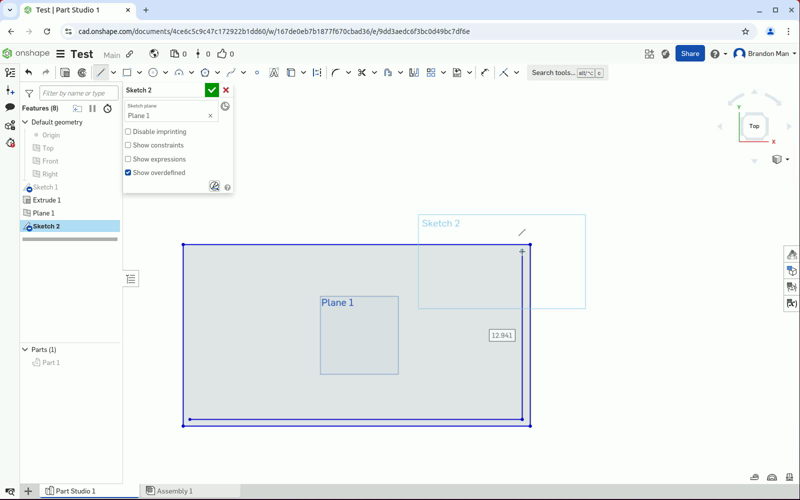
scroll(-6)
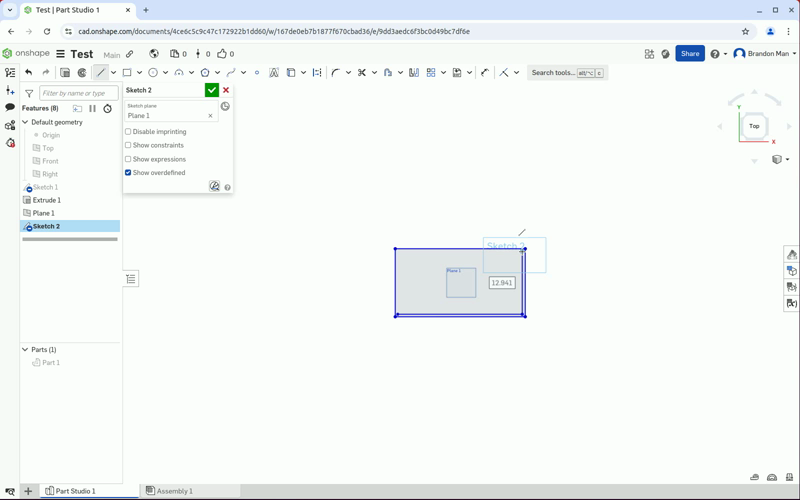
key_up(shift)
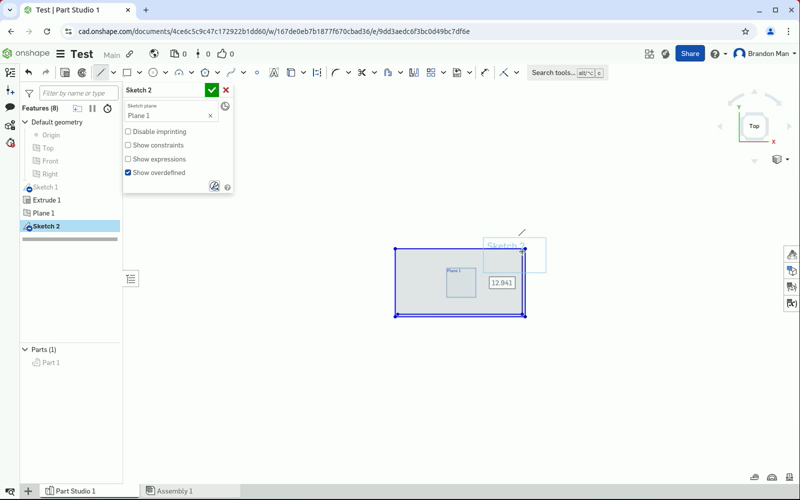
key_down(shift)
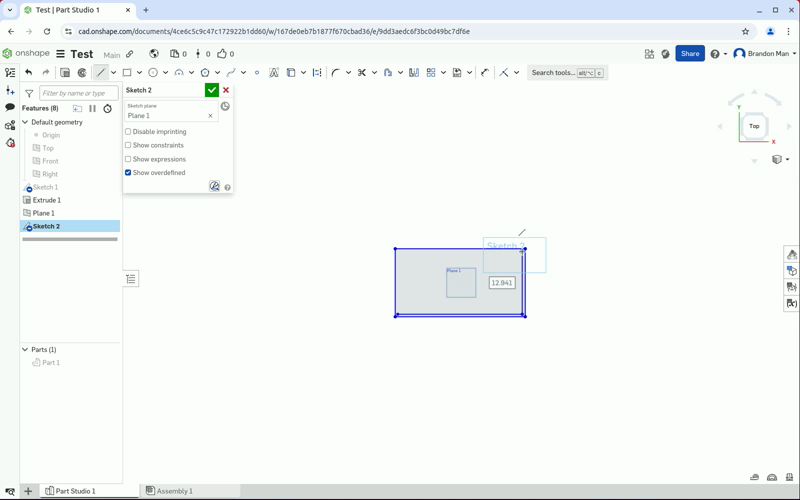
mouse_move(397, 251)
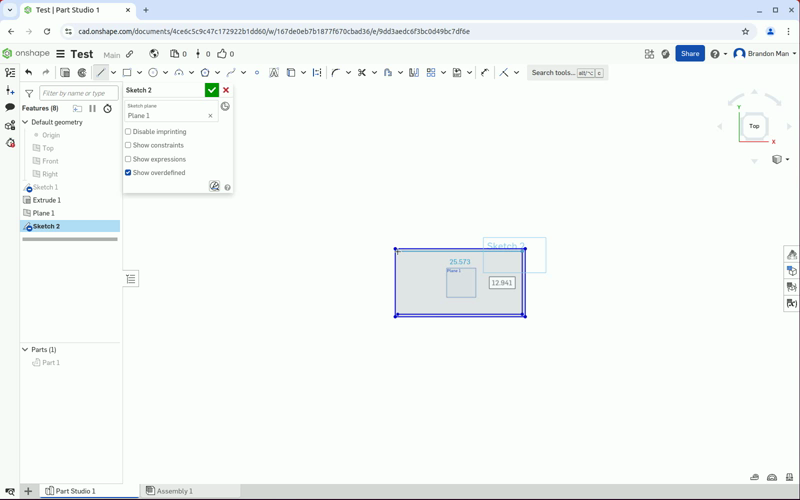
scroll(6)
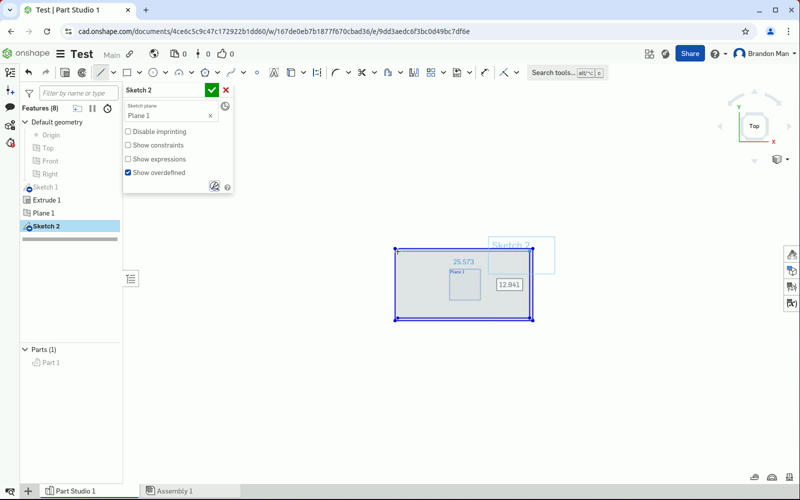
scroll(6)
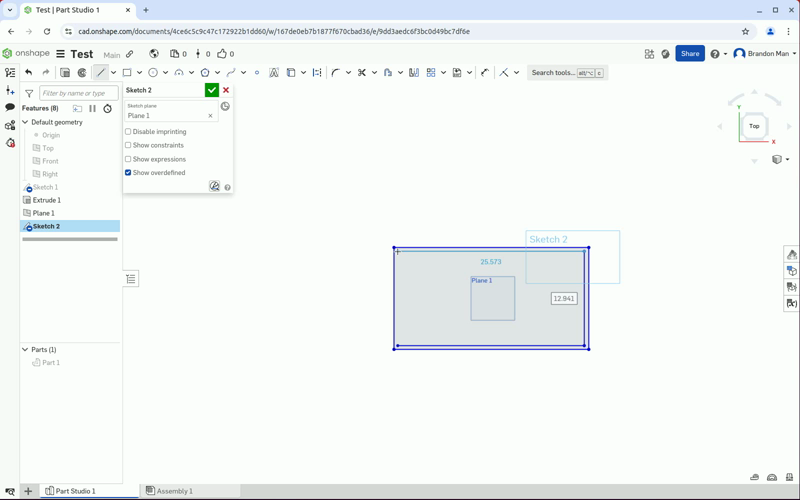
scroll(6)
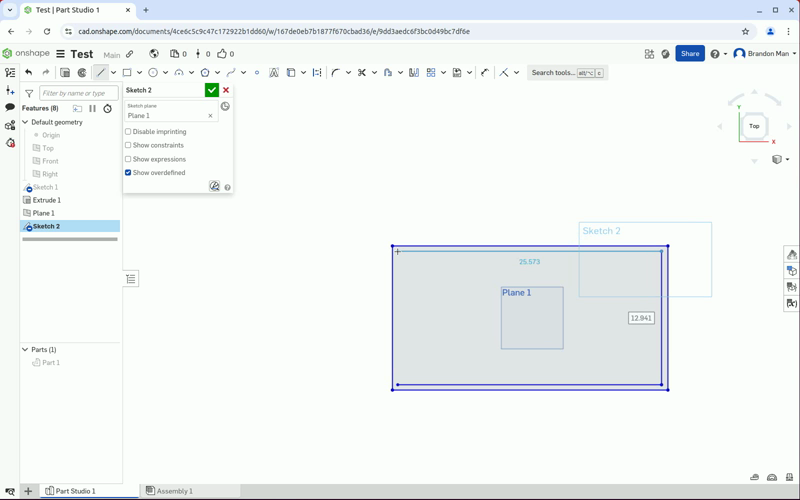
scroll(6)
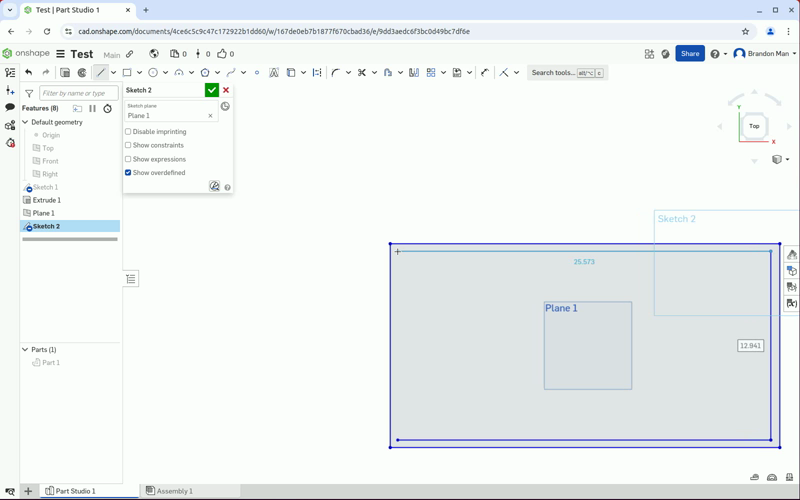
scroll(6)
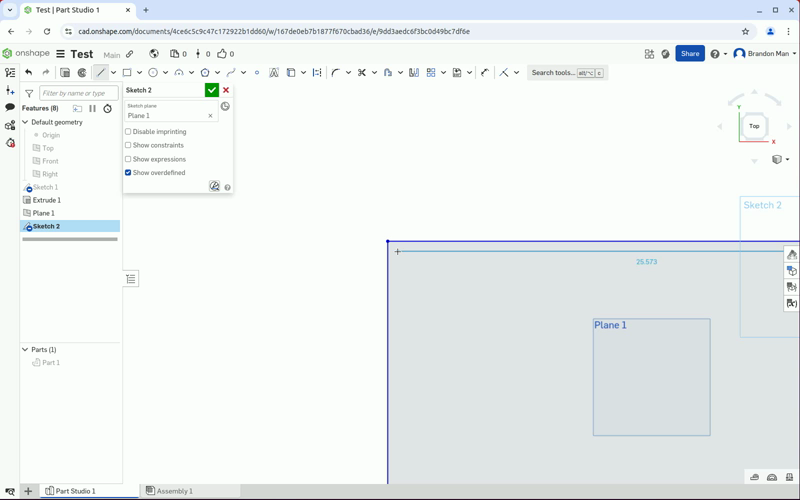
scroll(6)
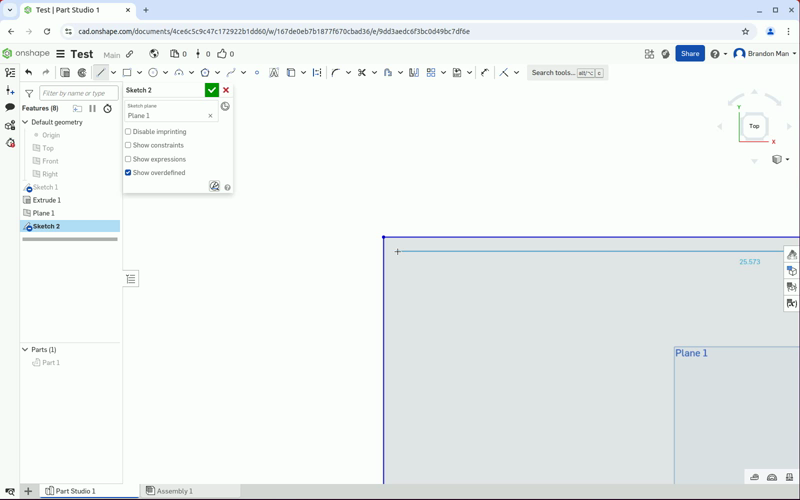
scroll(6)
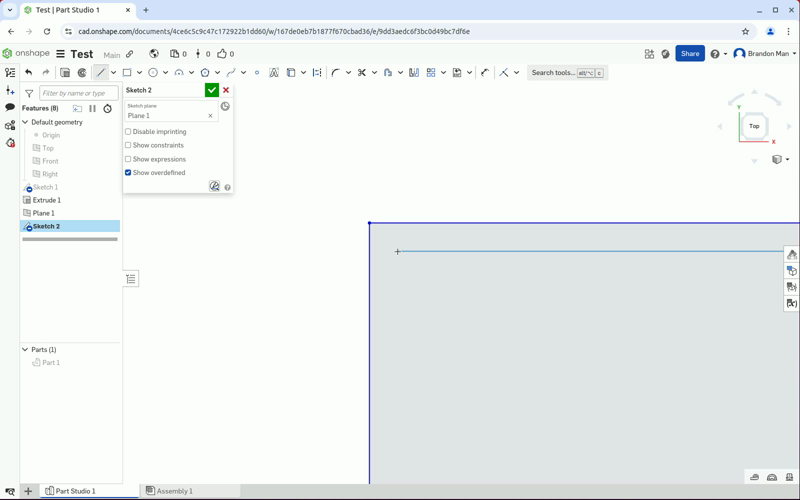
click(397, 251)
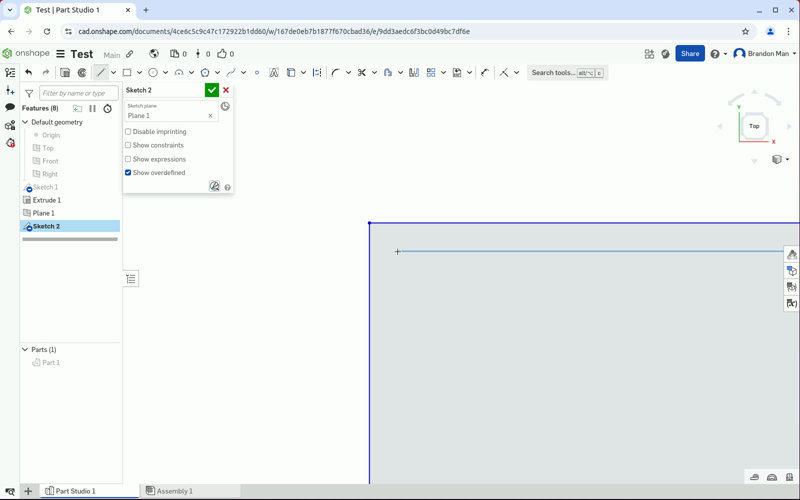
scroll(-6)
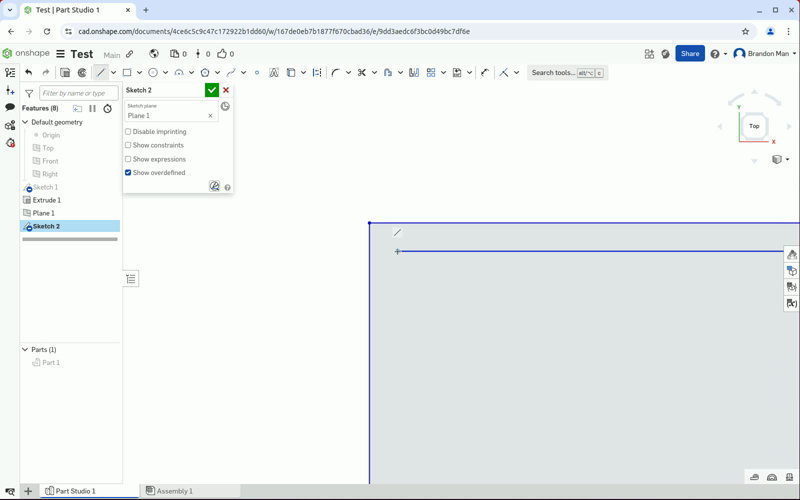
scroll(-6)
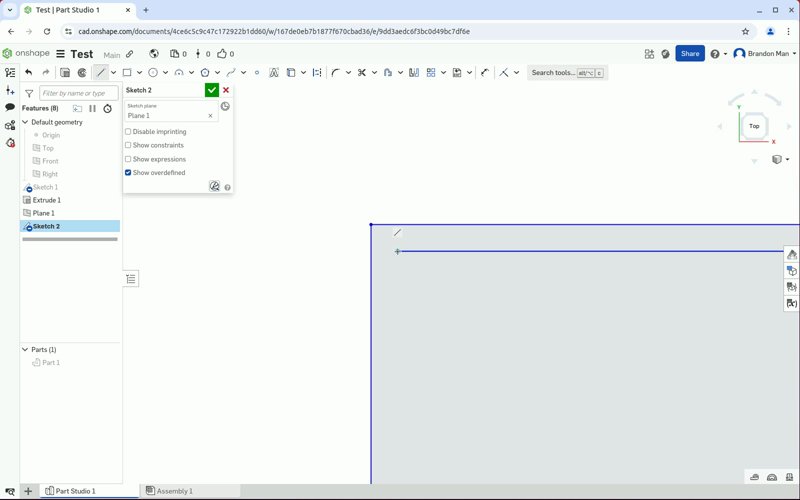
scroll(-6)
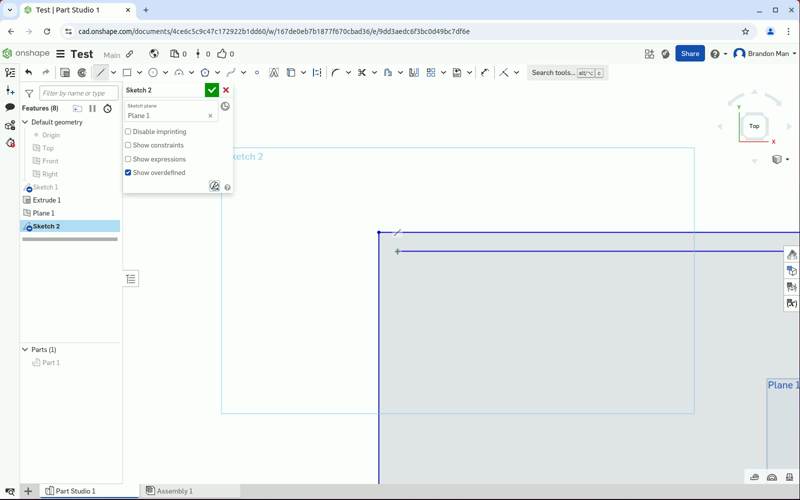
scroll(-6)
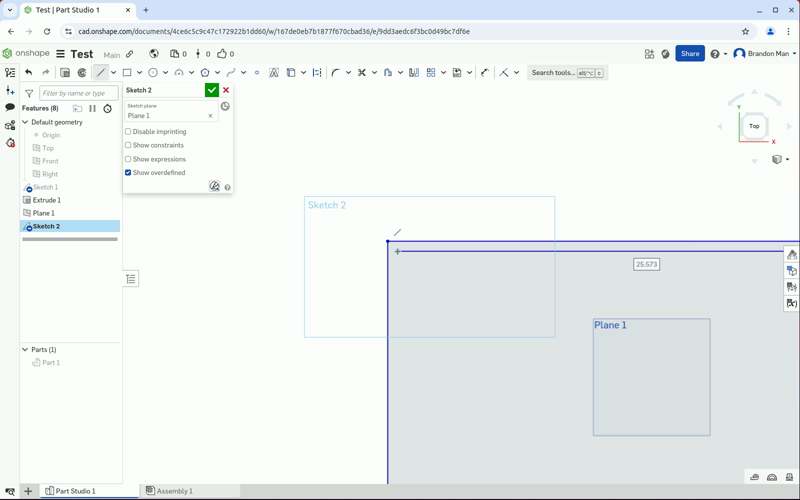
scroll(-6)
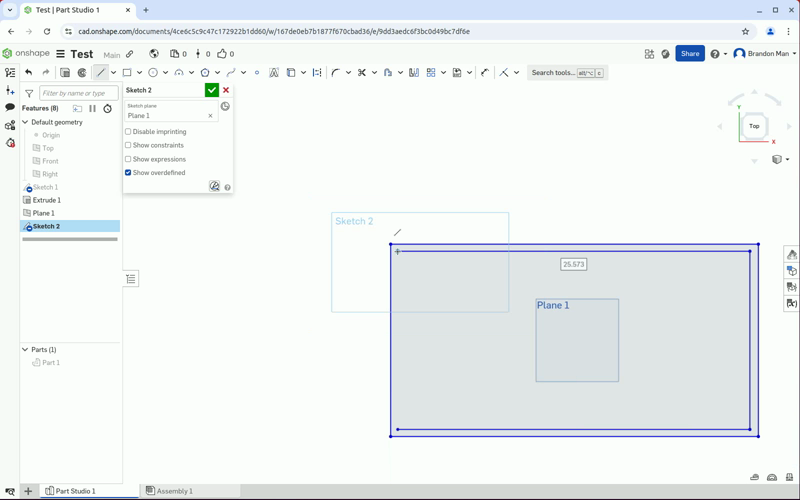
scroll(-6)
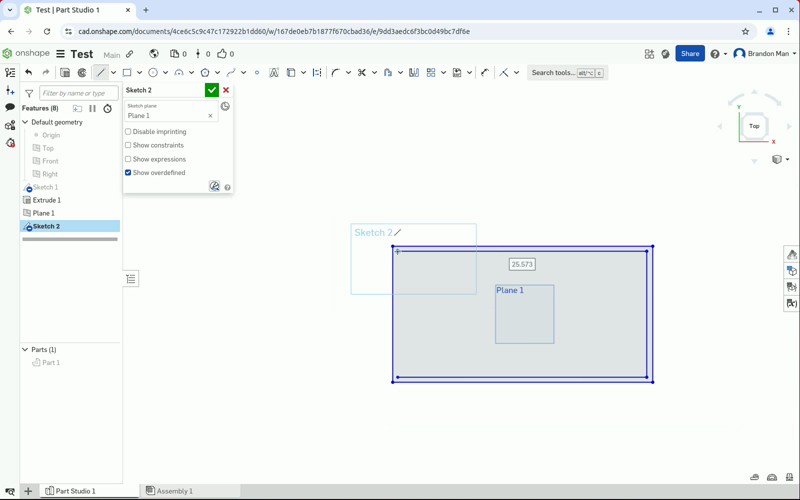
scroll(-6)
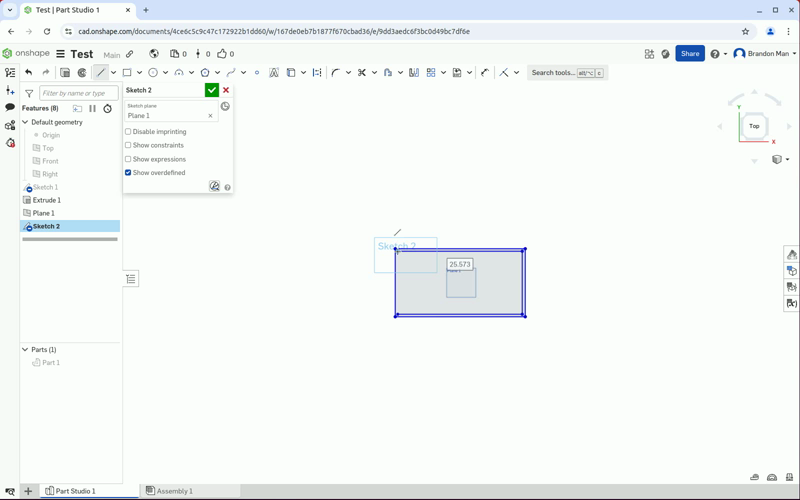
key_up(shift)
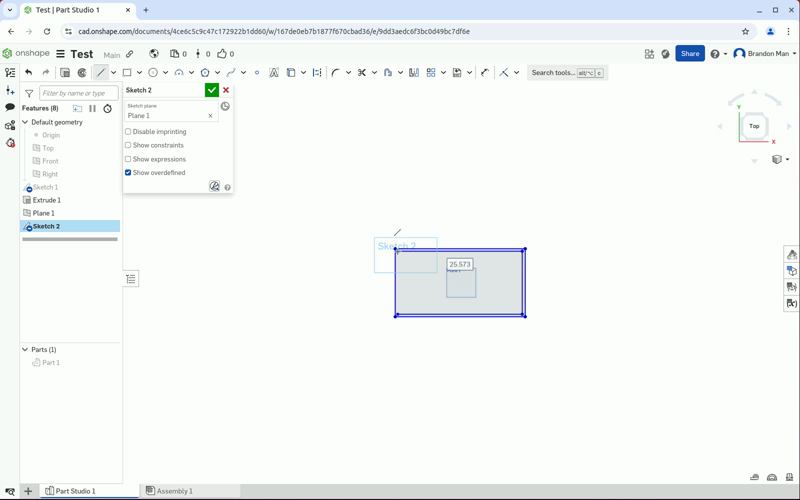
key_down(shift)
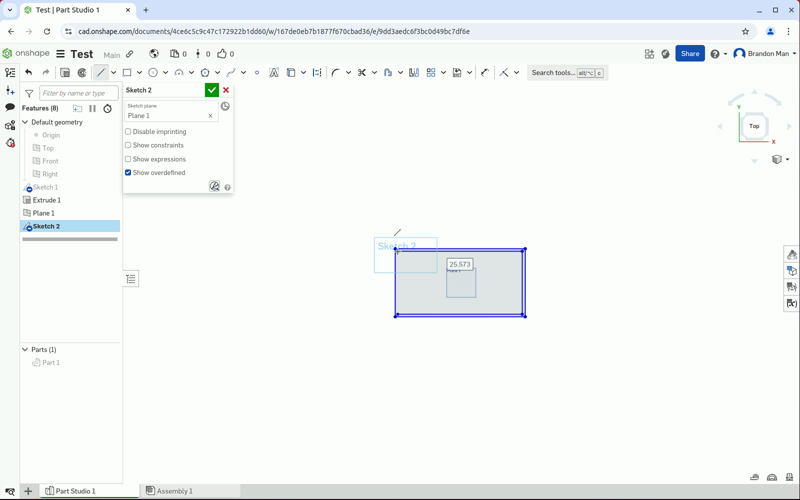
mouse_move(397, 314)
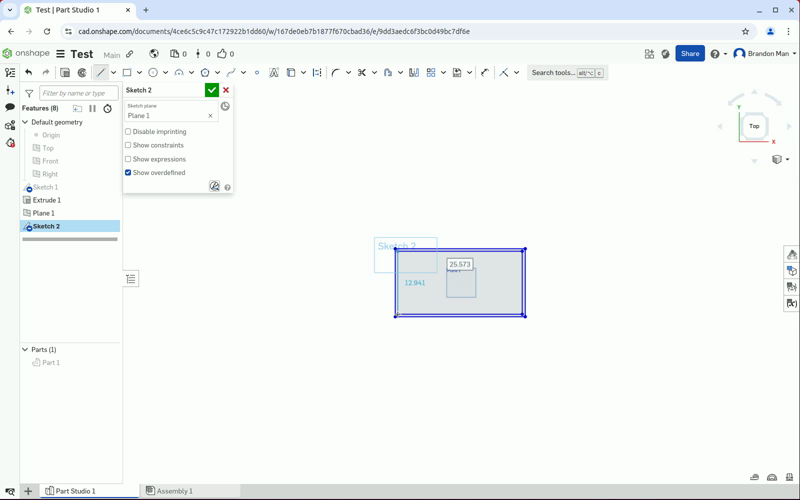
scroll(6)
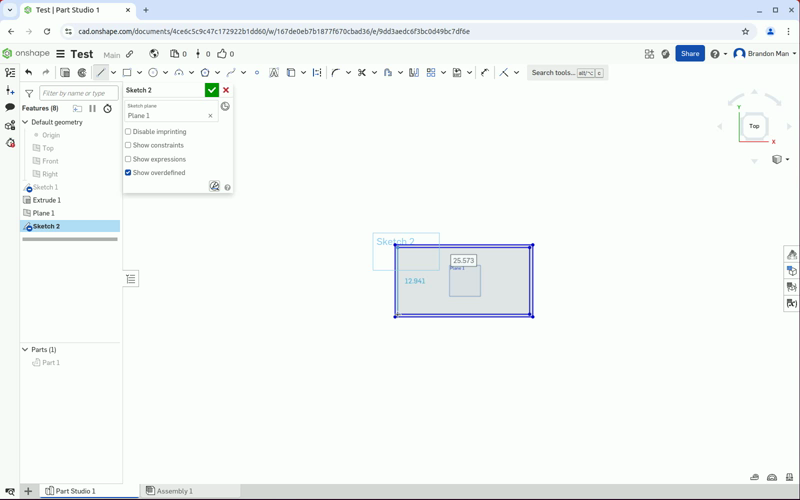
scroll(6)
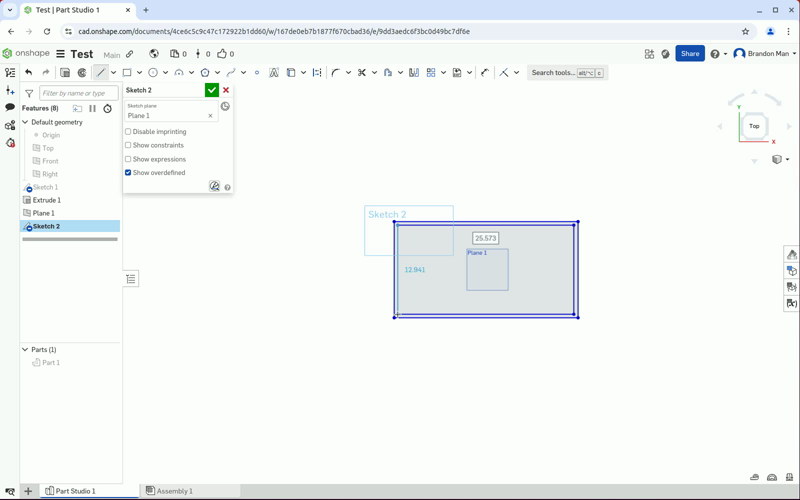
scroll(6)
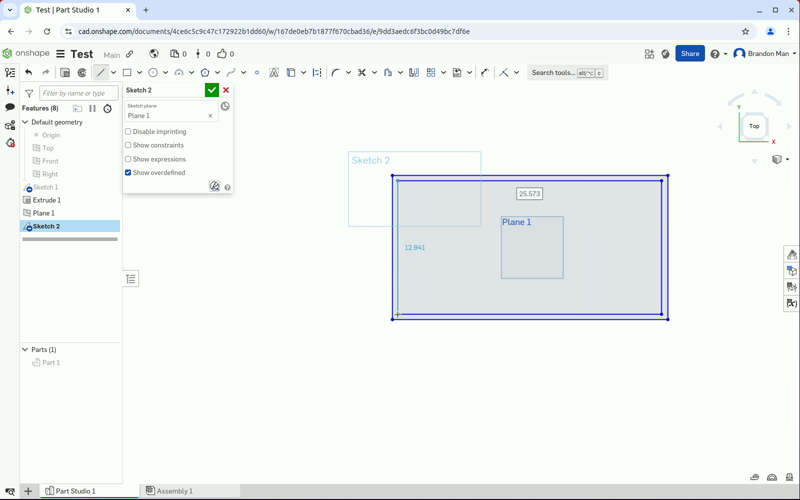
scroll(6)
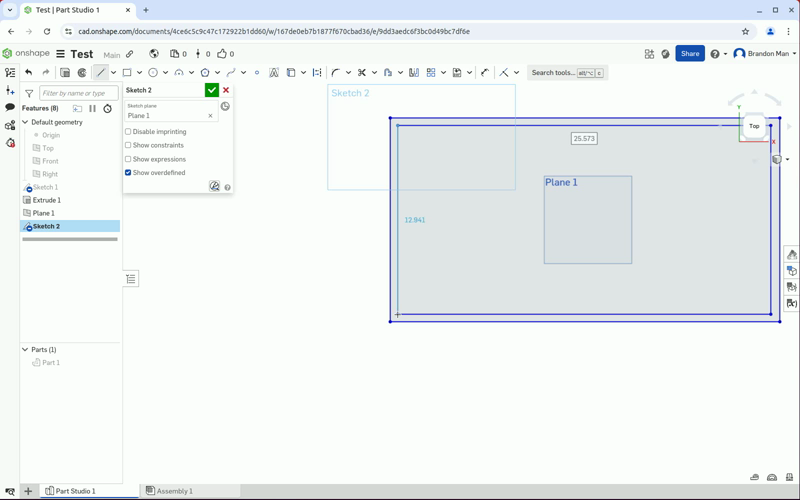
scroll(6)
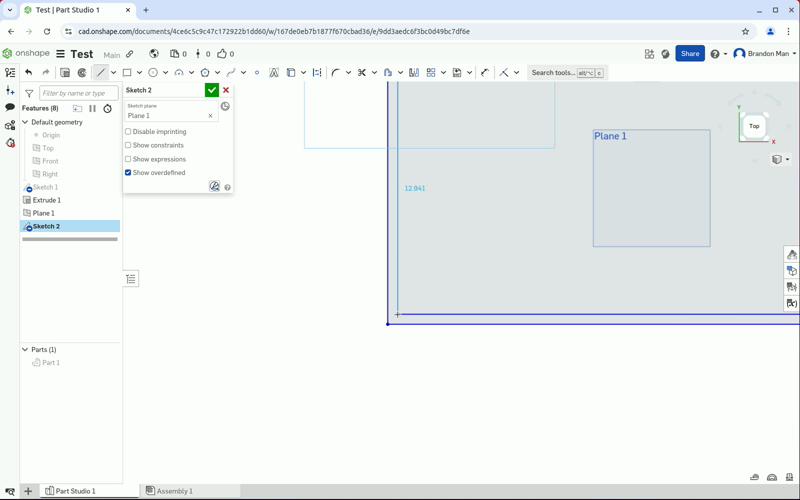
scroll(6)
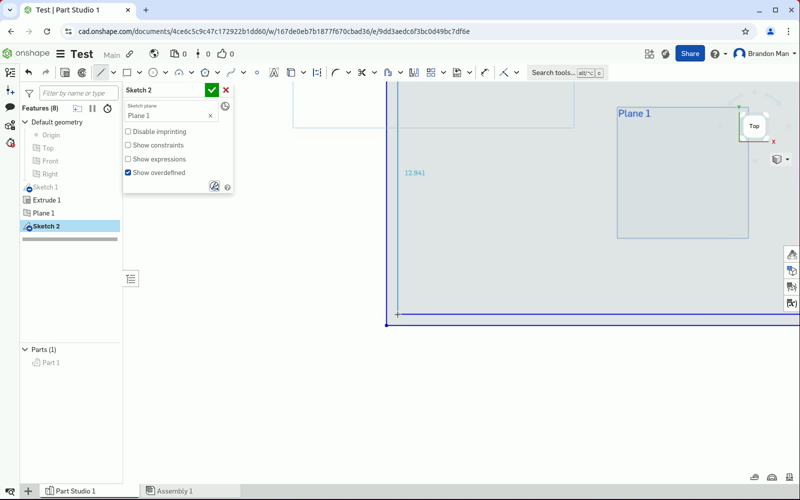
scroll(6)
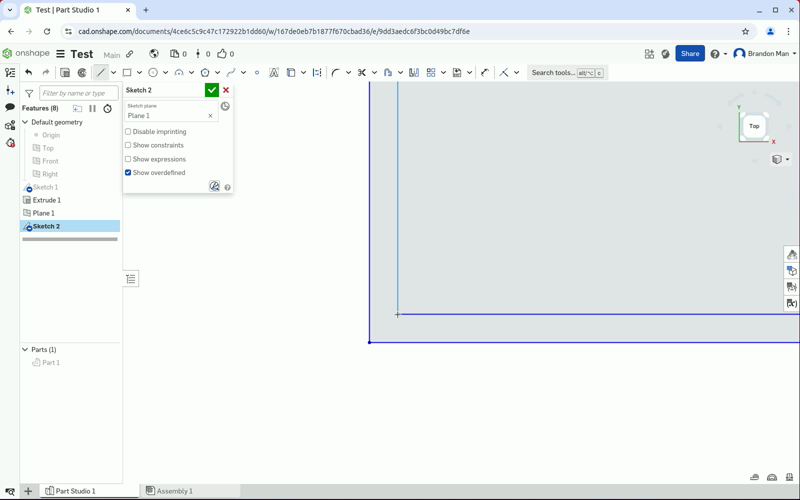
key_up(shift)
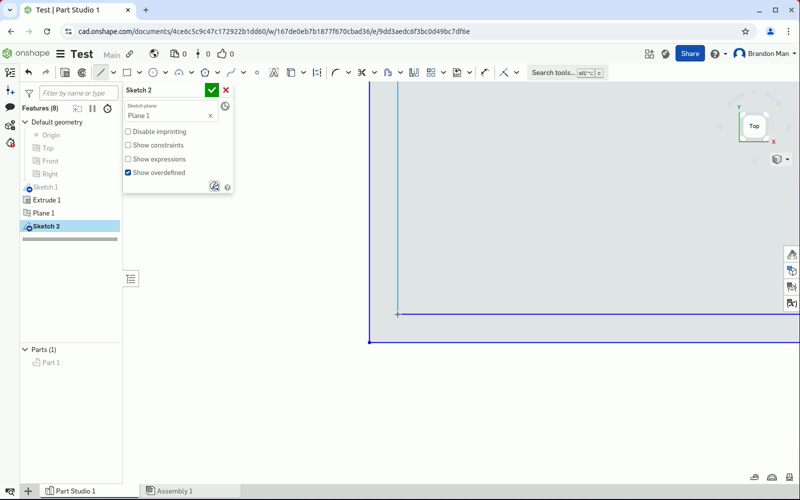
click(397, 314)
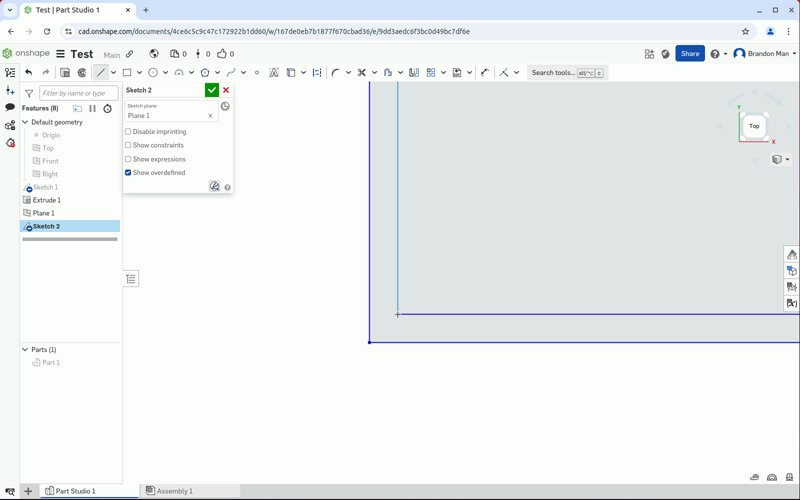
scroll(-6)
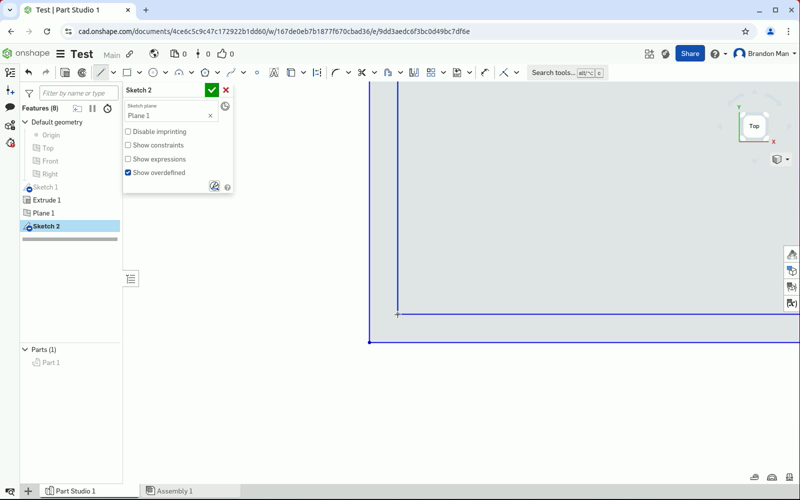
scroll(-6)
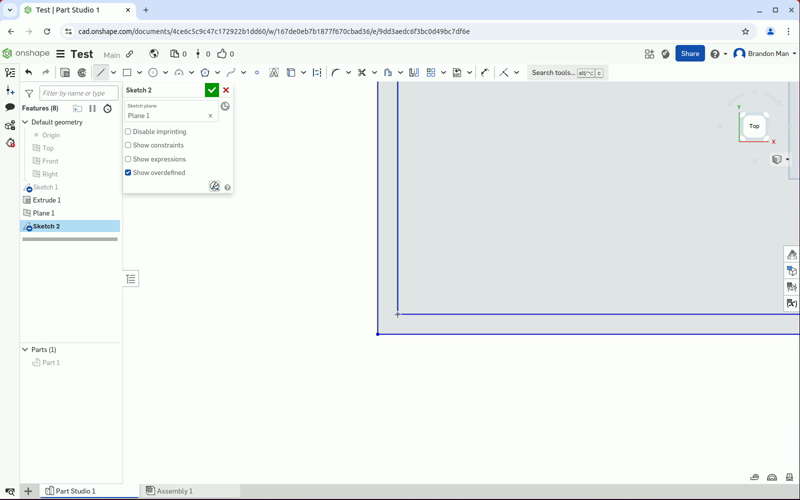
scroll(-6)
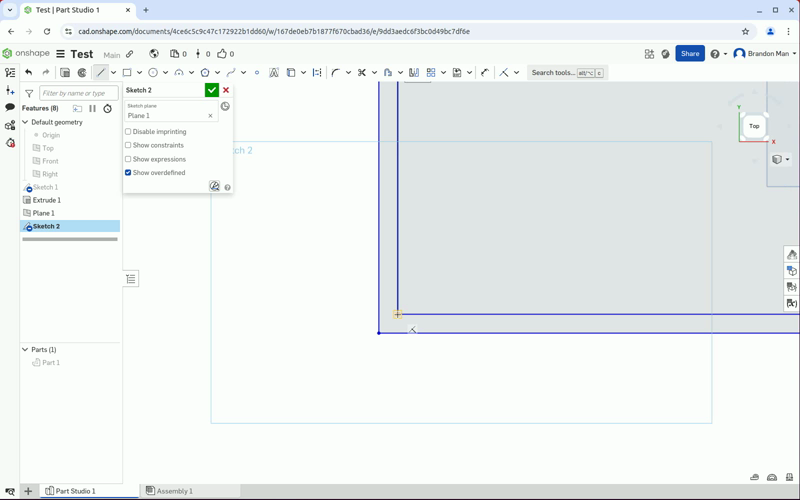
scroll(-6)
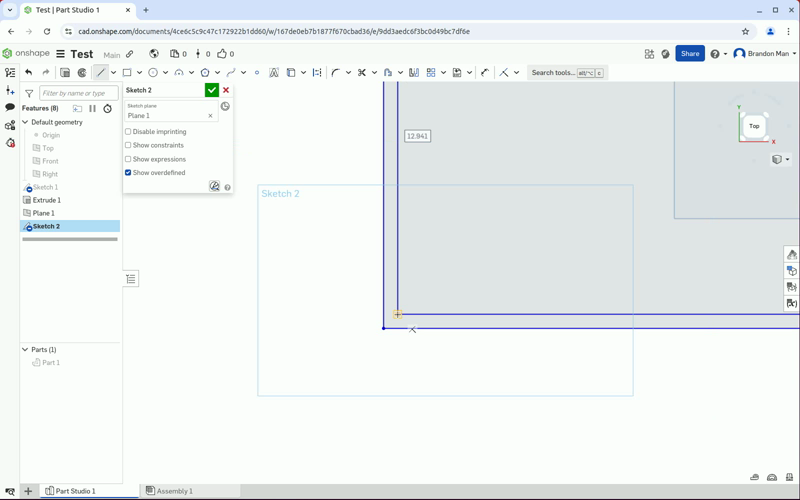
scroll(-6)
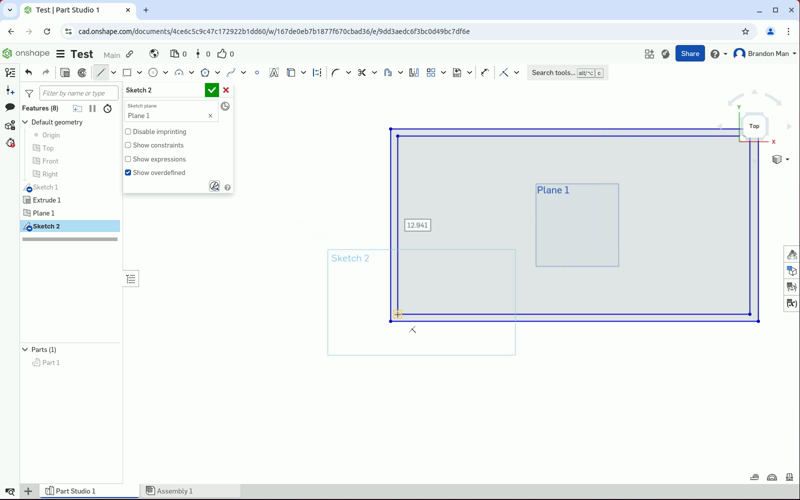
scroll(-6)
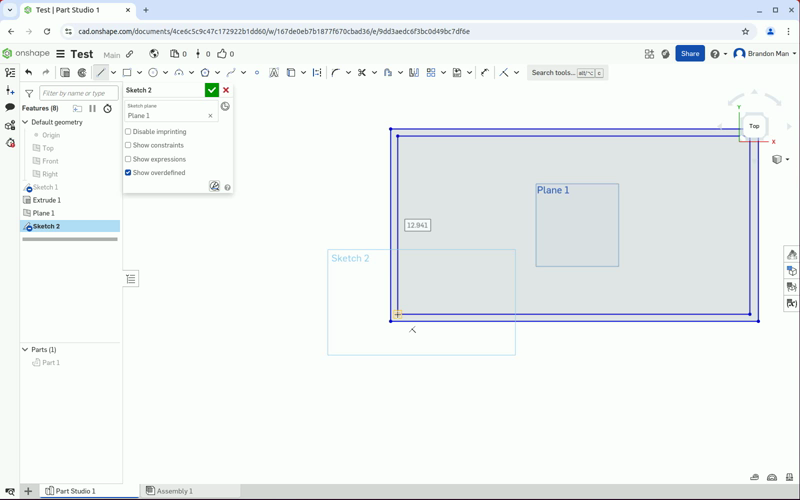
scroll(-6)
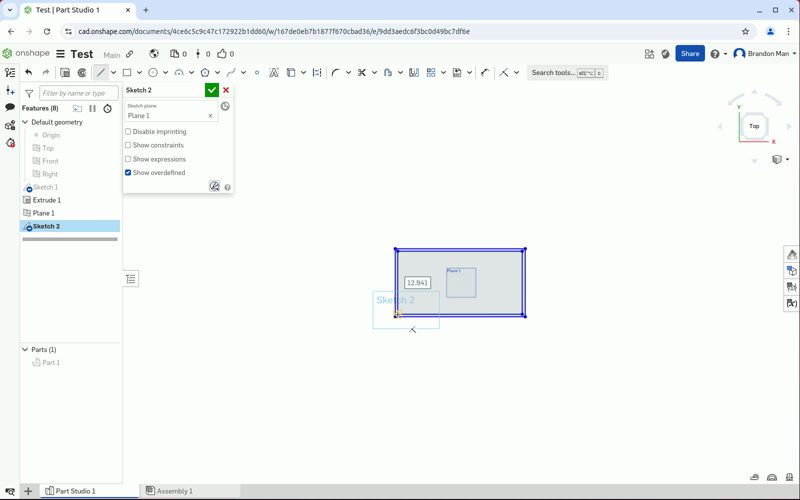
key(esc)
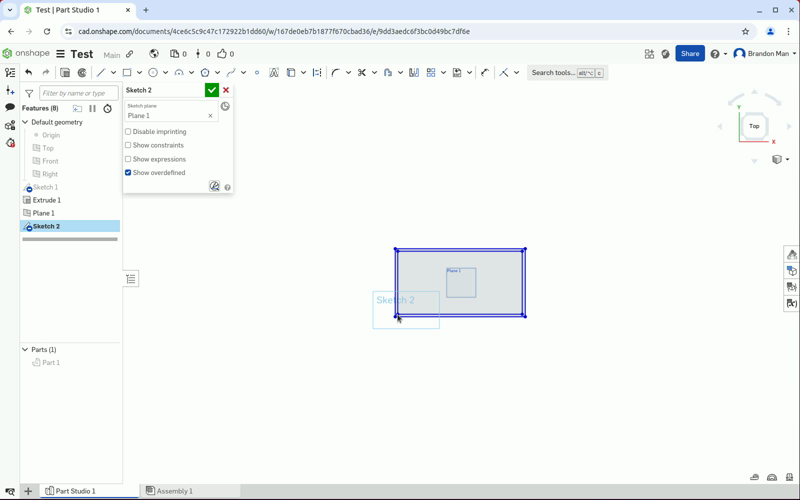
mouse_move(485, 314)
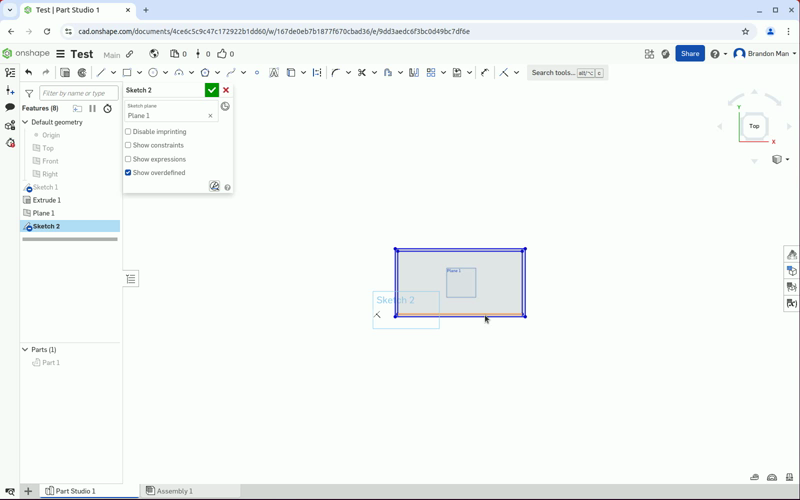
scroll(6)
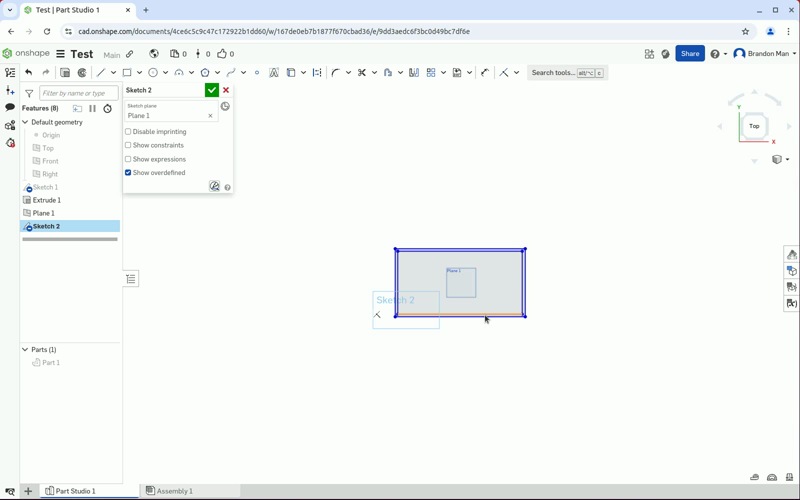
scroll(6)
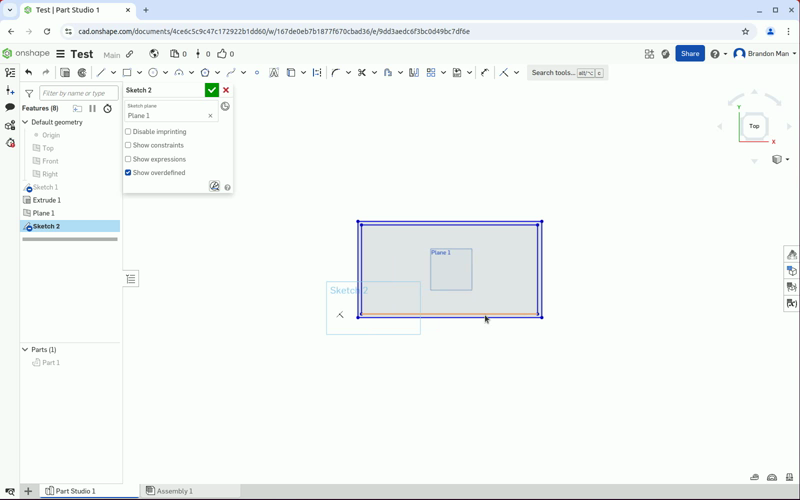
scroll(6)
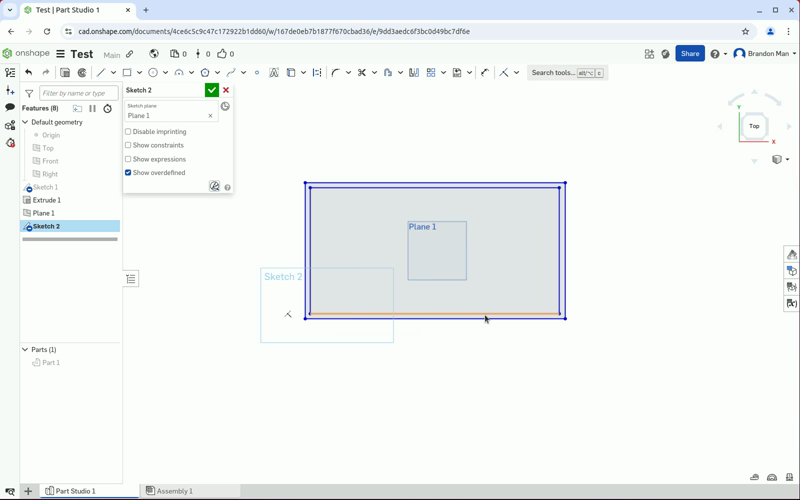
scroll(6)
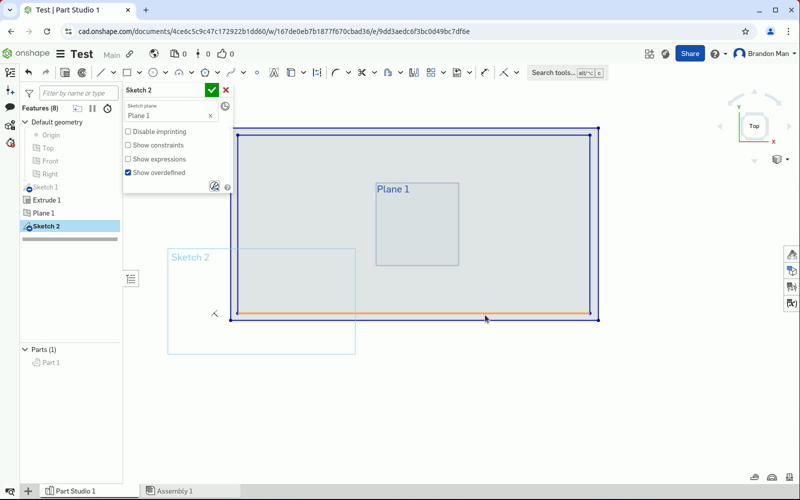
scroll(6)
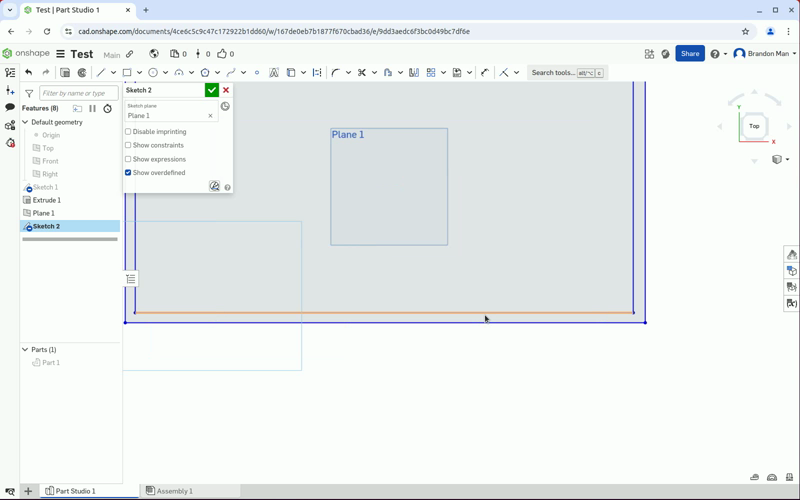
scroll(6)
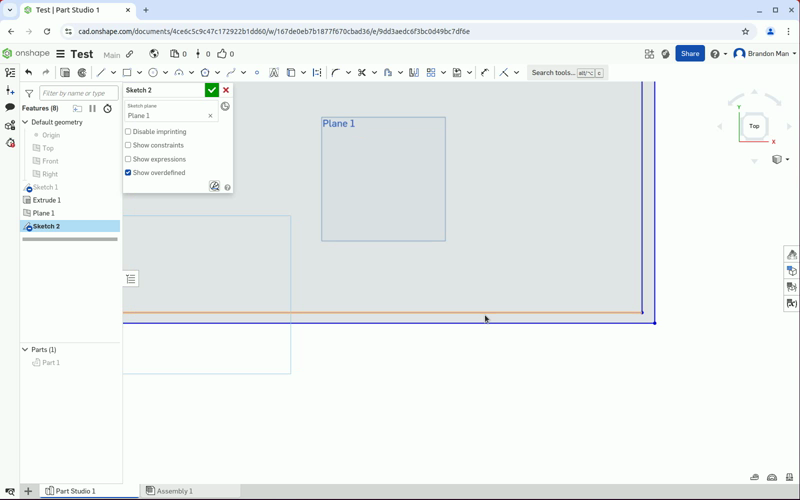
scroll(6)
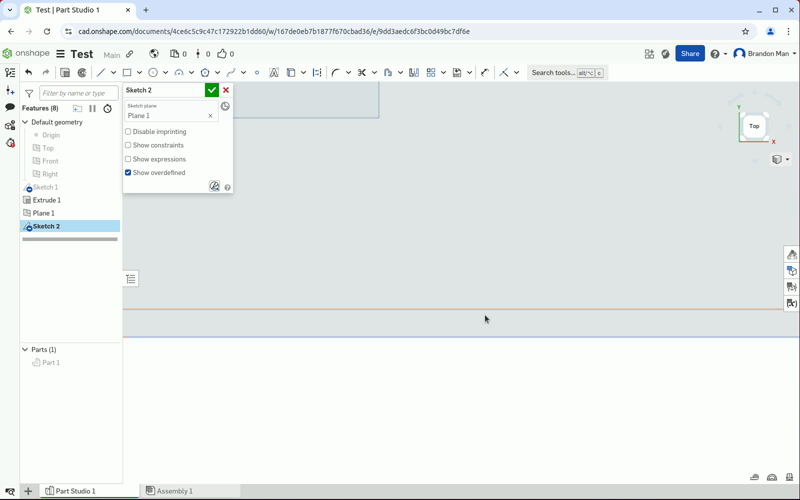
click(485, 314)
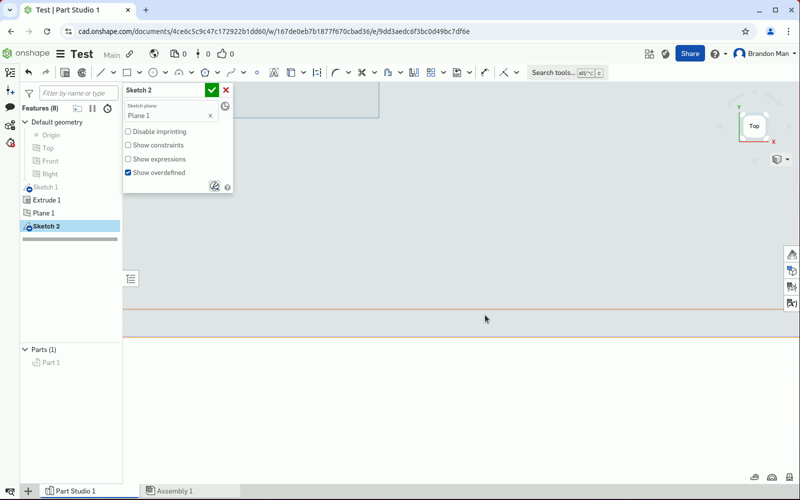
scroll(-6)
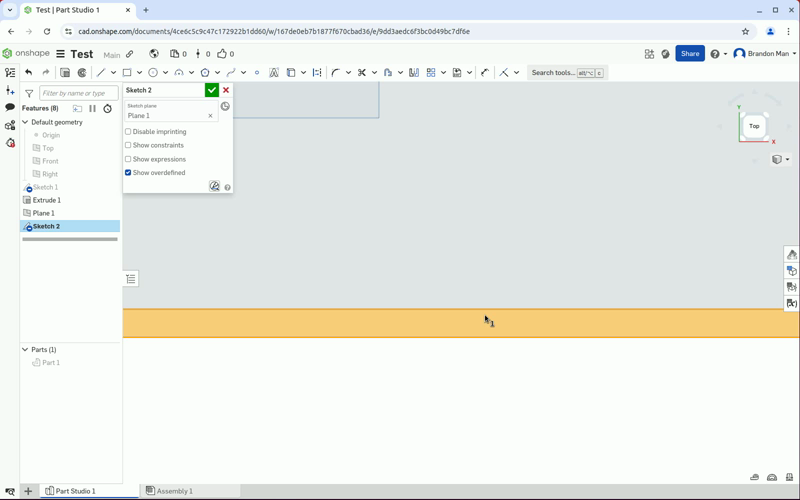
scroll(-6)
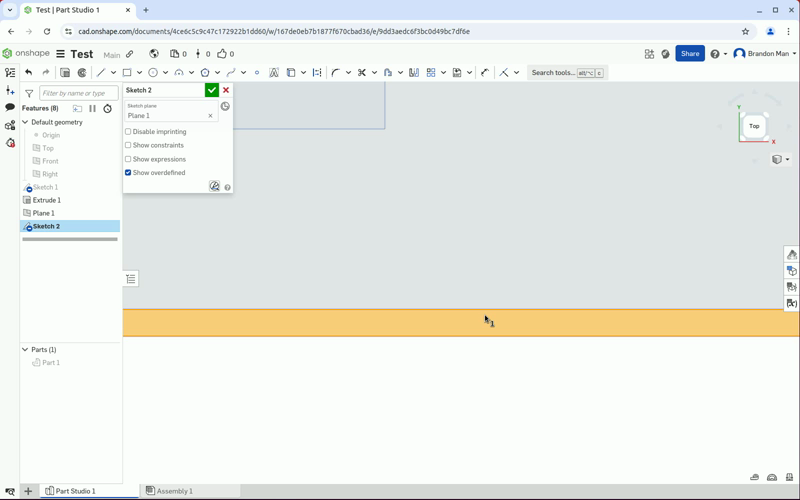
scroll(-6)
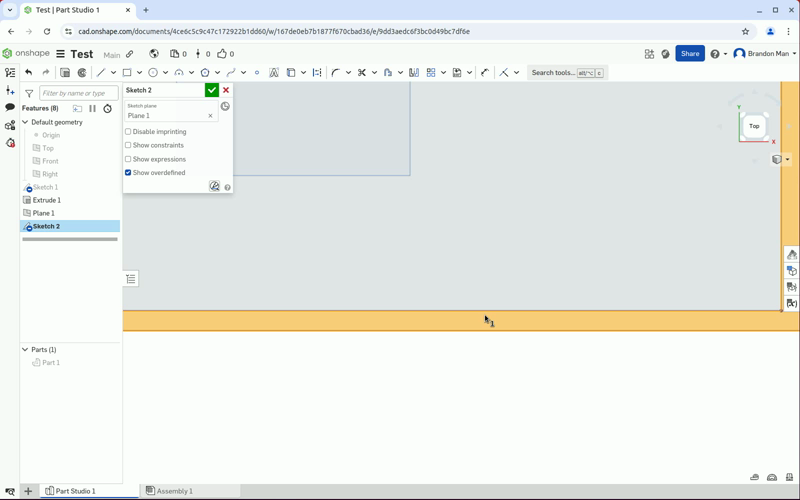
scroll(-6)
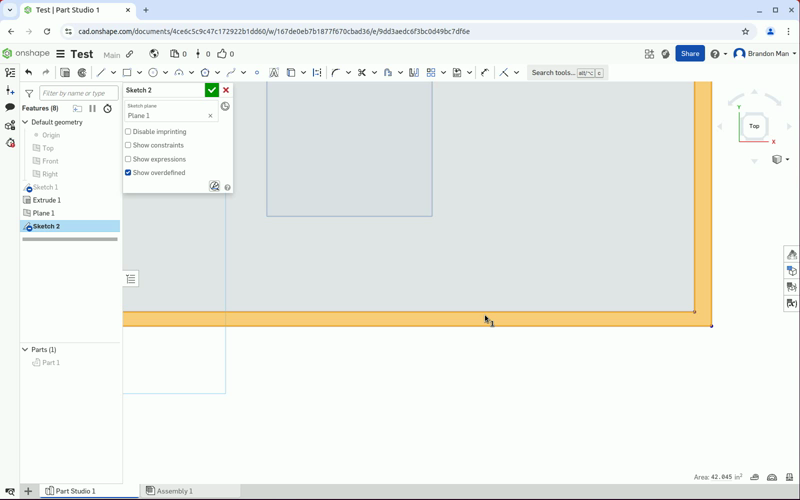
scroll(-6)
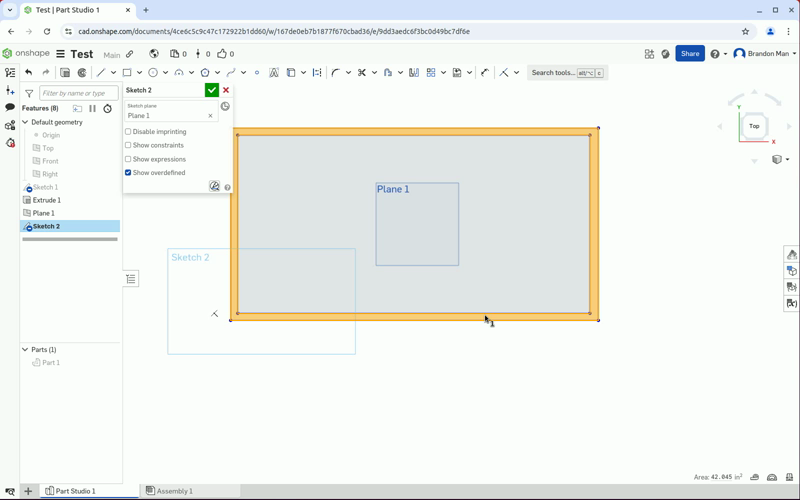
scroll(-6)
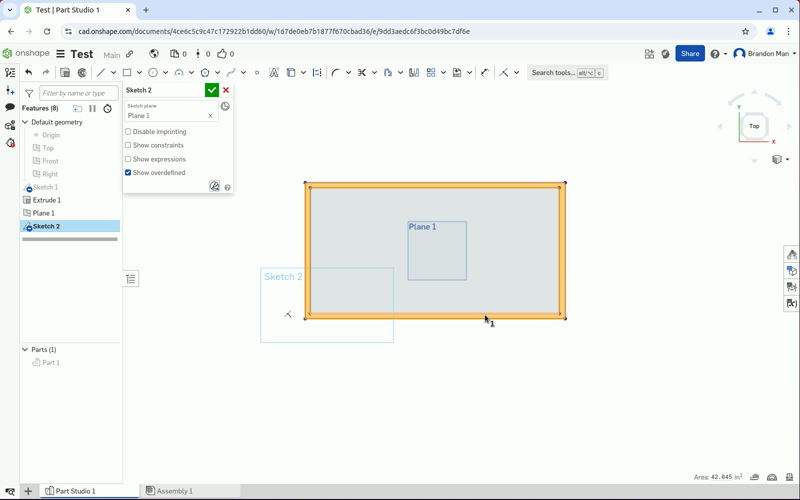
scroll(-6)
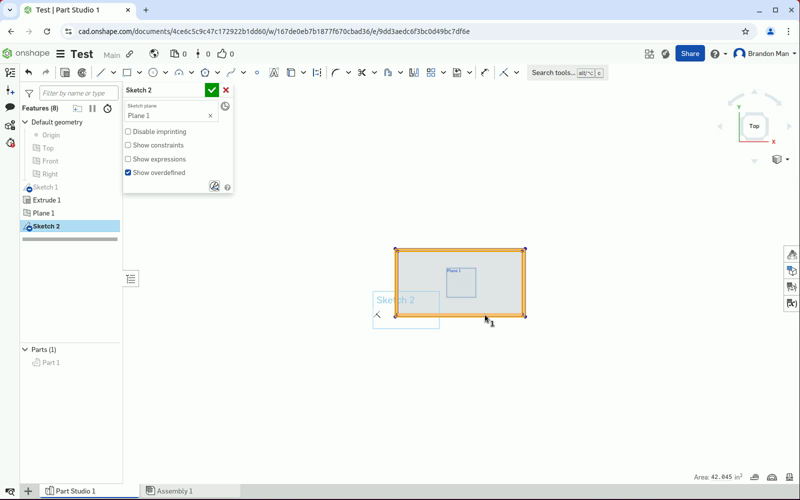
mouse_move(73, 352)
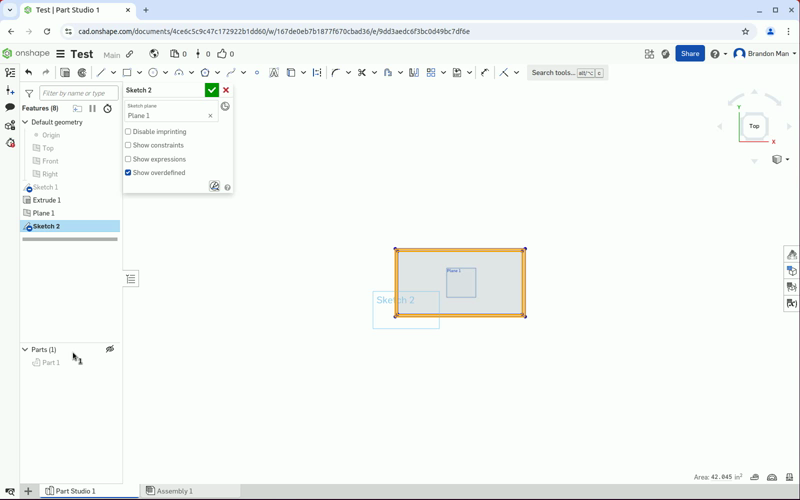
key(shift+y)
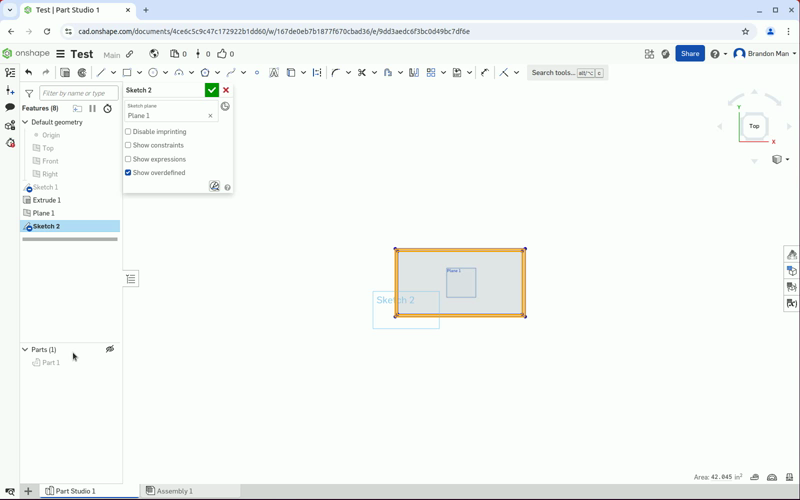
key(shift+e)
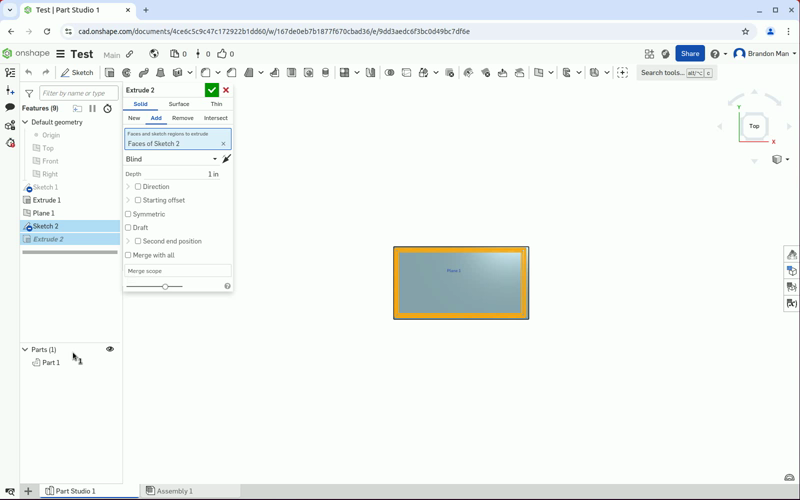
mouse_move(143, 106)
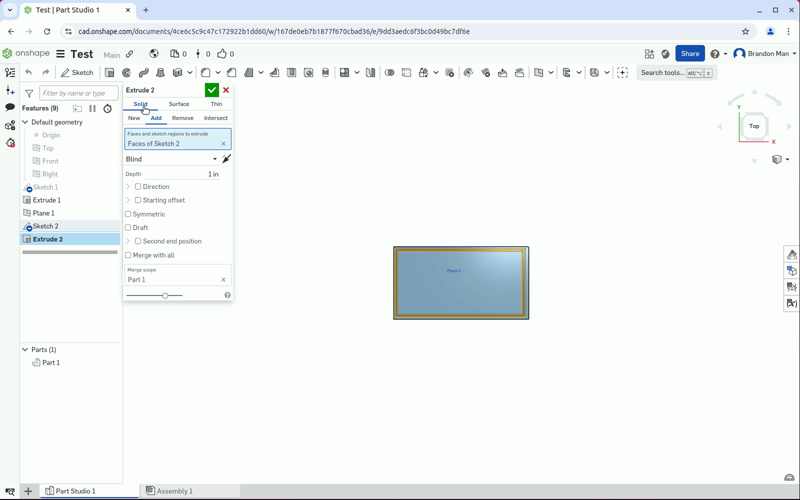
click(143, 106)
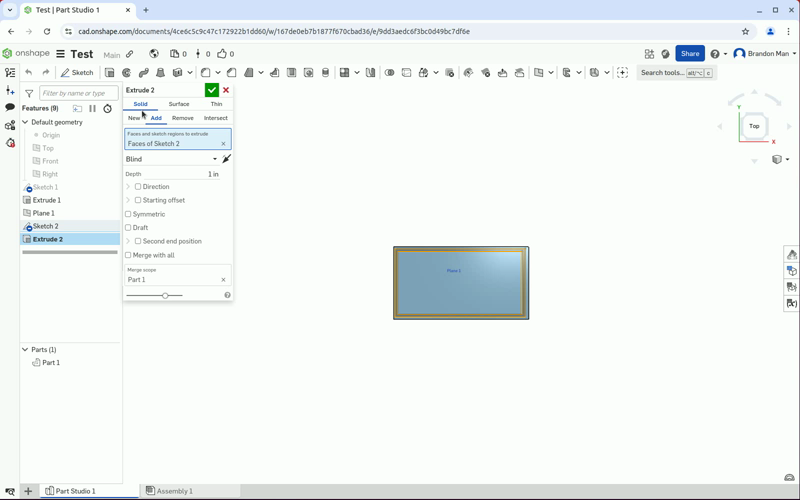
mouse_move(137, 120)
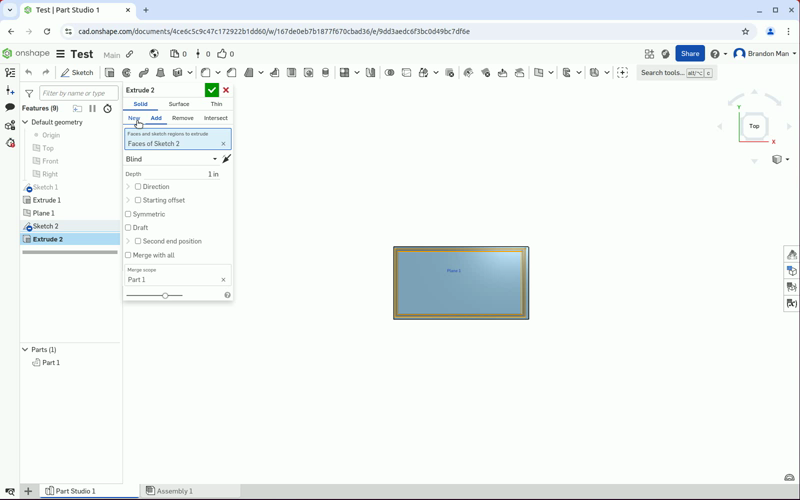
click(137, 120)
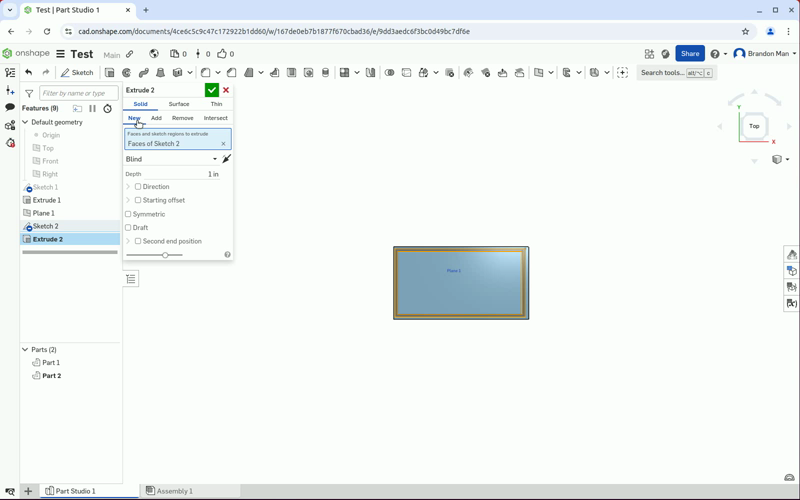
key(tab, 4)
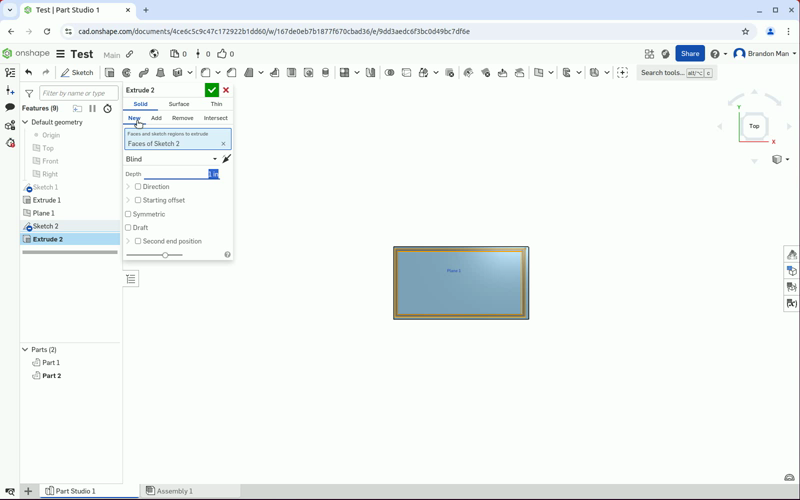
text(8.906)
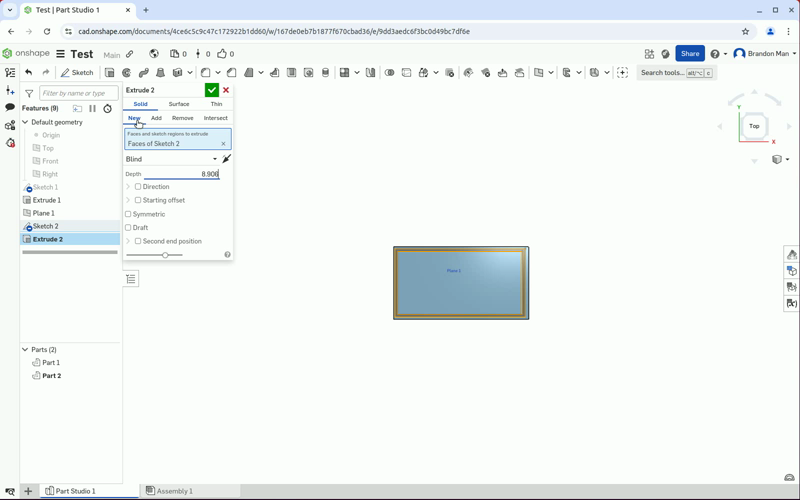
key(enter)
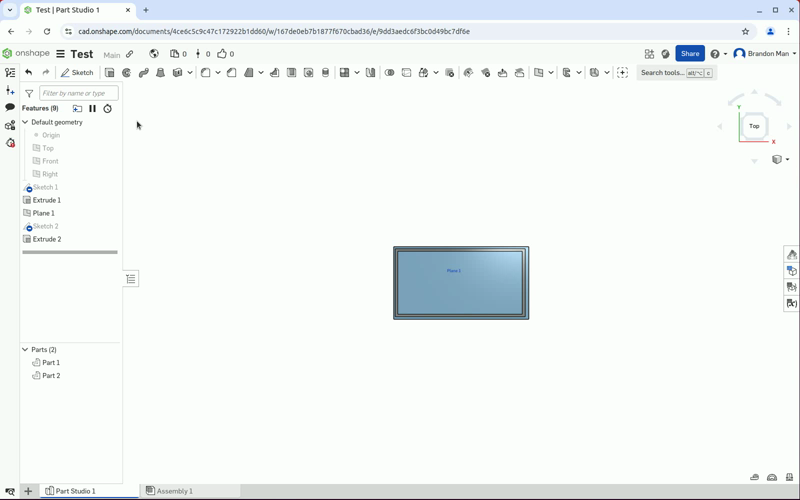
key(shift+h)
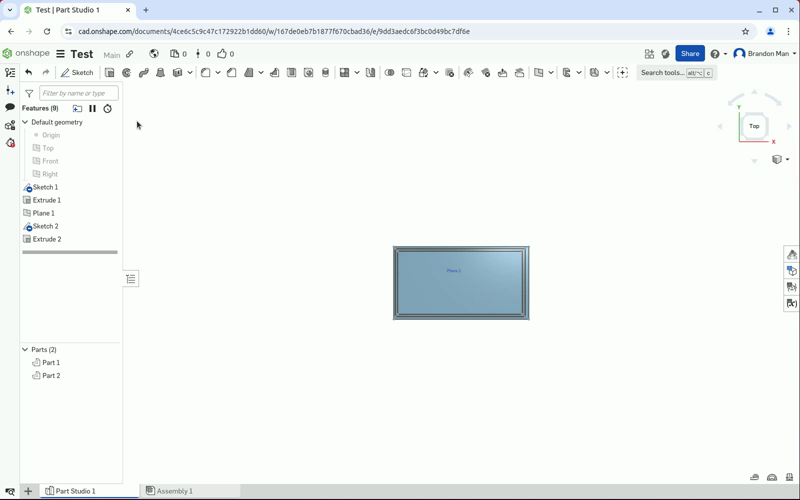
key(shift+h)
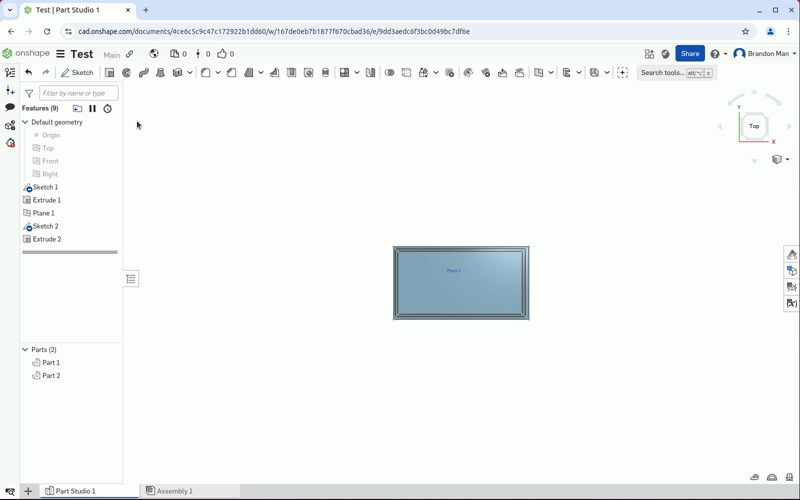
key(shift+7)
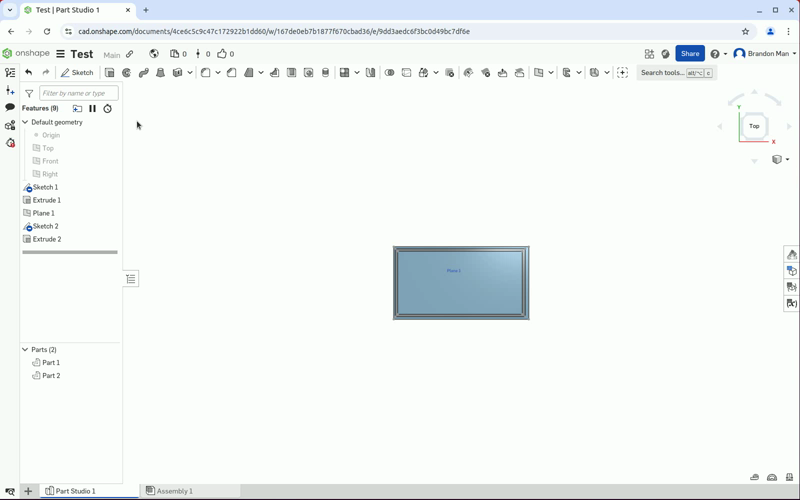
key(up, 3)
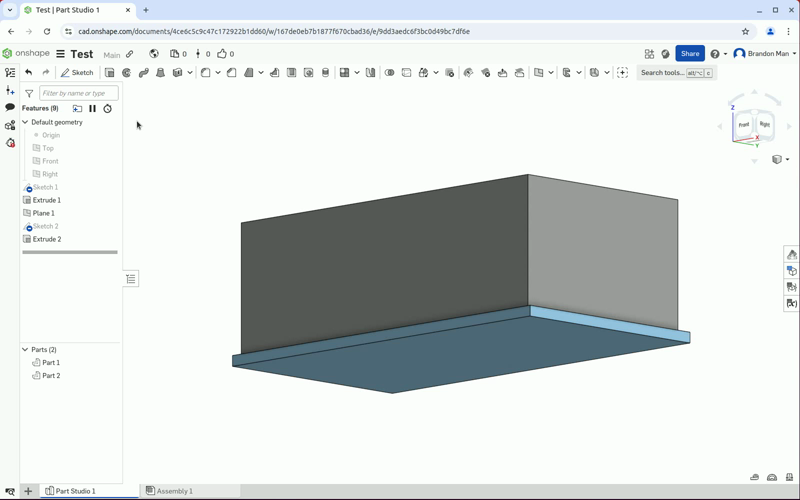
key(left, 3)
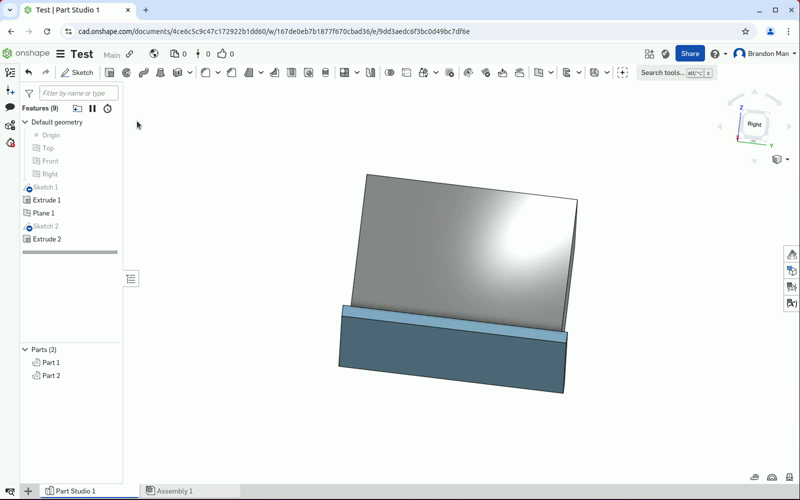
key(right, 3)
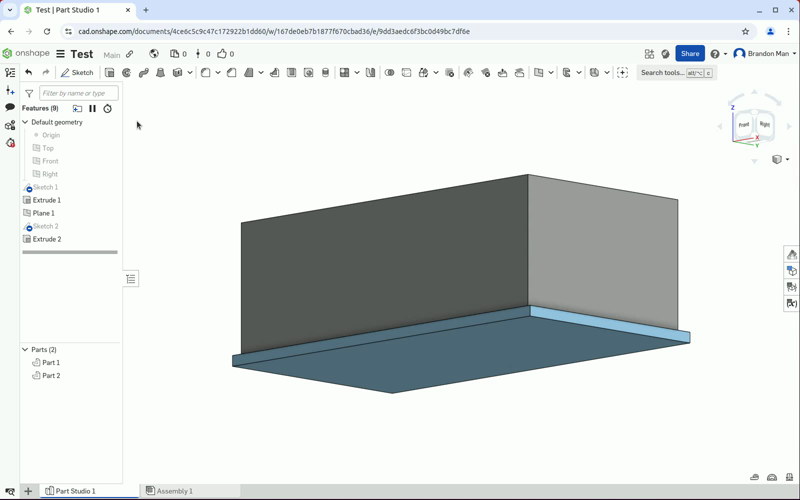
key(down, 3)
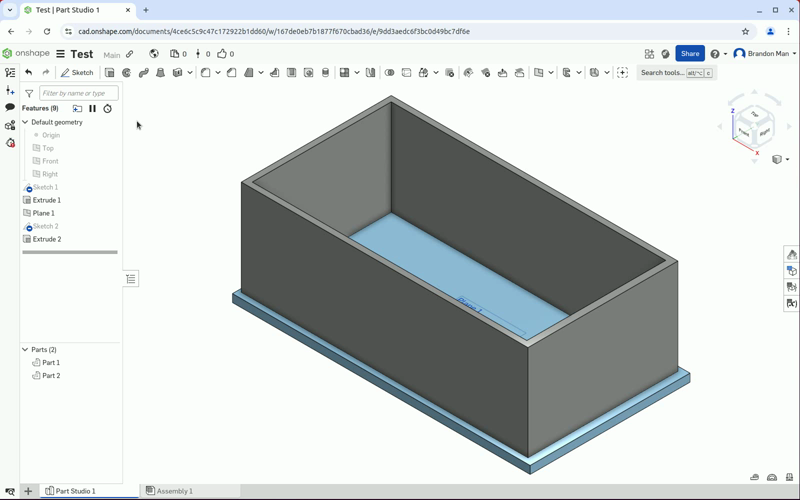
mouse_move(73, 189)
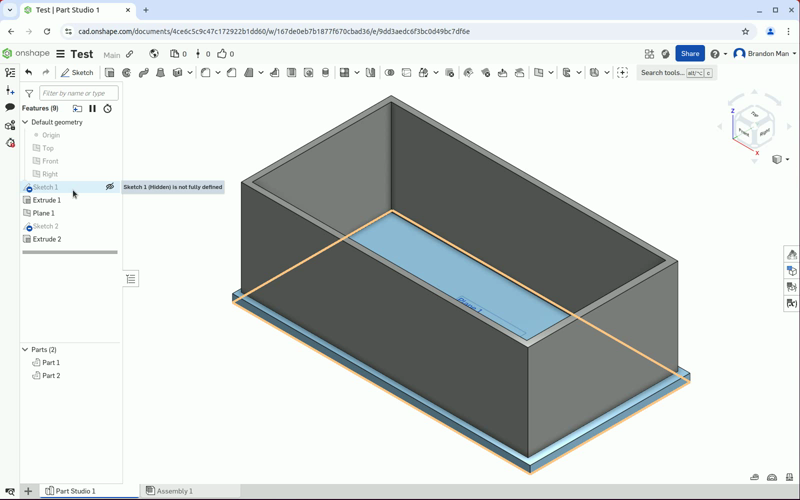
click(73, 189)